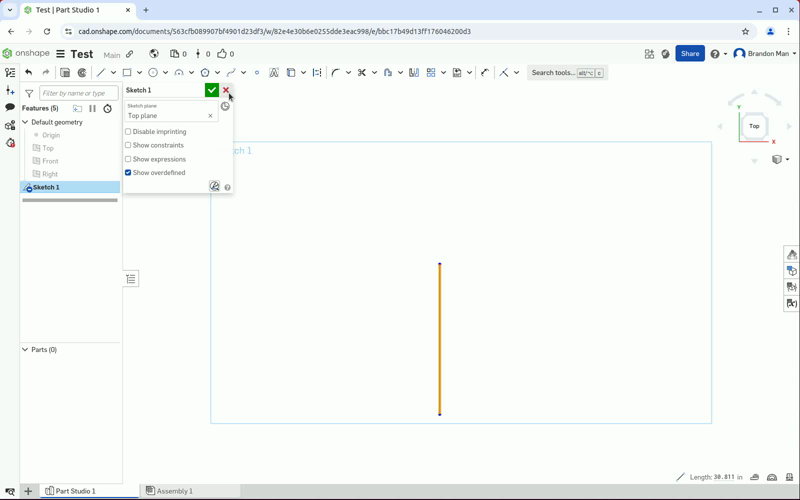
key(shift+h)
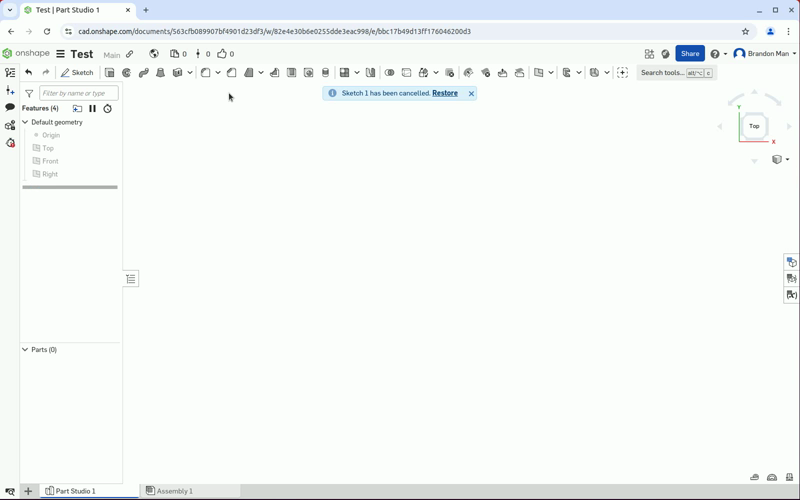
mouse_move(73, 352)
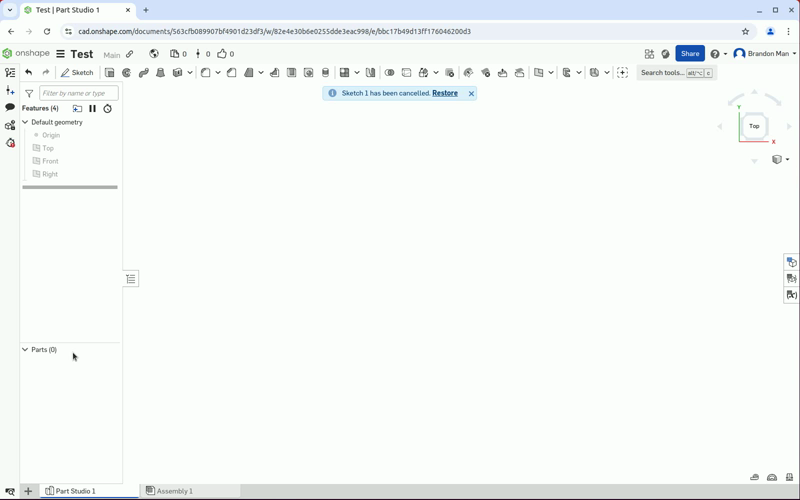
key(y)
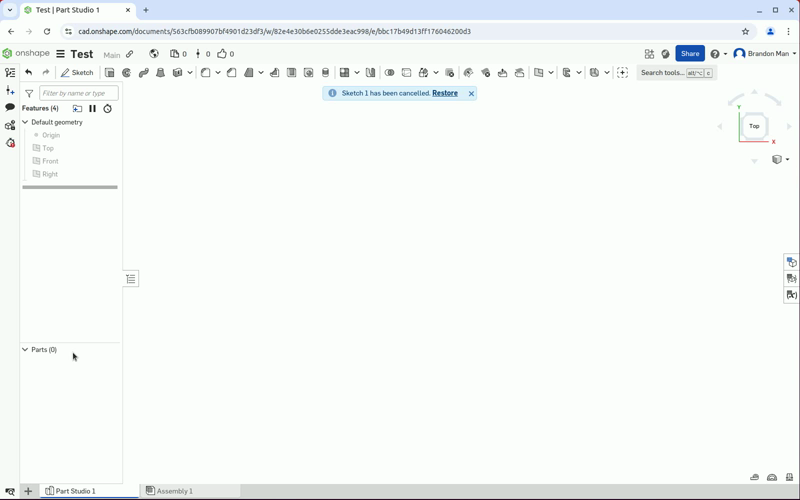
key(shift+p)
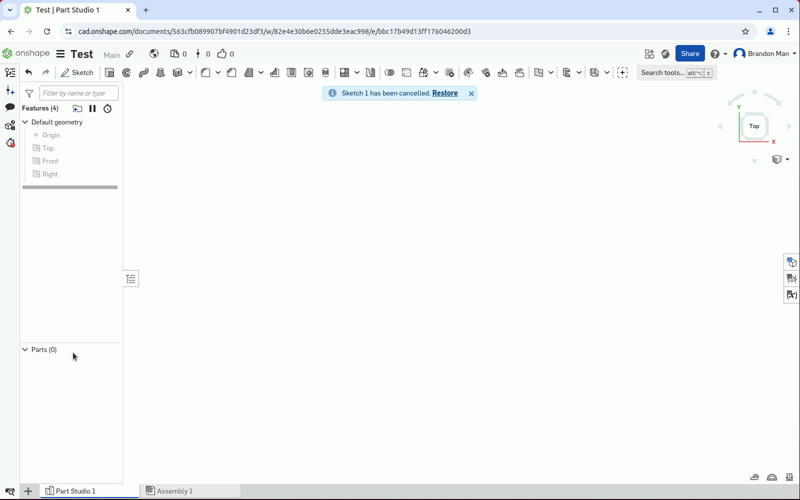
key(space)
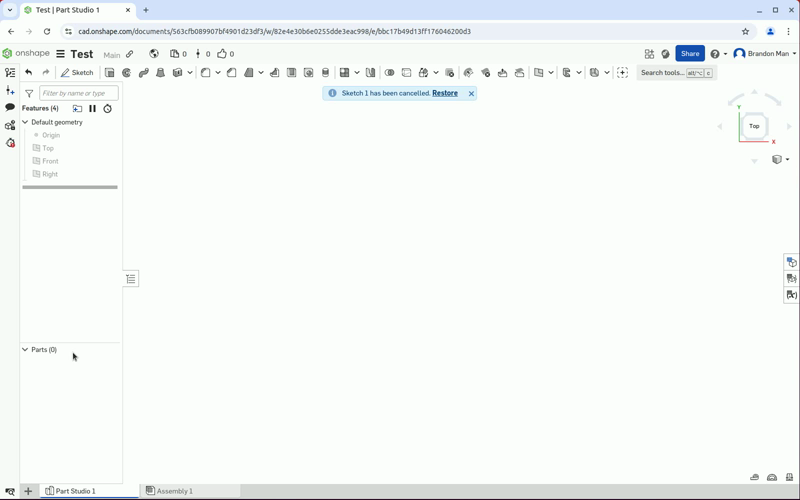
key_down(shift)
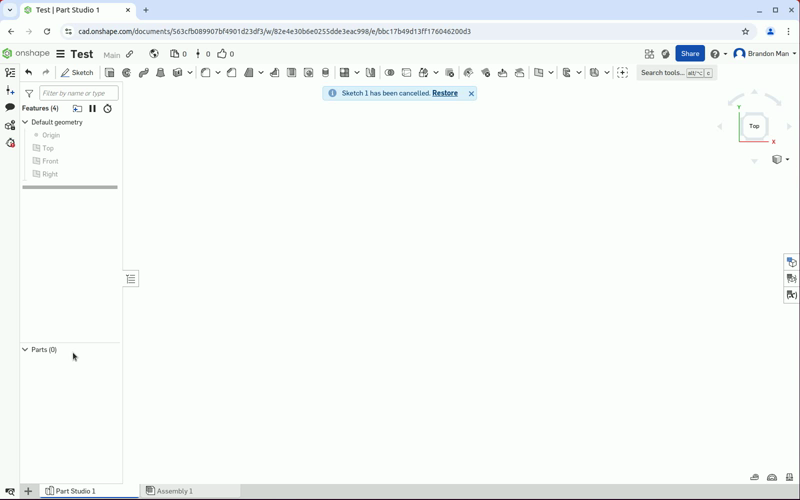
key(up)
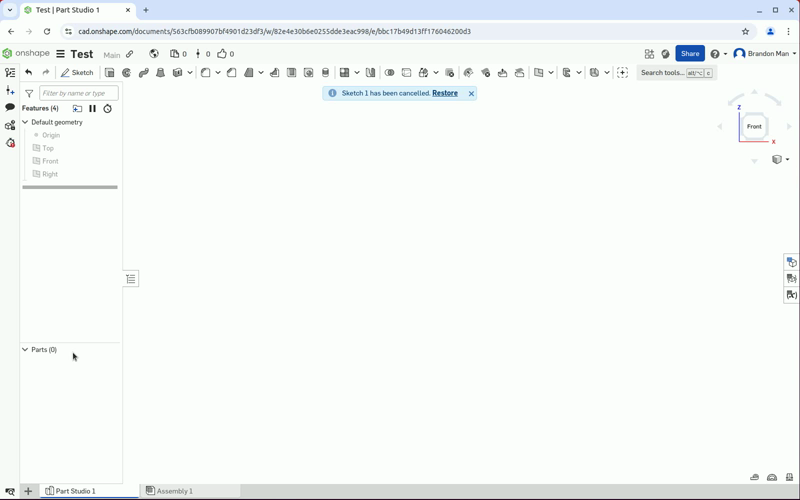
key_up(shift)
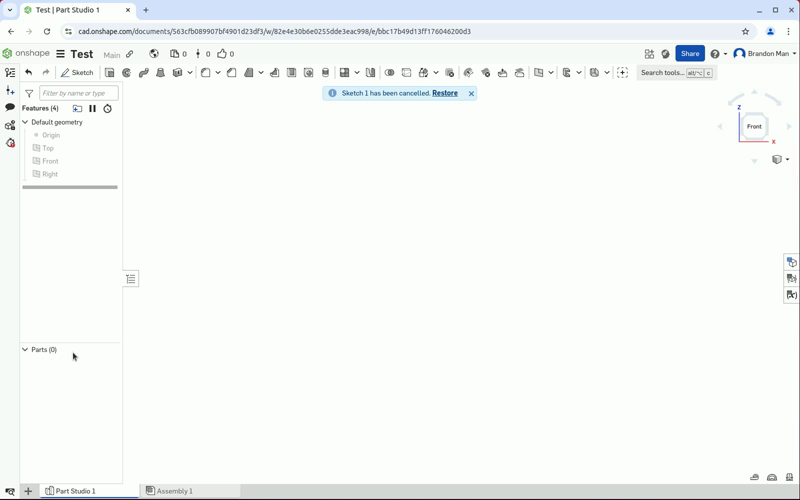
mouse_move(73, 352)
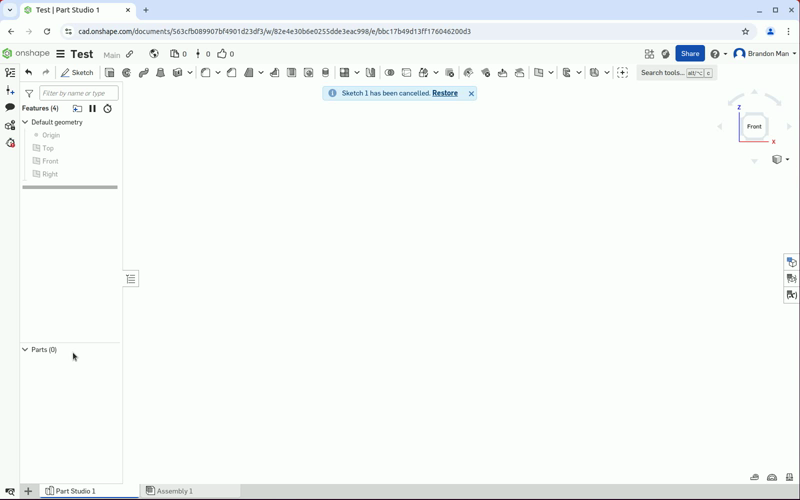
key(shift+y)
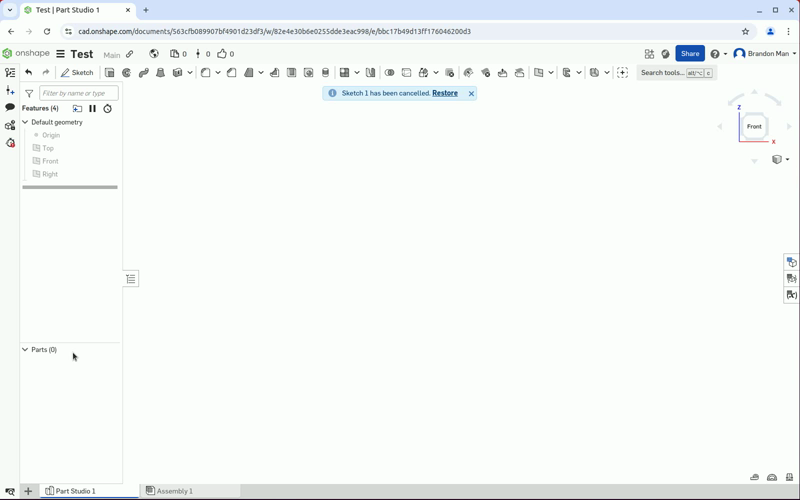
key(shift+s)
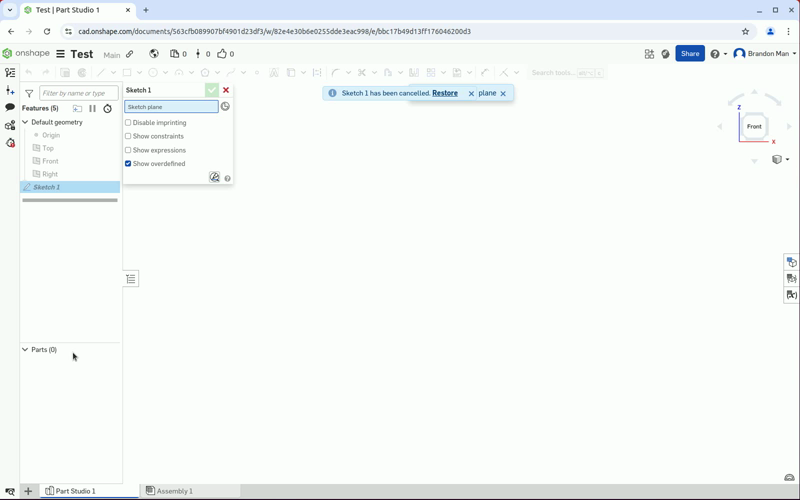
mouse_move(73, 163)
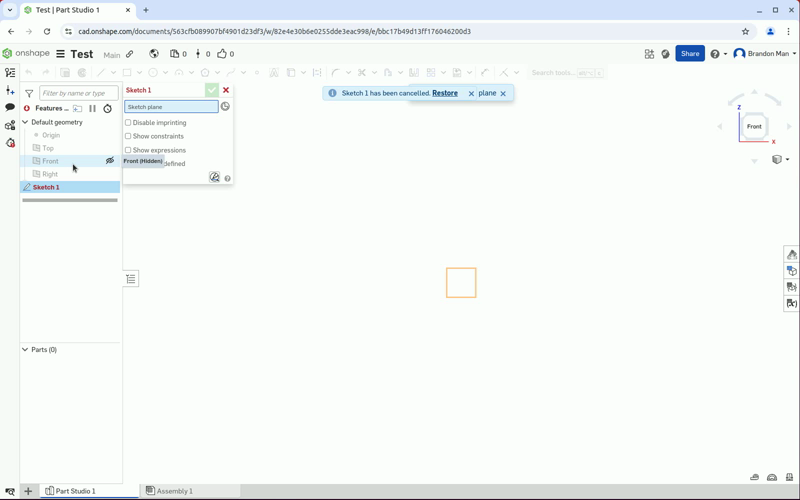
click(73, 163)
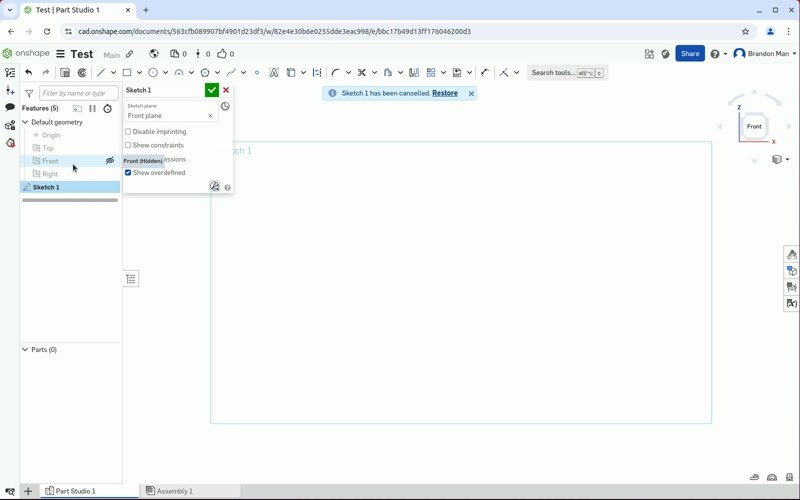
mouse_move(73, 352)
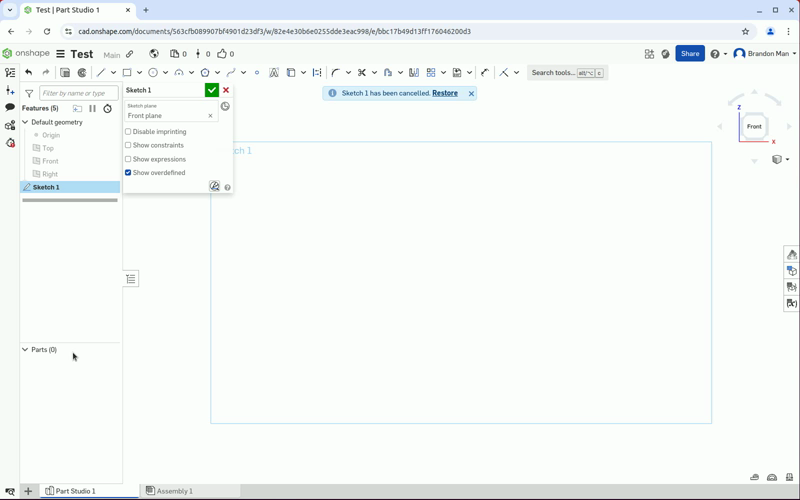
key(y)
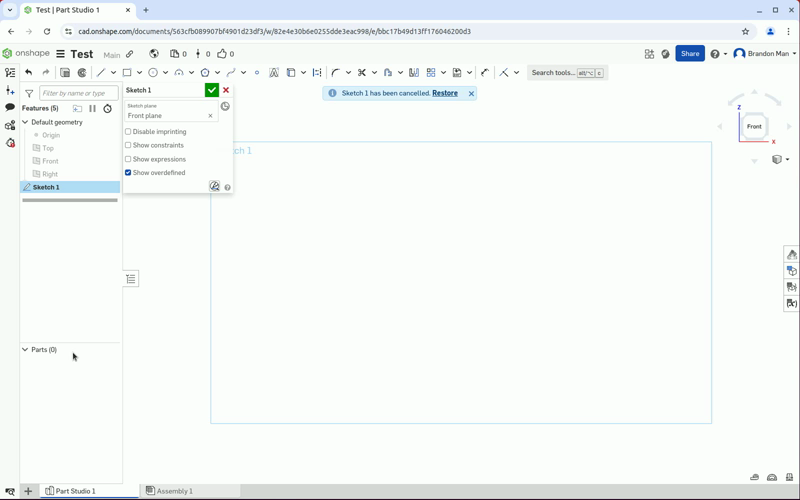
key(l)
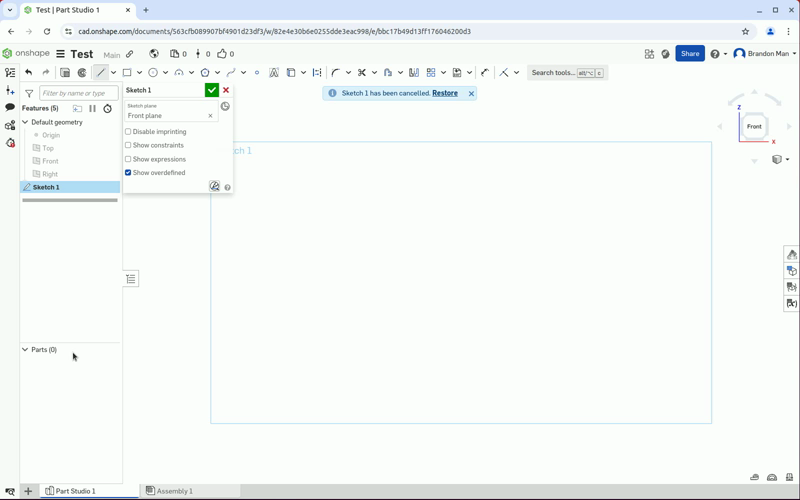
key_down(shift)
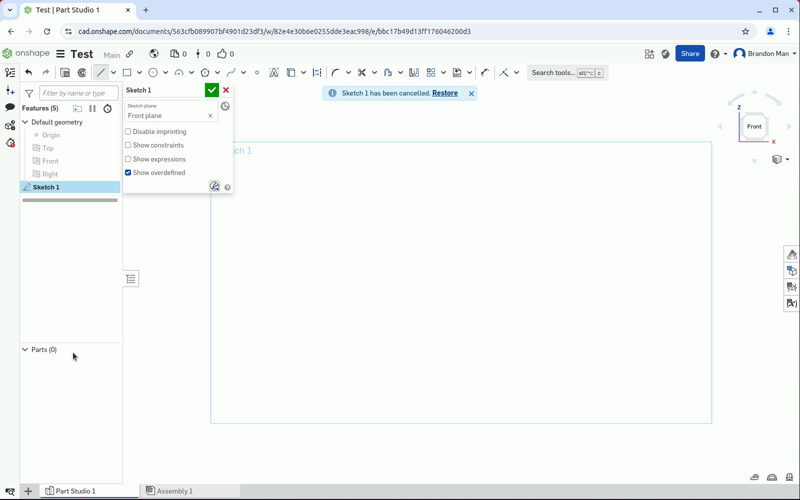
mouse_move(369, 282)
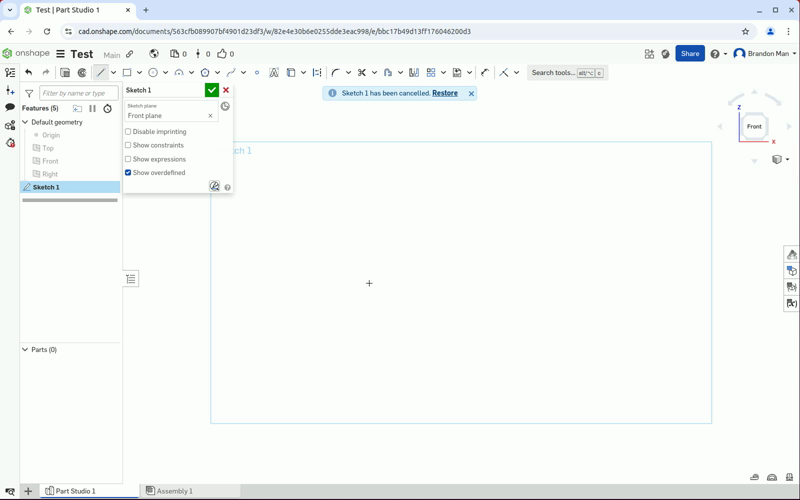
click(369, 282)
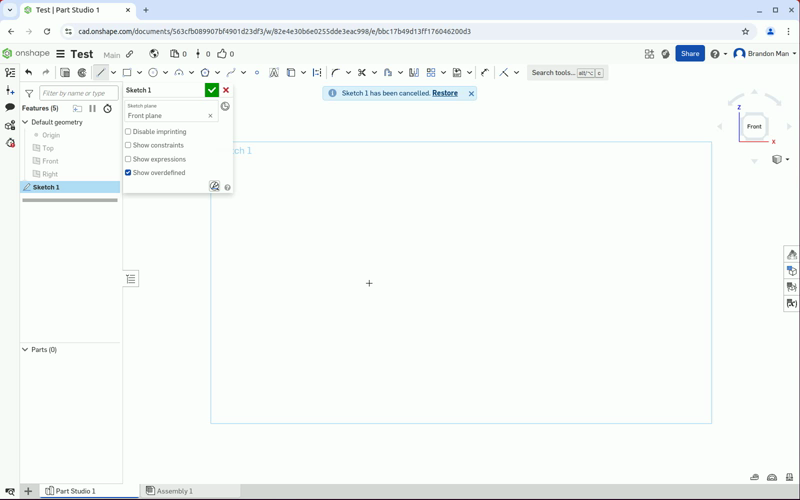
key_up(shift)
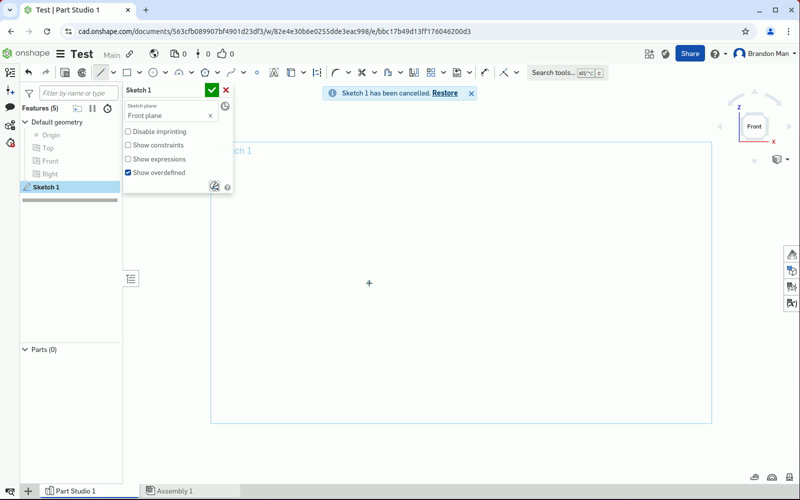
key_down(shift)
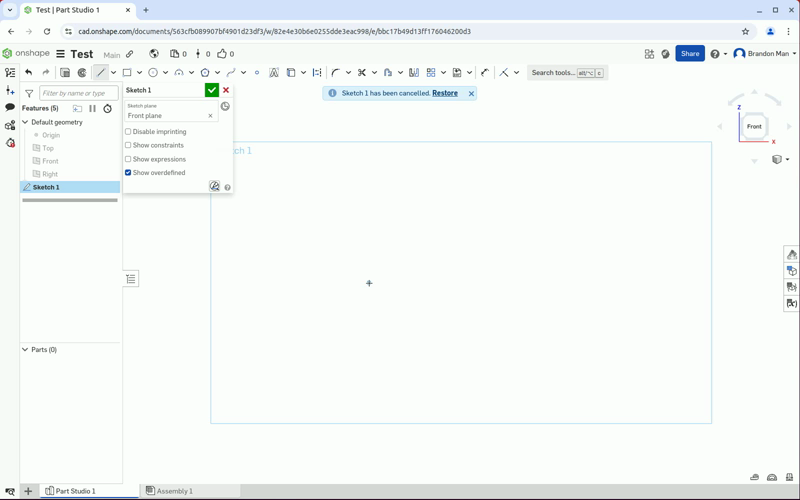
mouse_move(461, 282)
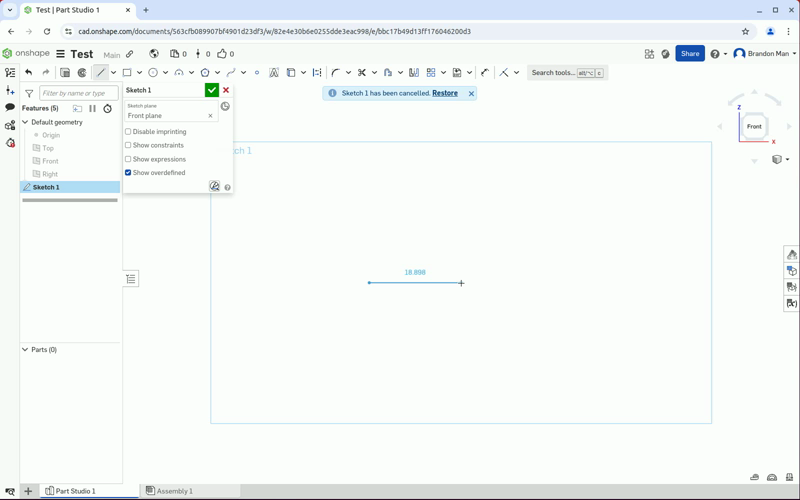
click(461, 282)
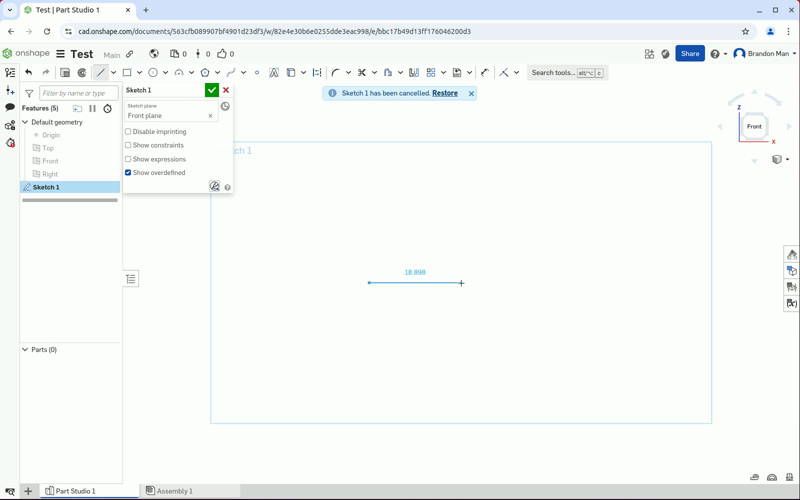
key_up(shift)
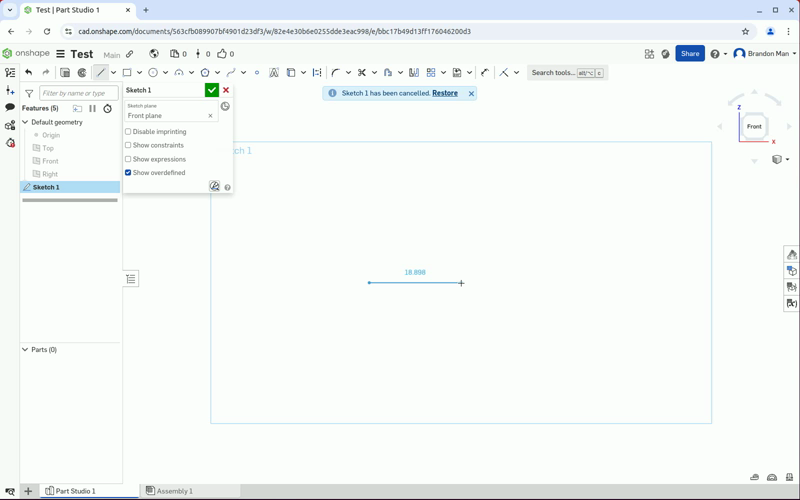
key_down(shift)
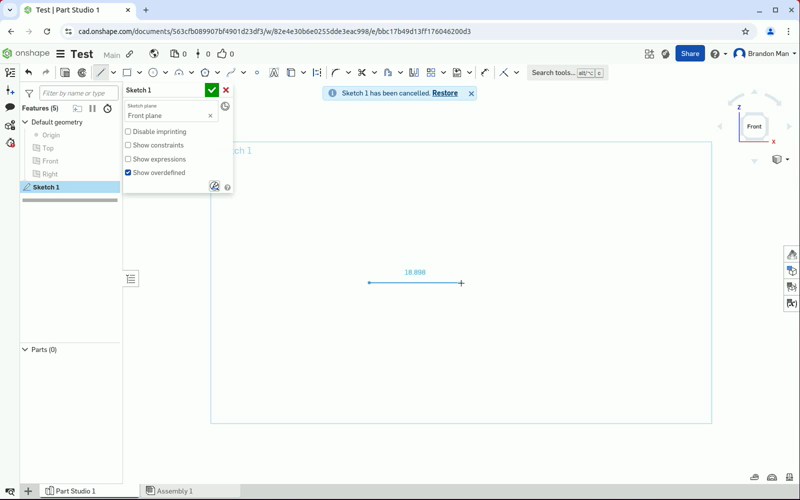
mouse_move(461, 191)
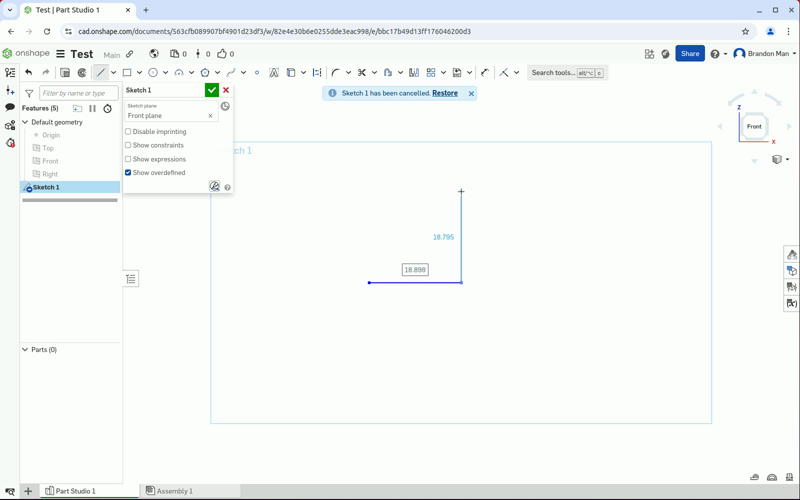
click(461, 191)
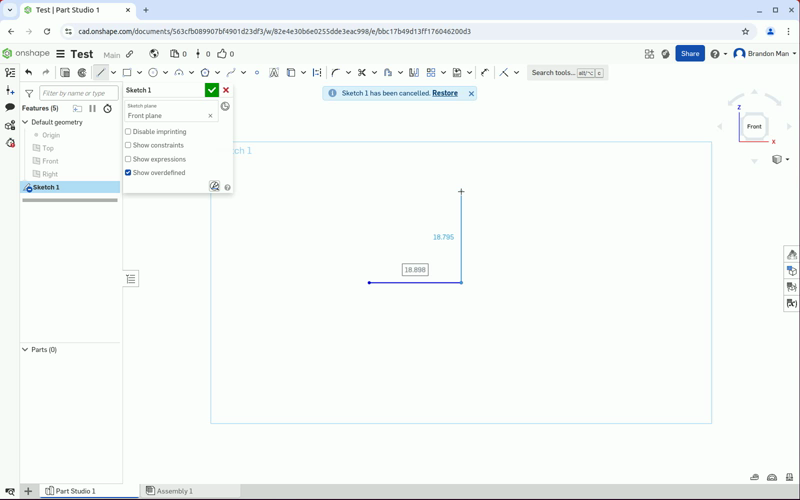
key_up(shift)
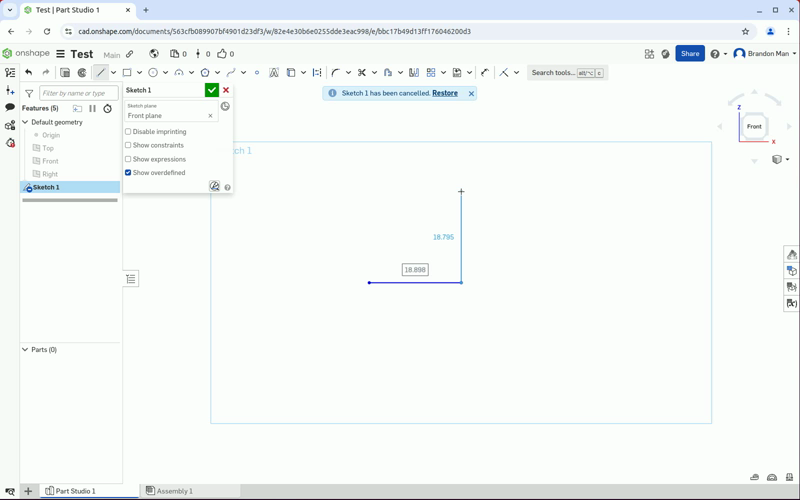
key_down(shift)
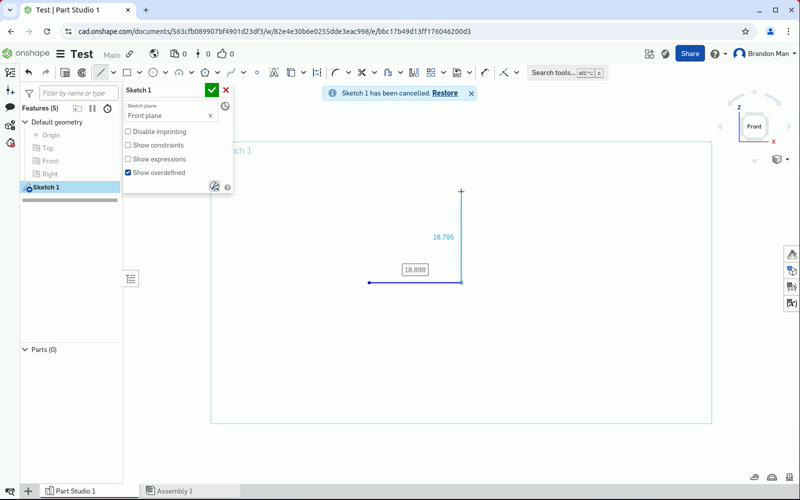
mouse_move(369, 191)
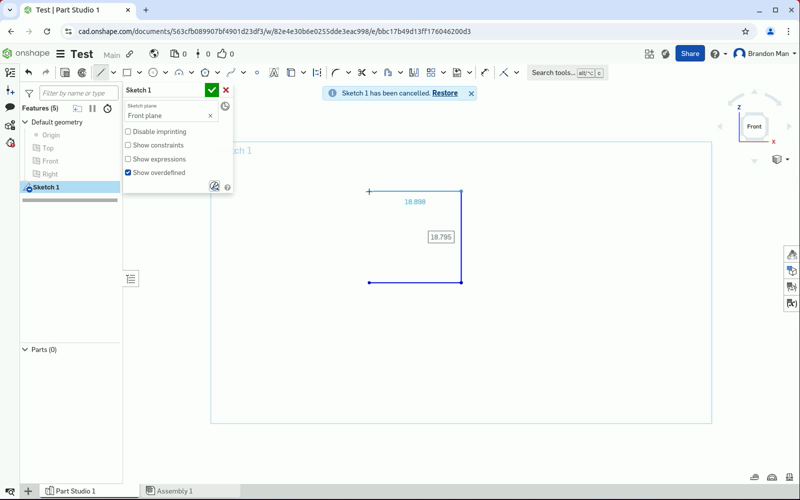
click(369, 191)
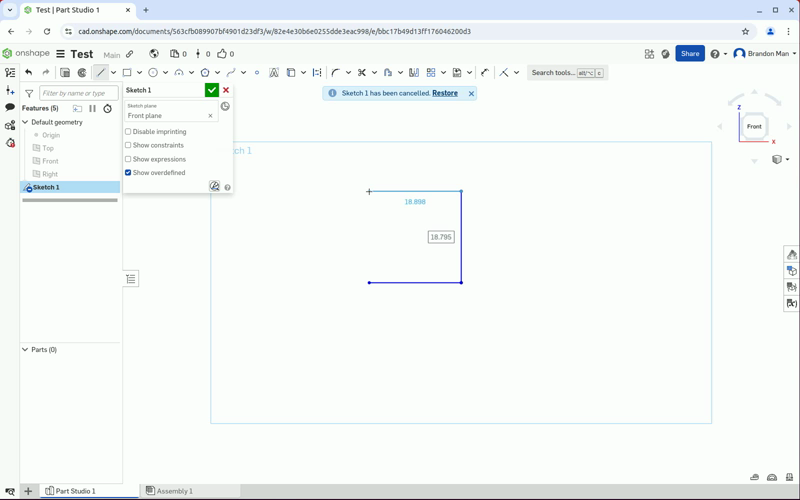
key_up(shift)
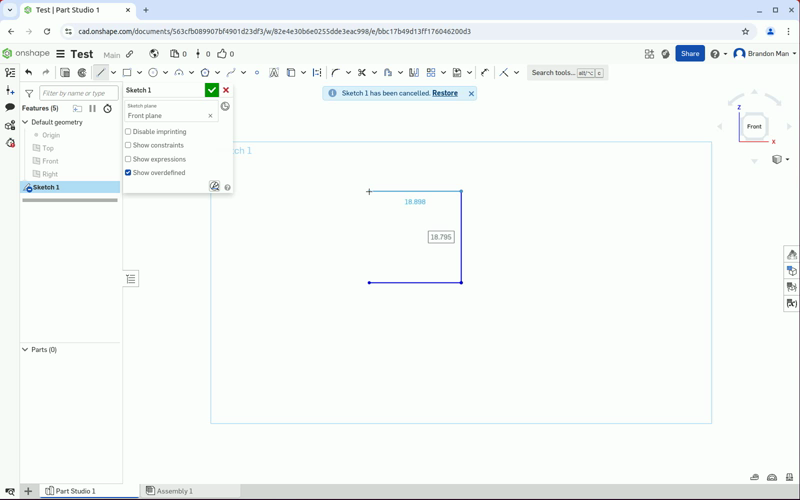
key_down(shift)
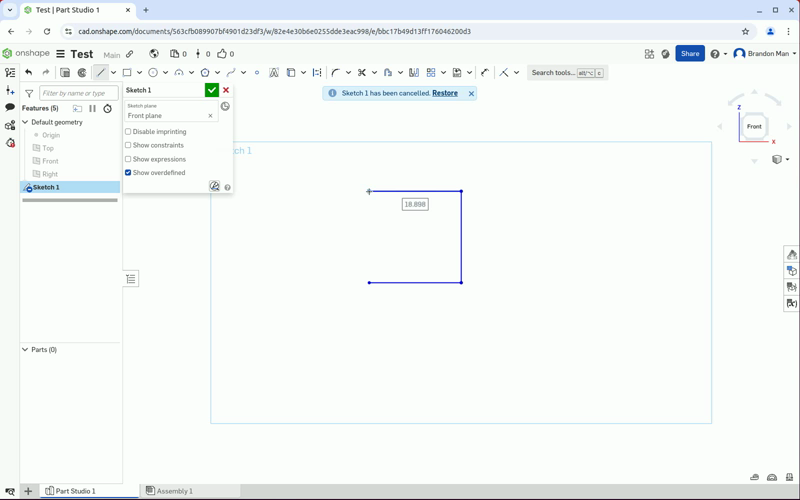
mouse_move(369, 282)
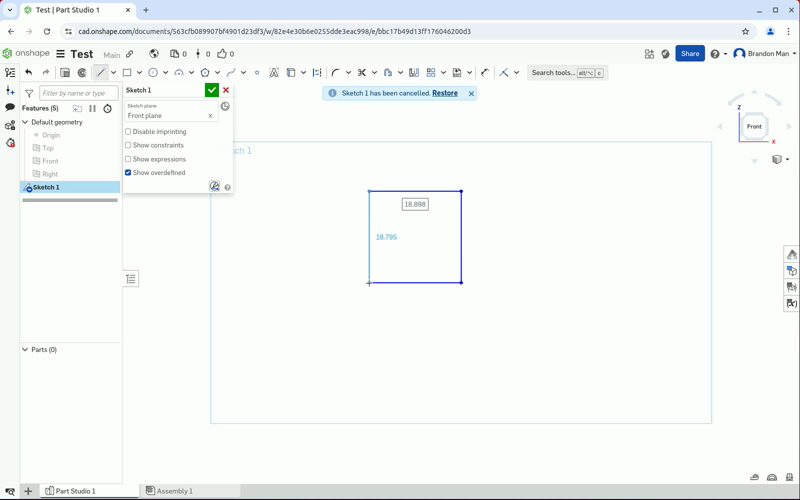
key_up(shift)
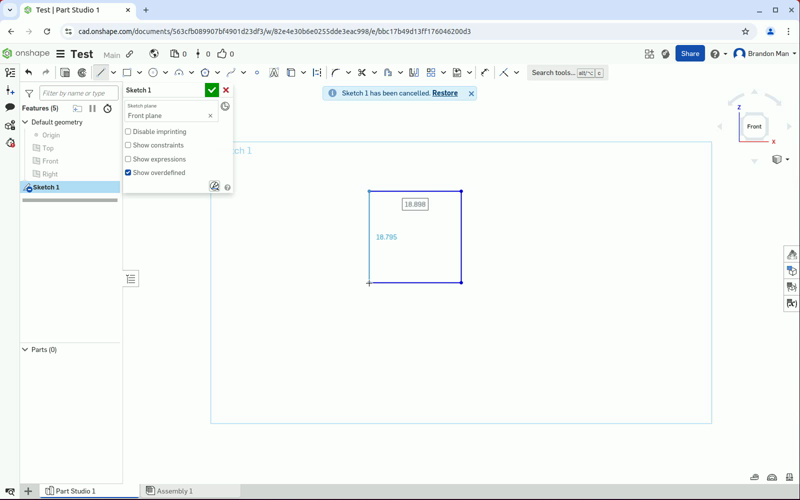
click(369, 282)
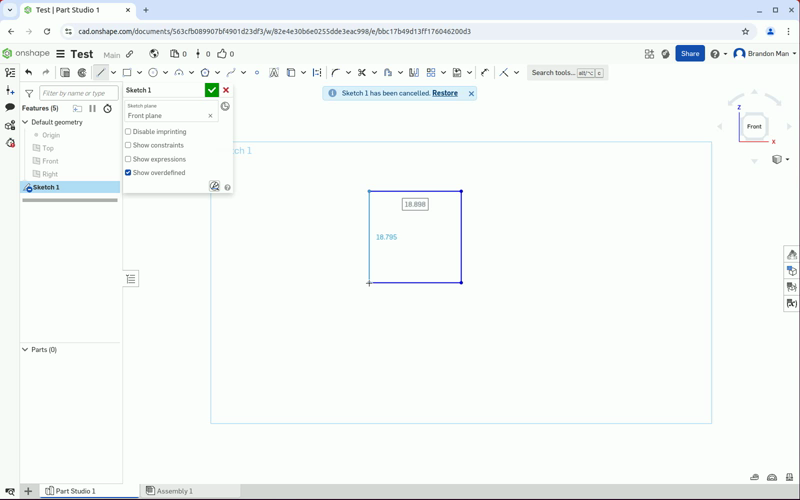
key(esc)
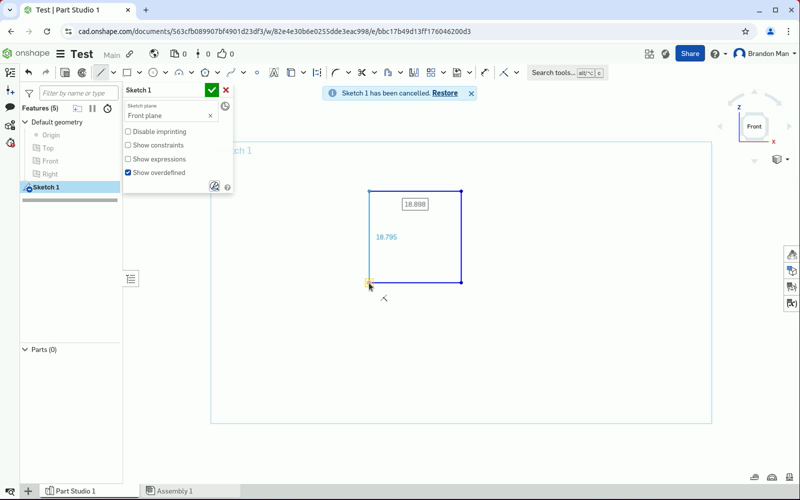
mouse_move(439, 244)
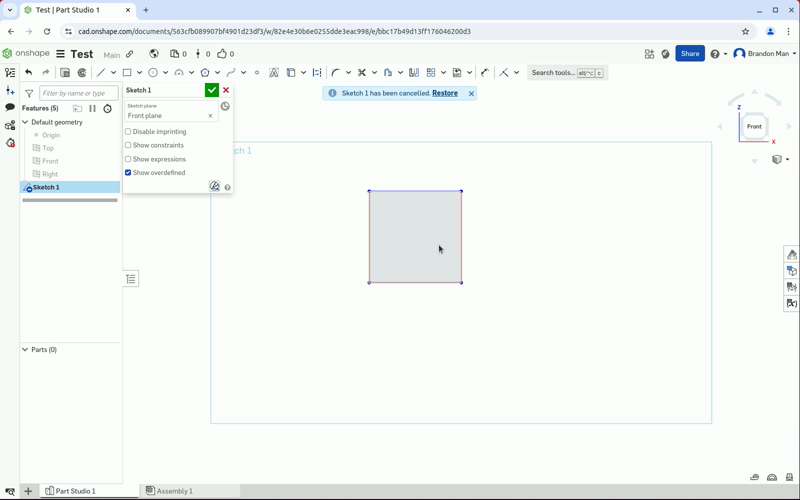
click(439, 244)
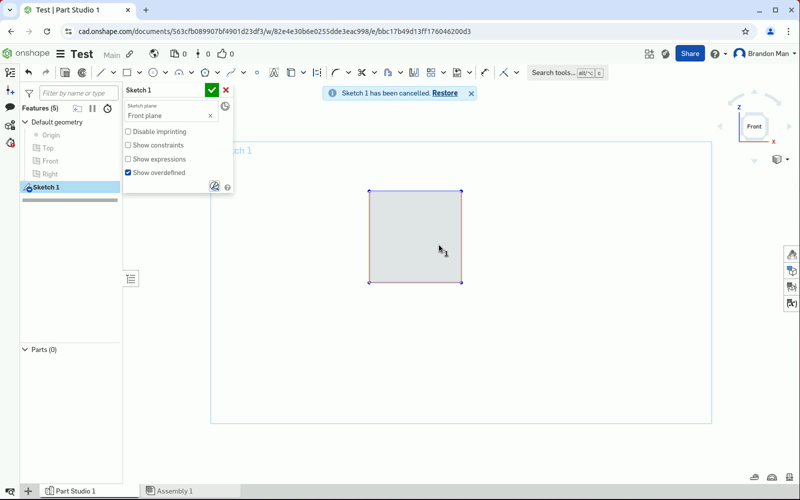
mouse_move(73, 352)
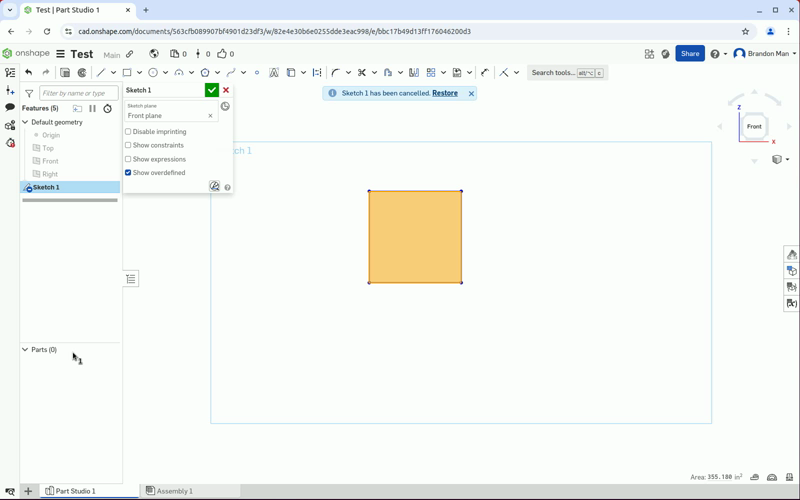
key(shift+y)
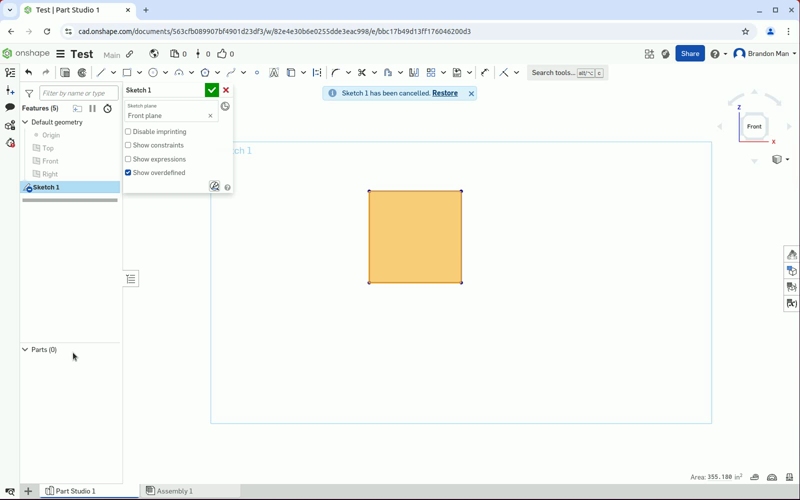
key(shift+e)
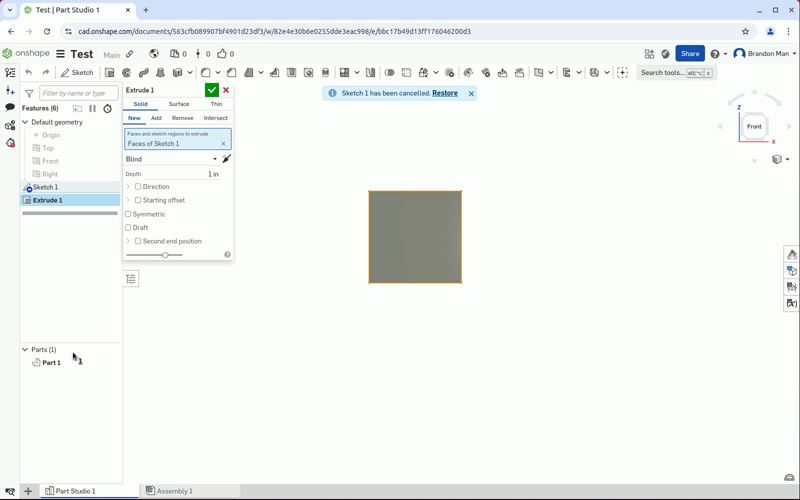
mouse_move(143, 106)
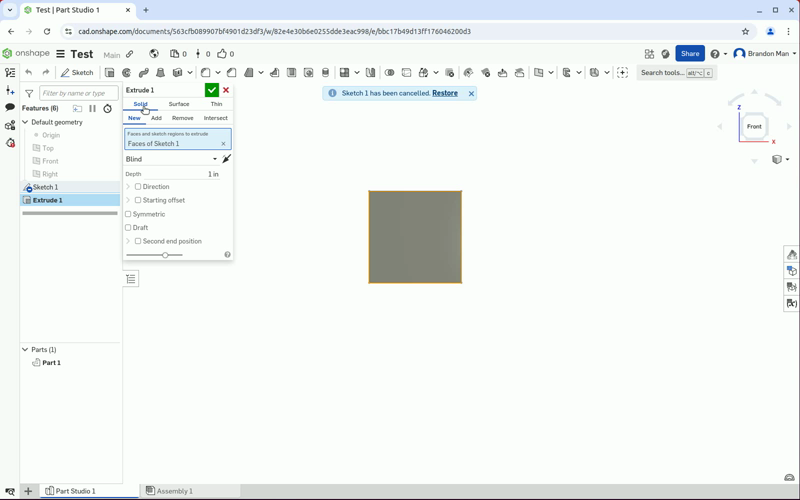
click(143, 106)
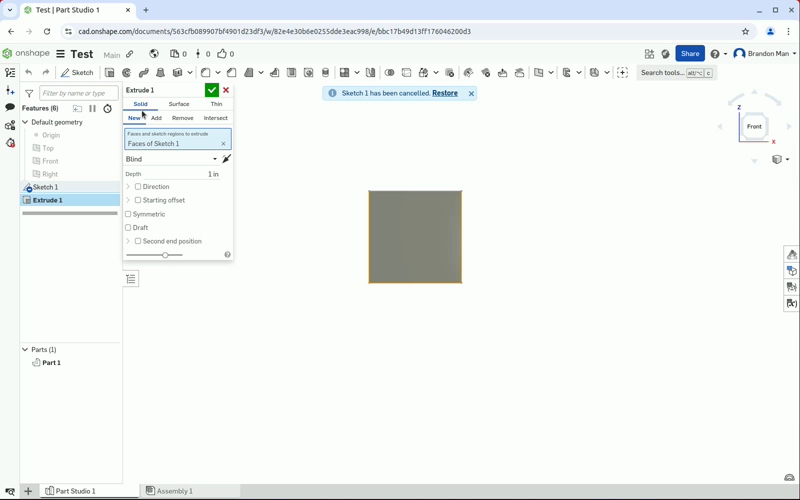
mouse_move(137, 120)
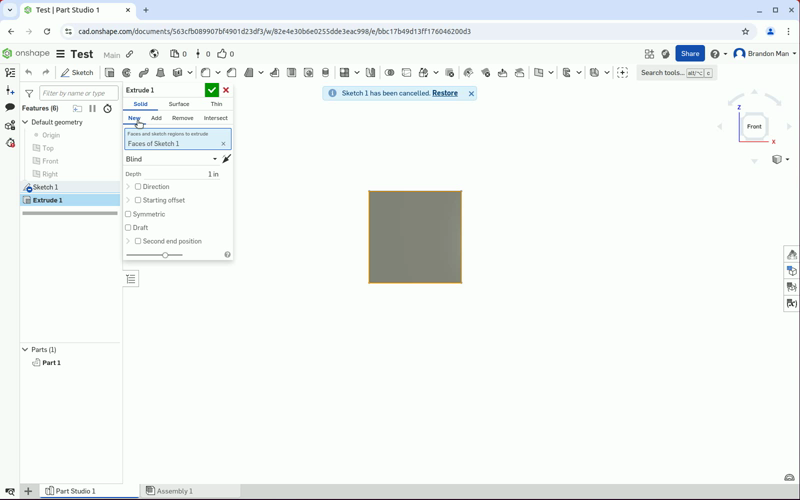
click(137, 120)
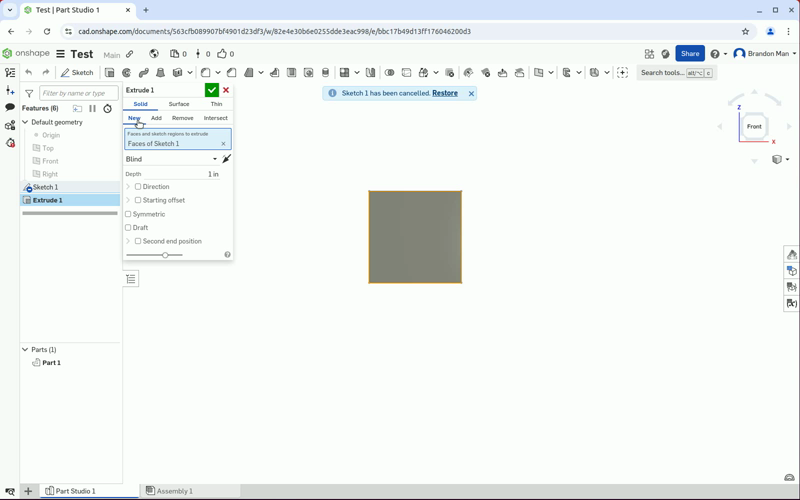
key(tab, 4)
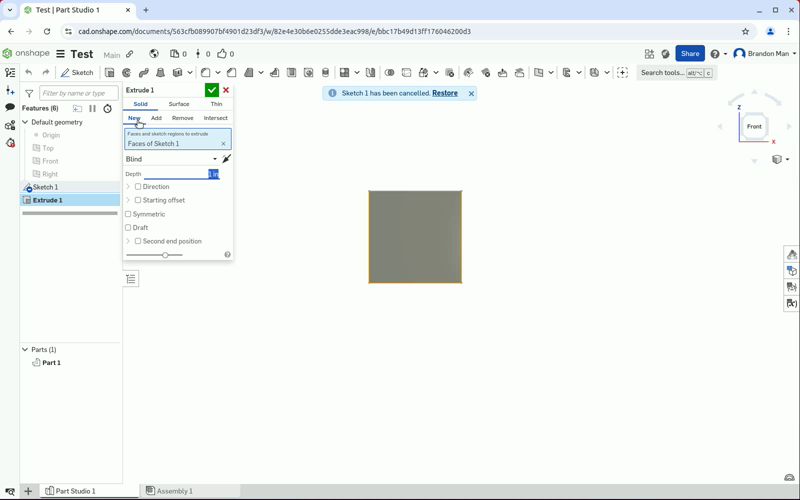
text(-2.648)
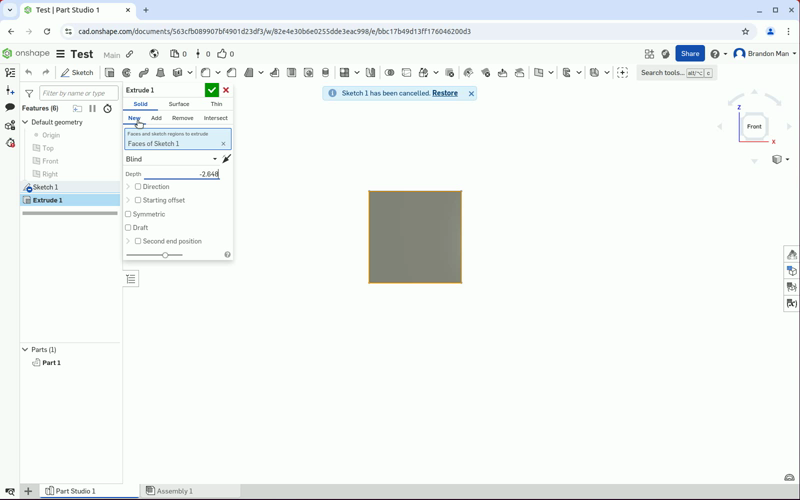
key(enter)
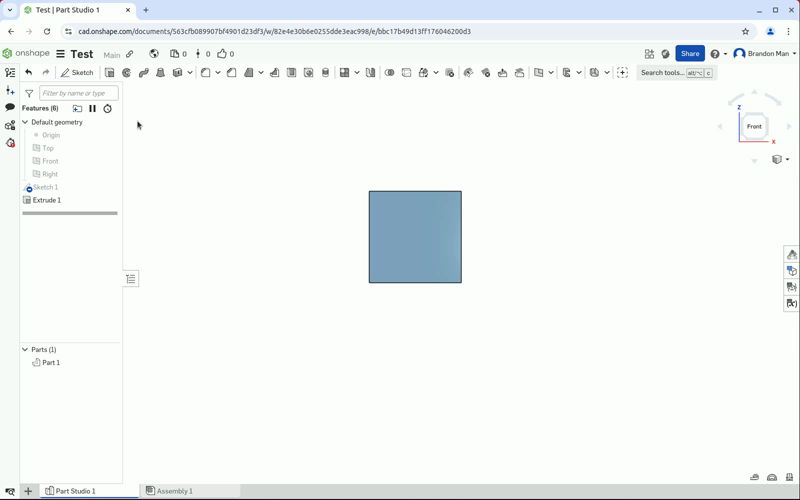
key(shift+h)
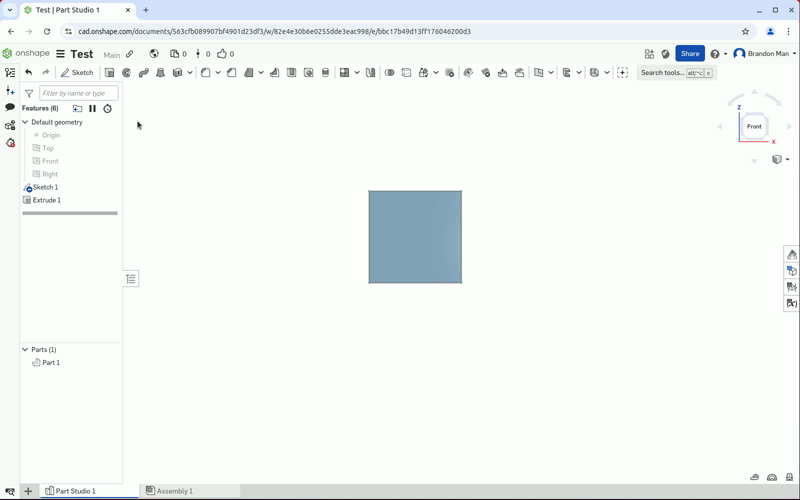
key(shift+h)
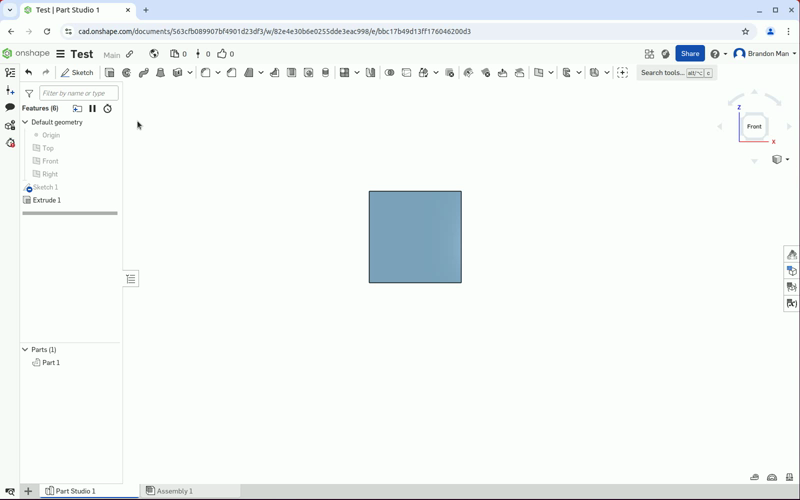
mouse_move(73, 189)
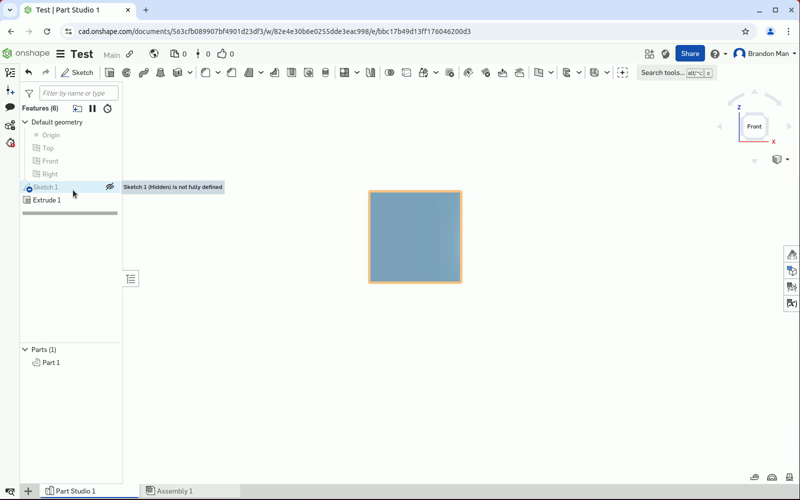
click(73, 189)
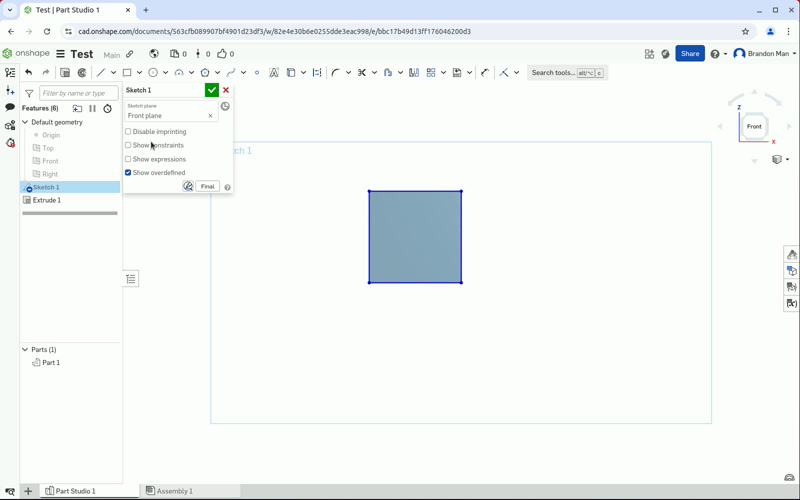
mouse_move(229, 92)
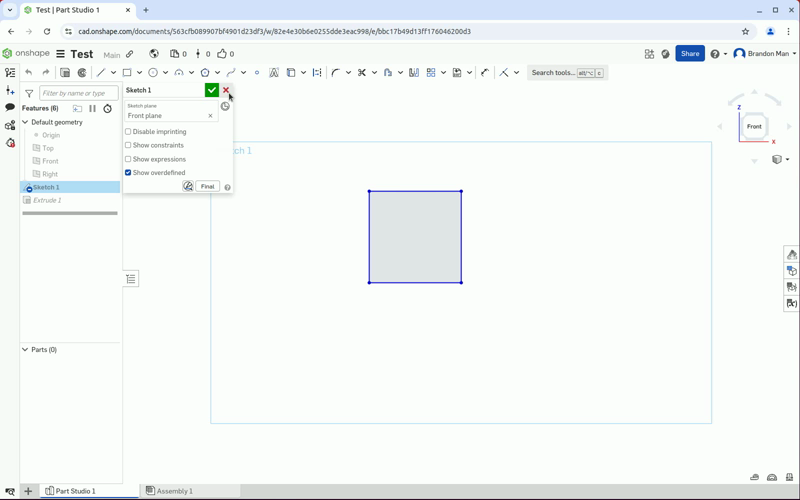
click(229, 92)
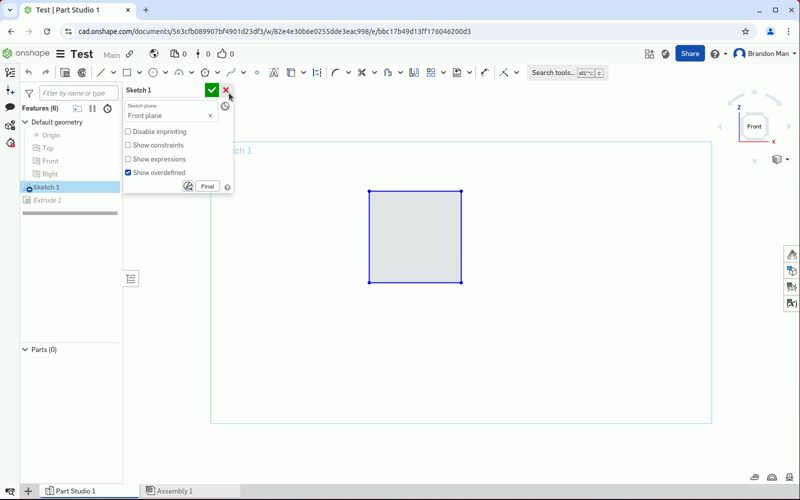
key(shift+s)
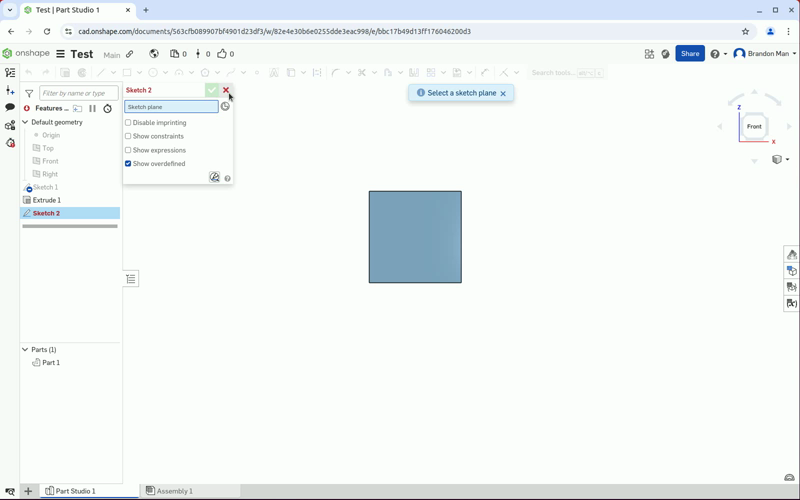
mouse_move(73, 163)
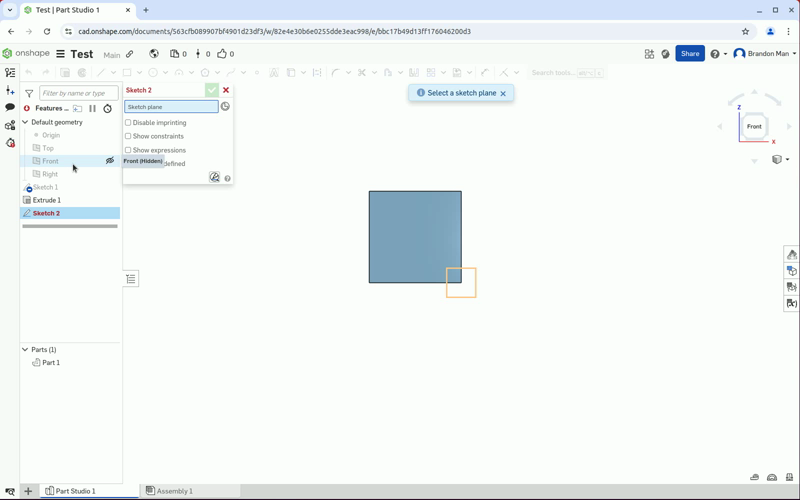
click(73, 163)
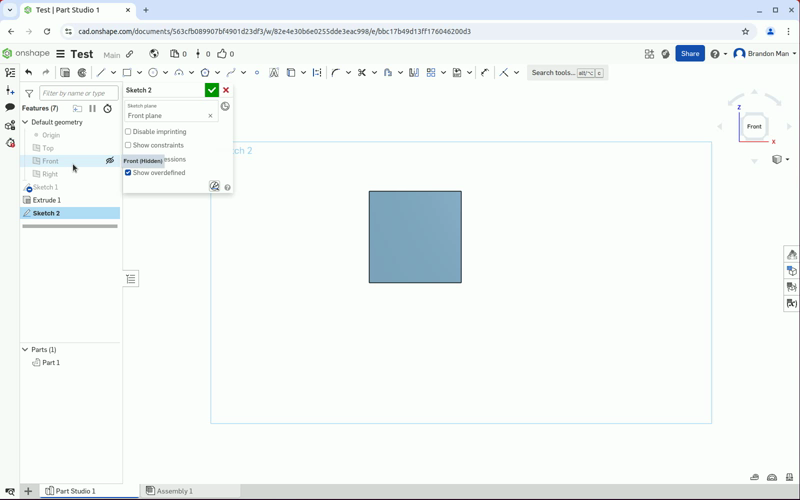
mouse_move(73, 352)
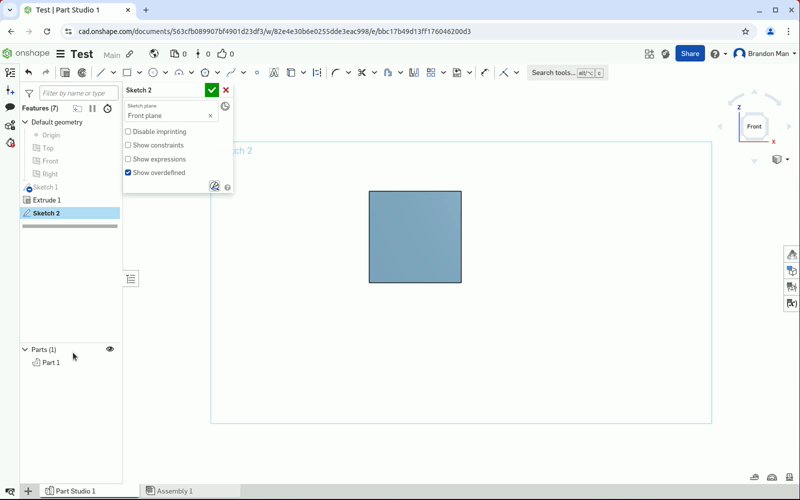
key(y)
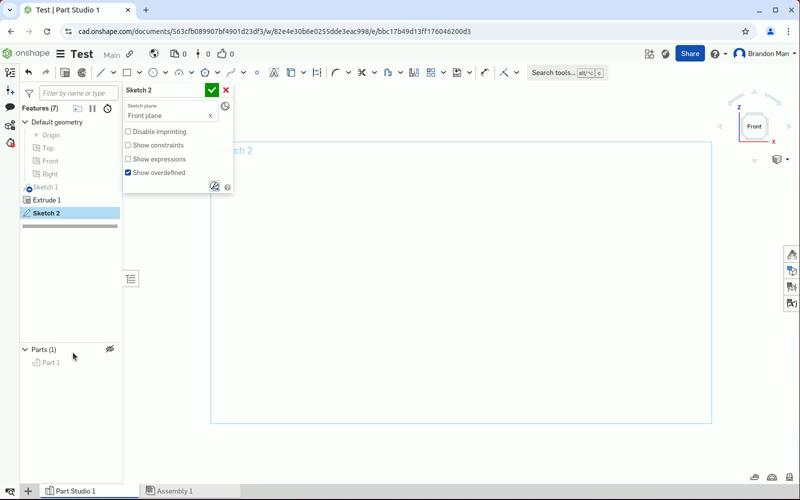
key(l)
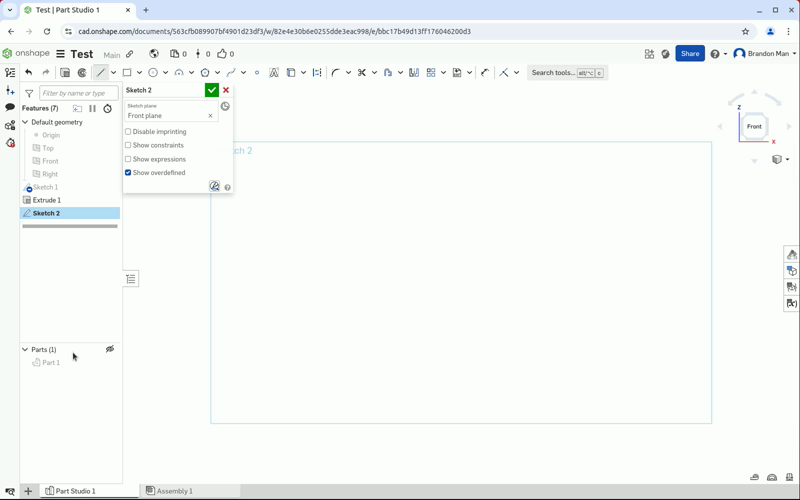
key_down(shift)
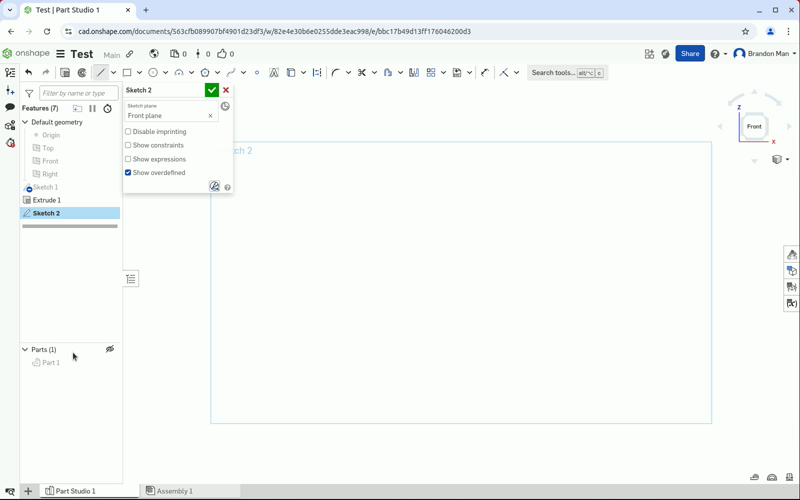
mouse_move(348, 282)
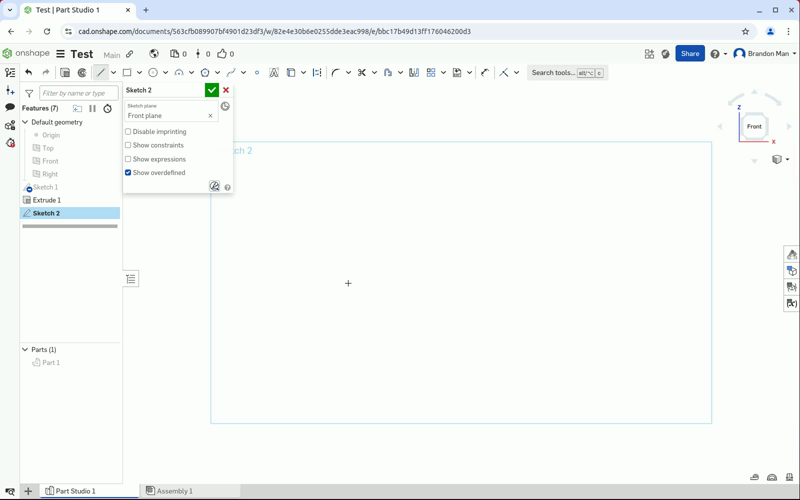
click(348, 282)
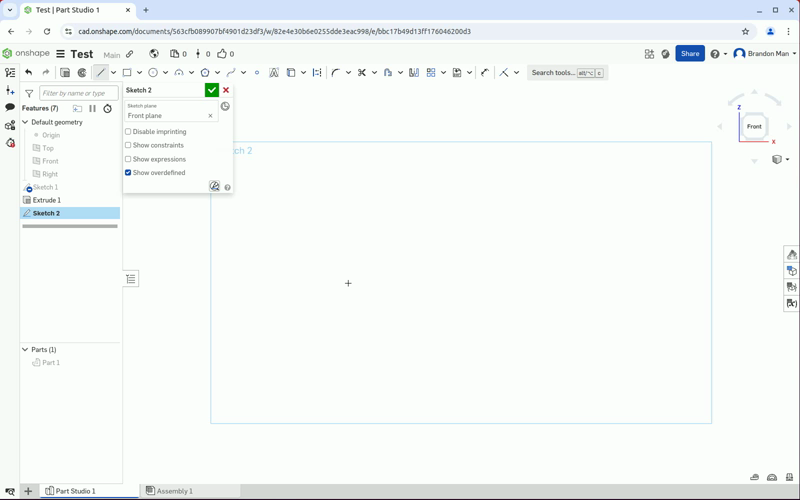
key_up(shift)
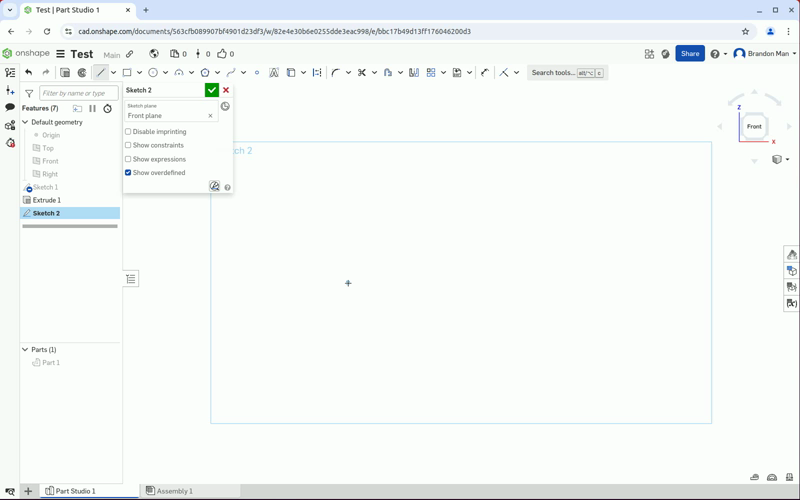
key_down(shift)
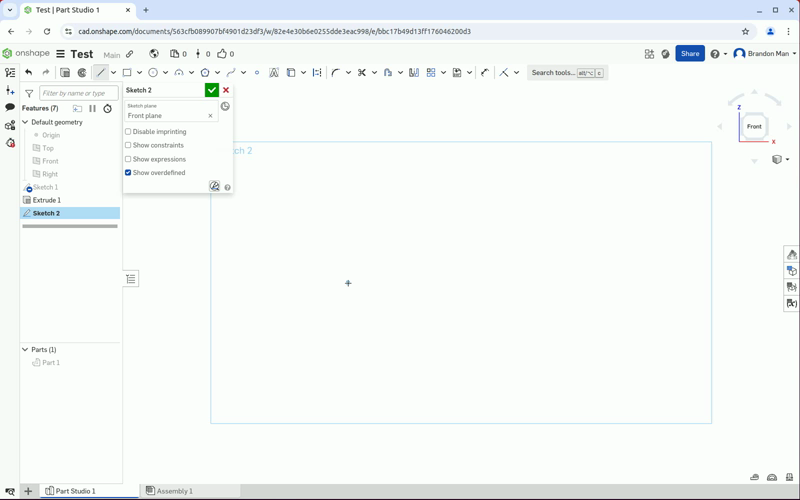
mouse_move(378, 282)
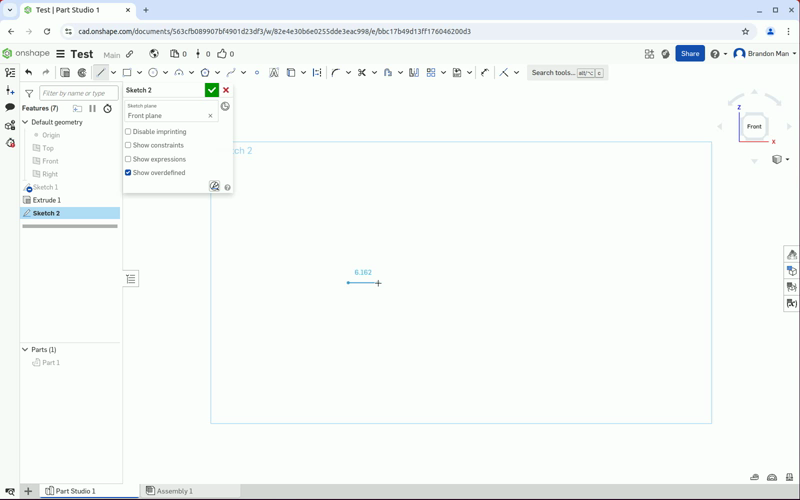
mouse_move(369, 282)
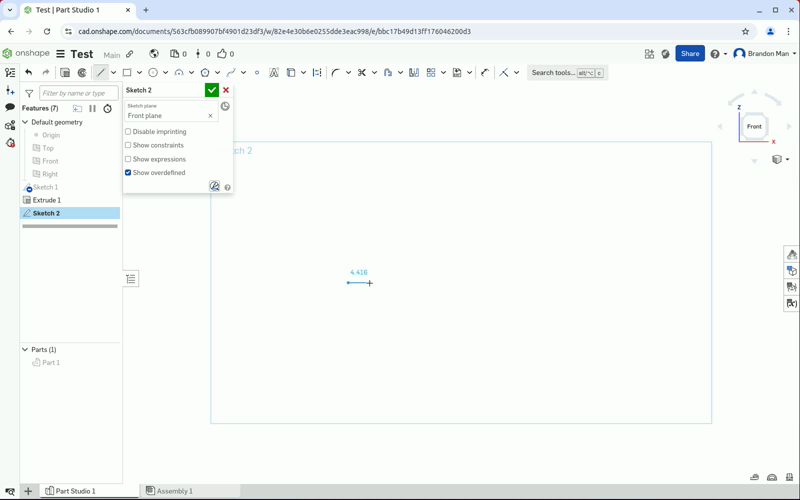
click(369, 282)
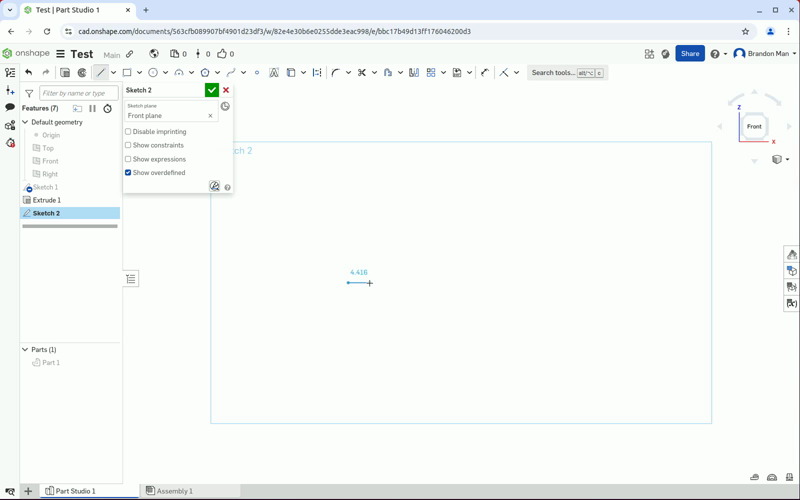
key_up(shift)
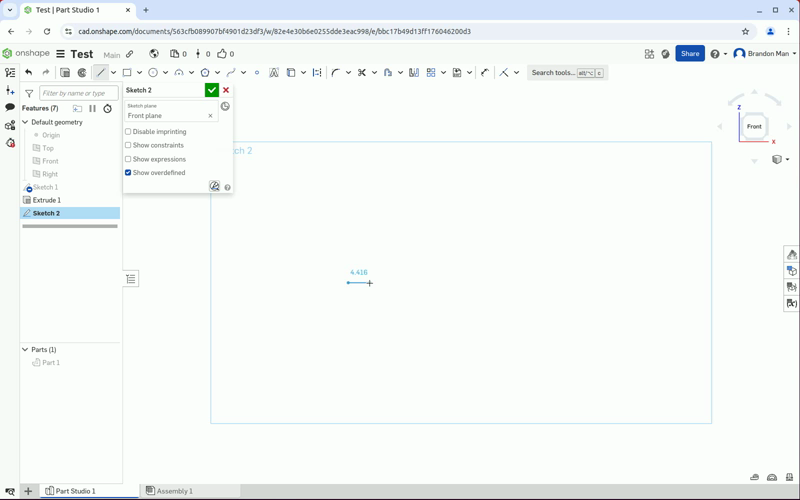
key_down(shift)
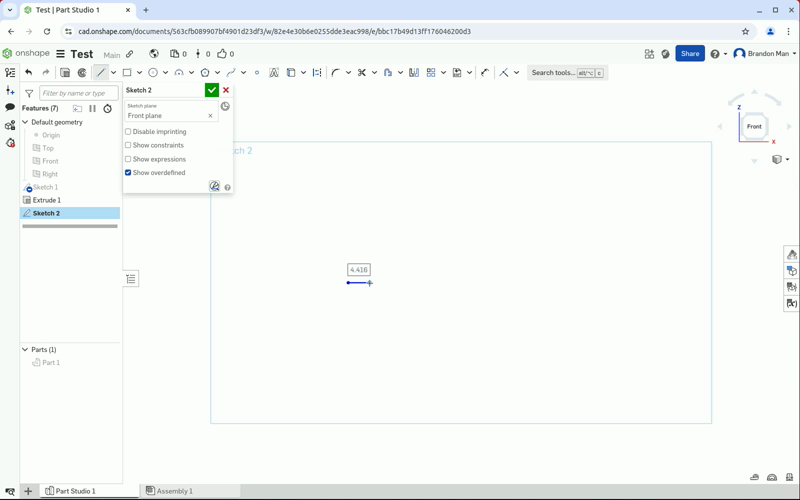
mouse_move(369, 191)
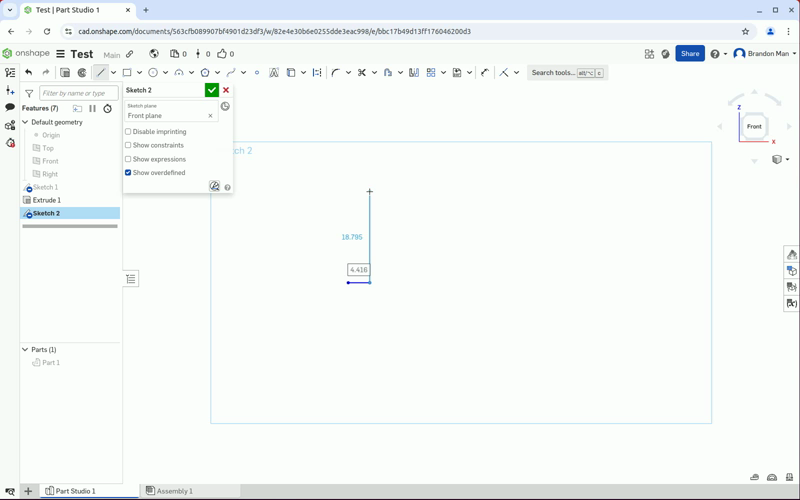
click(369, 191)
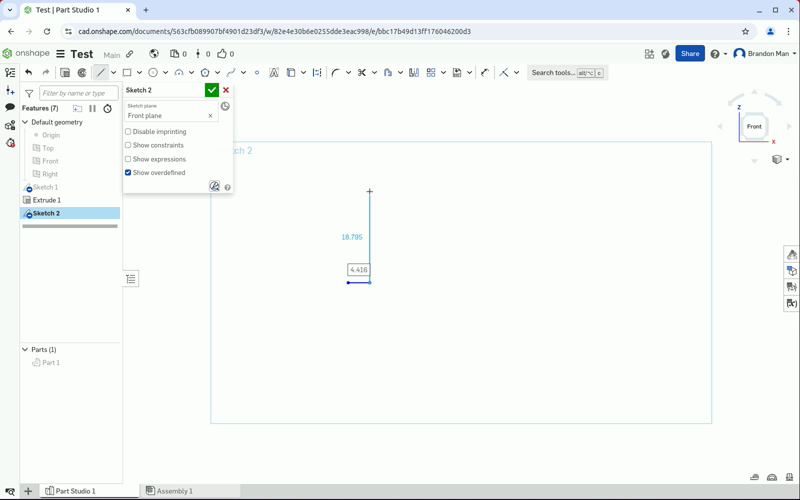
key_up(shift)
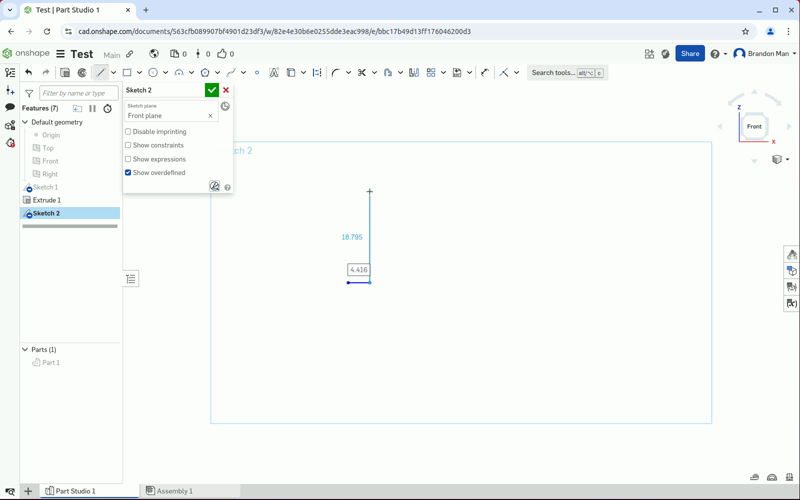
key_down(shift)
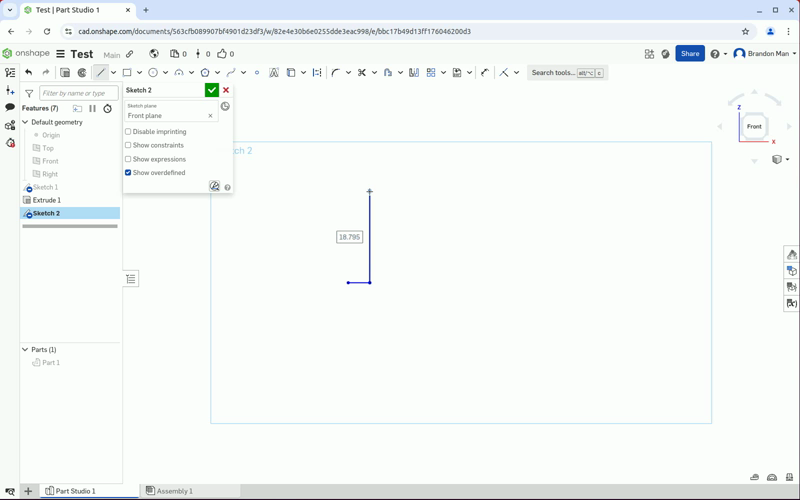
mouse_move(399, 191)
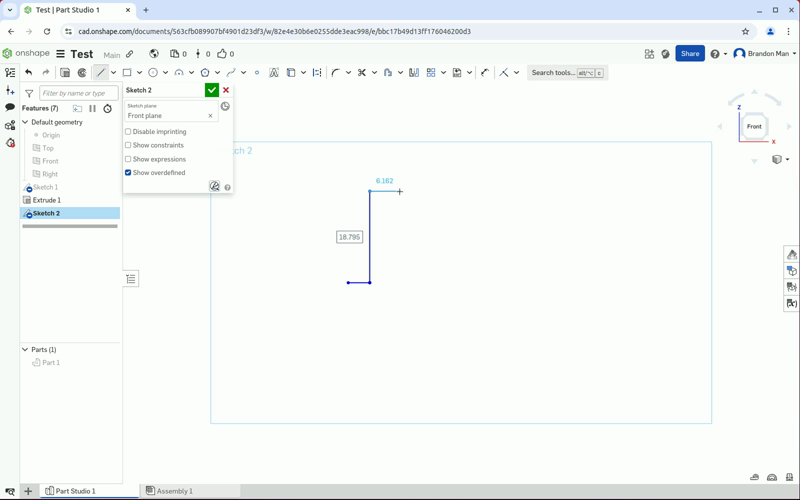
mouse_move(348, 191)
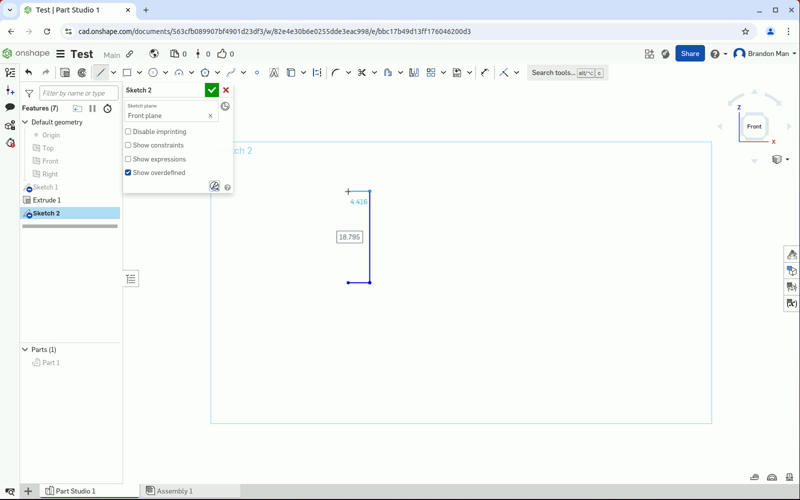
click(348, 191)
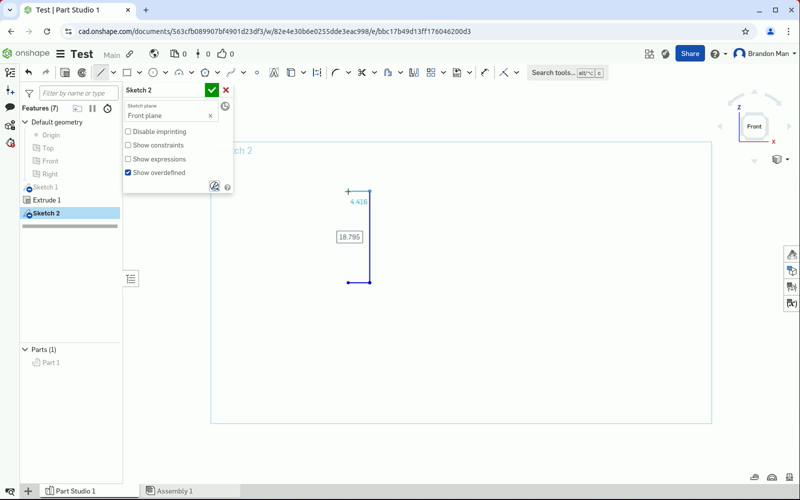
key_up(shift)
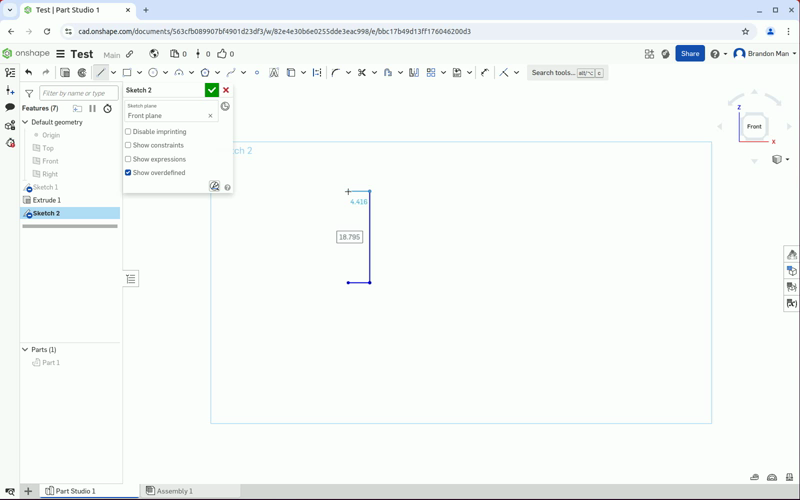
key_down(shift)
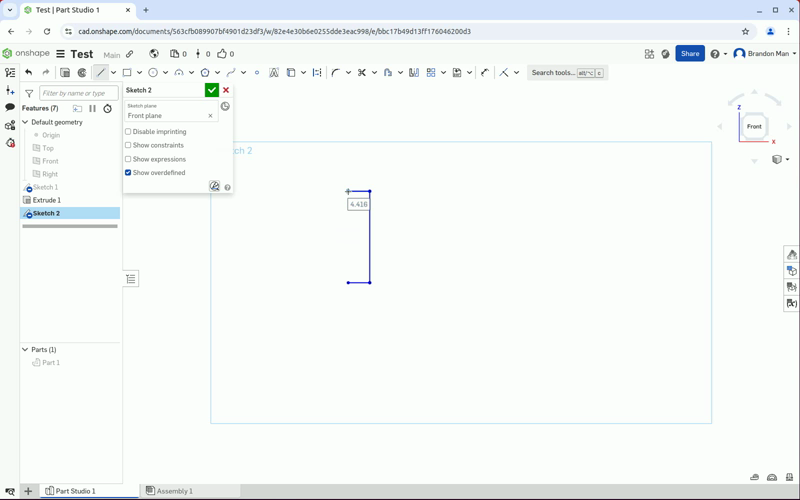
mouse_move(348, 282)
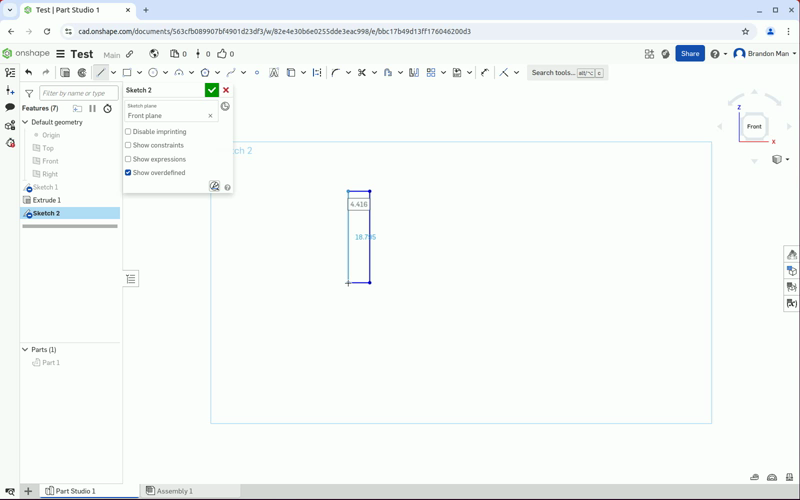
key_up(shift)
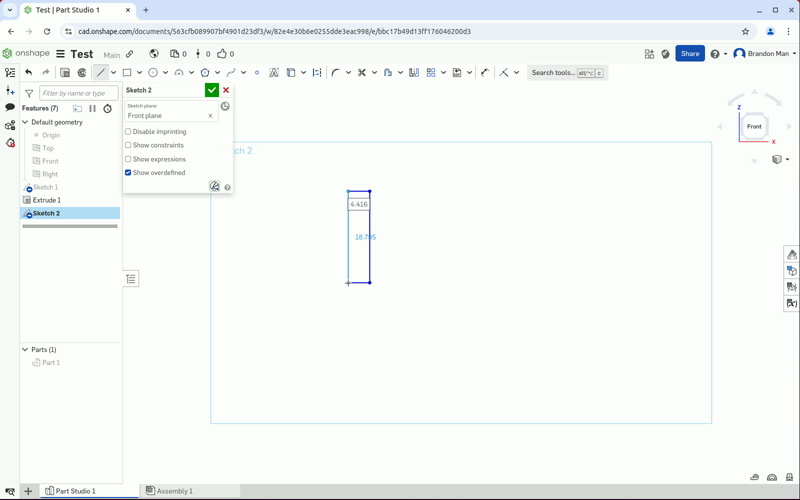
click(348, 282)
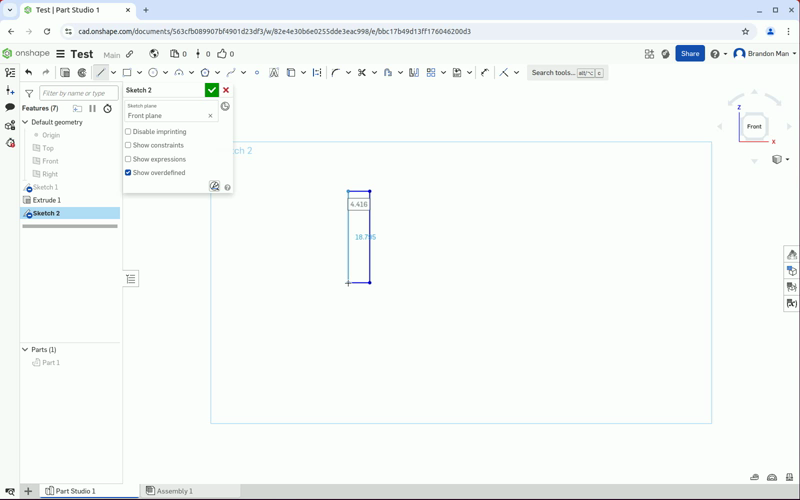
key(esc)
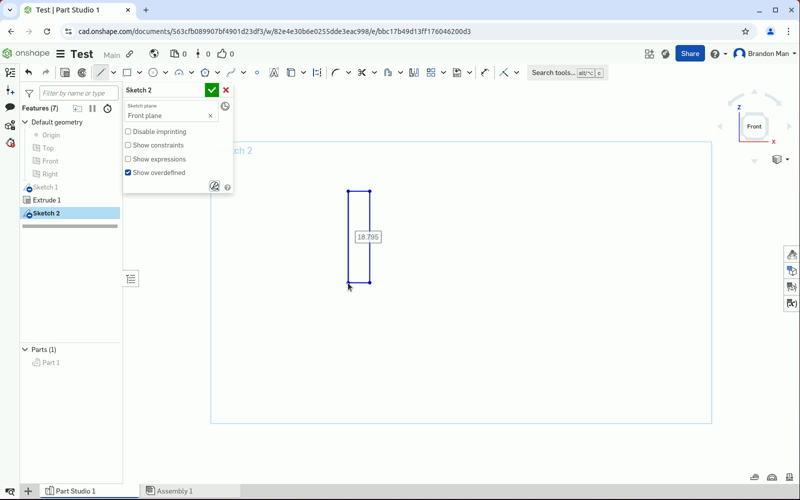
key(c)
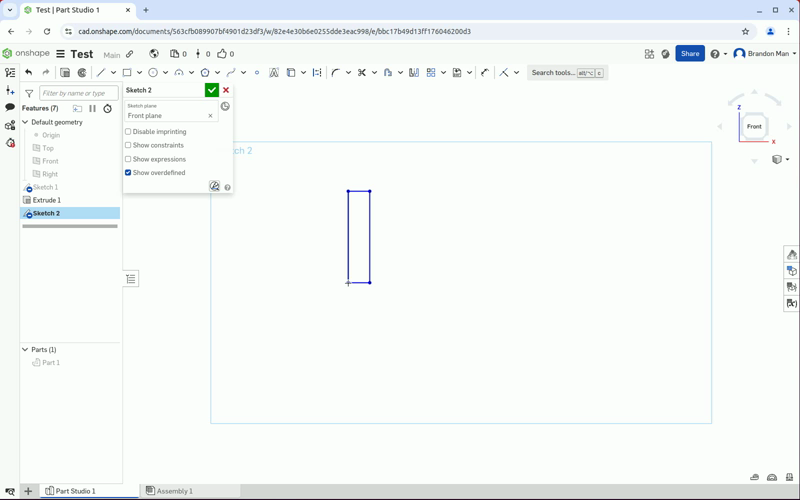
key_down(shift)
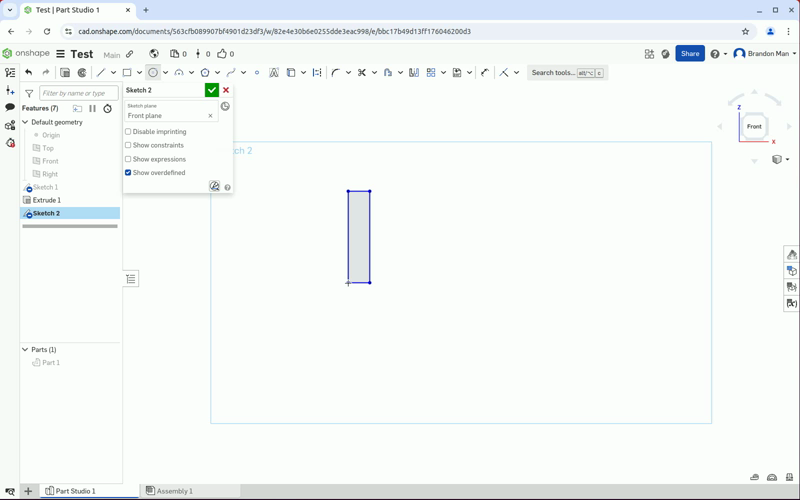
mouse_move(358, 266)
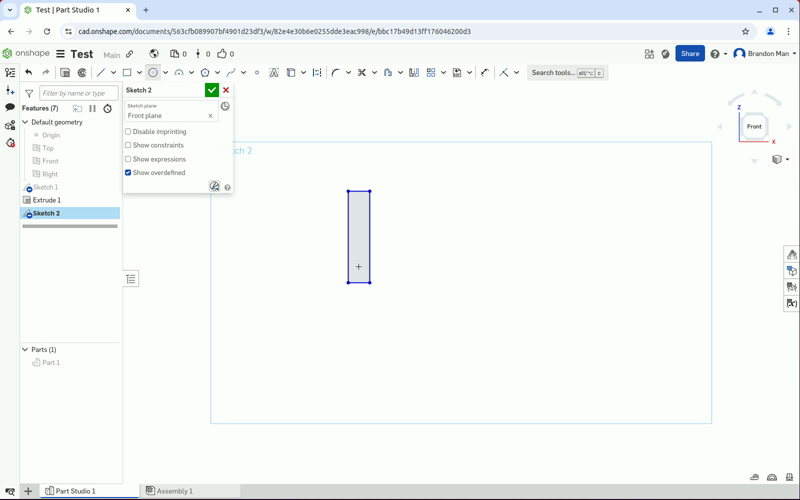
click(358, 266)
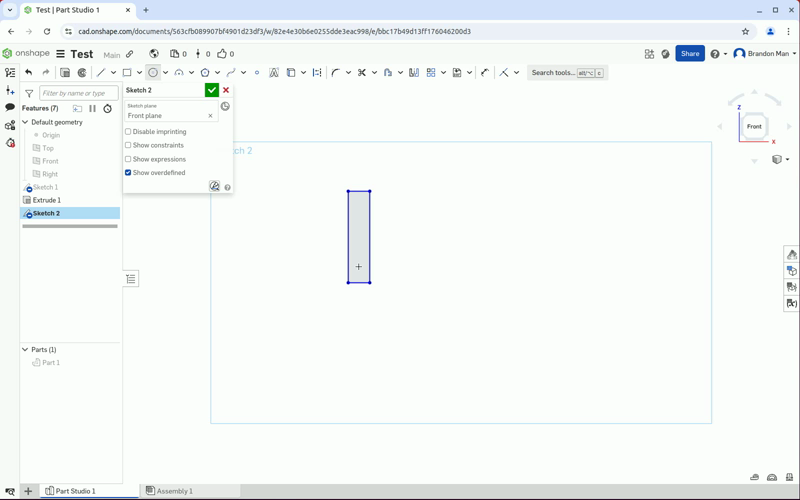
key_up(shift)
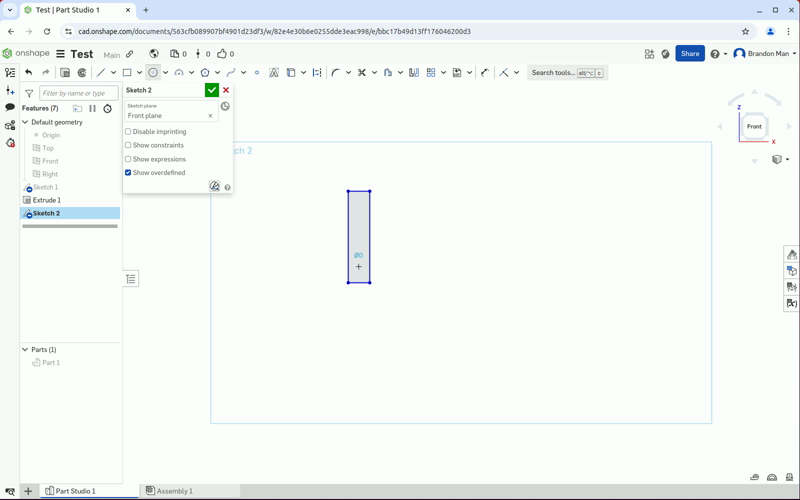
mouse_move(361, 266)
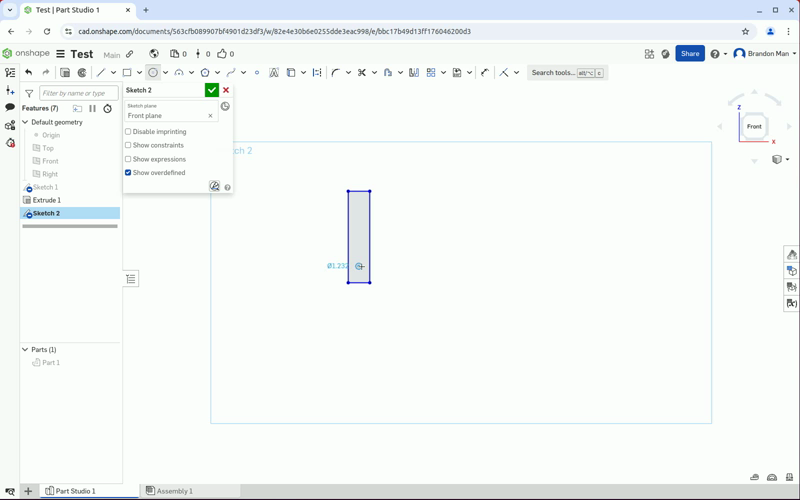
click(361, 266)
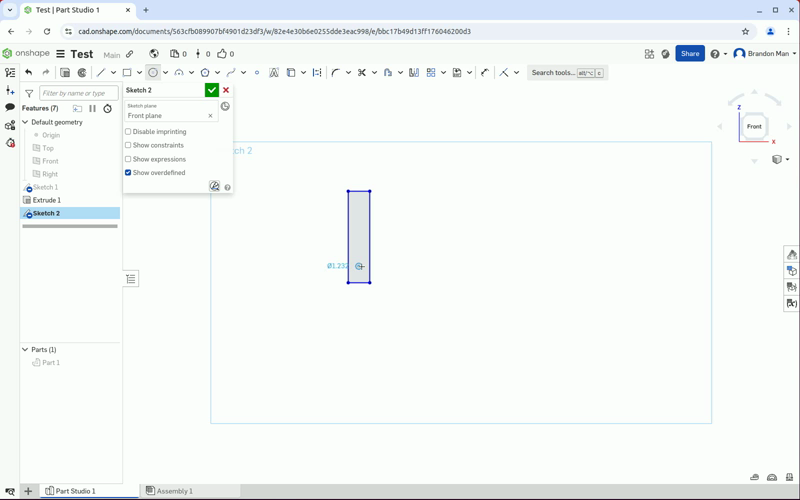
key(esc)
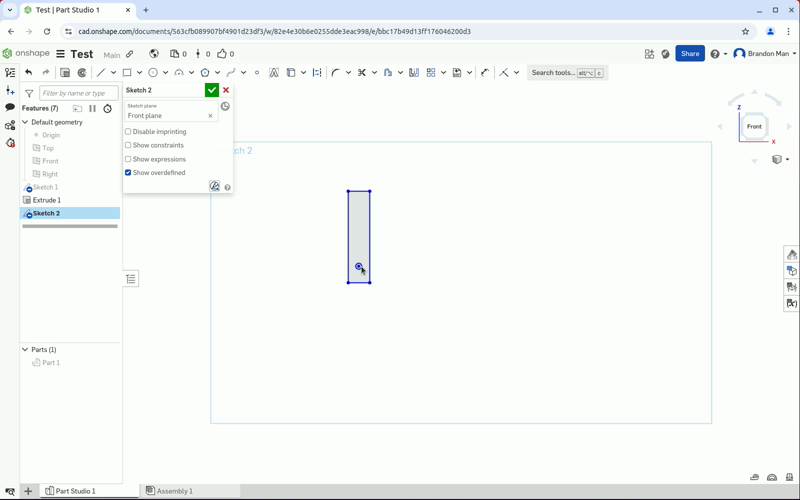
key(c)
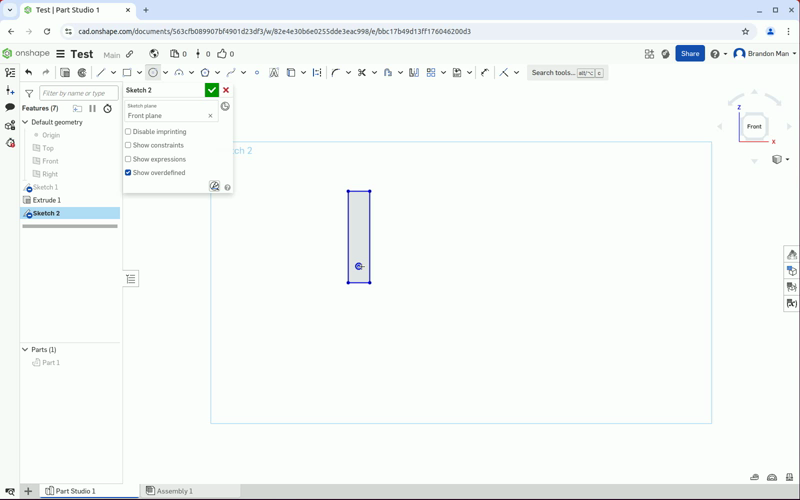
key_down(shift)
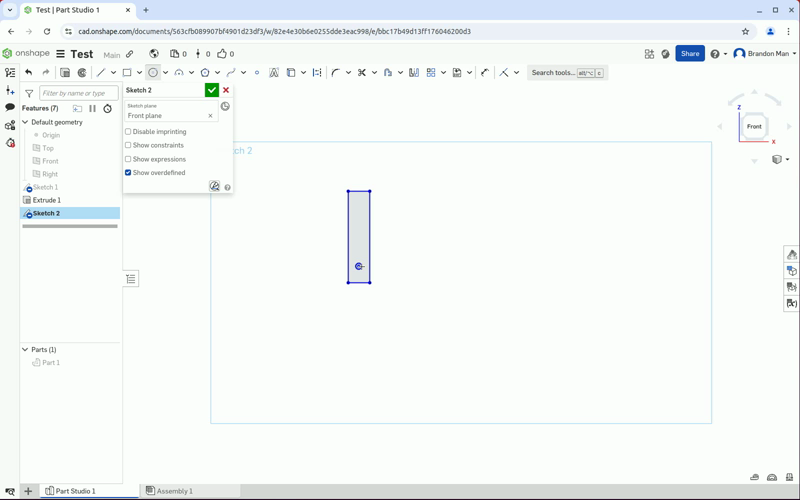
mouse_move(358, 207)
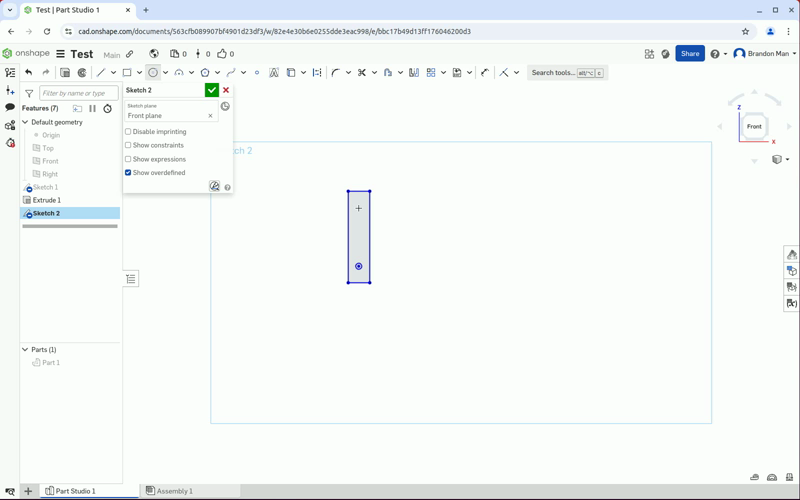
click(358, 207)
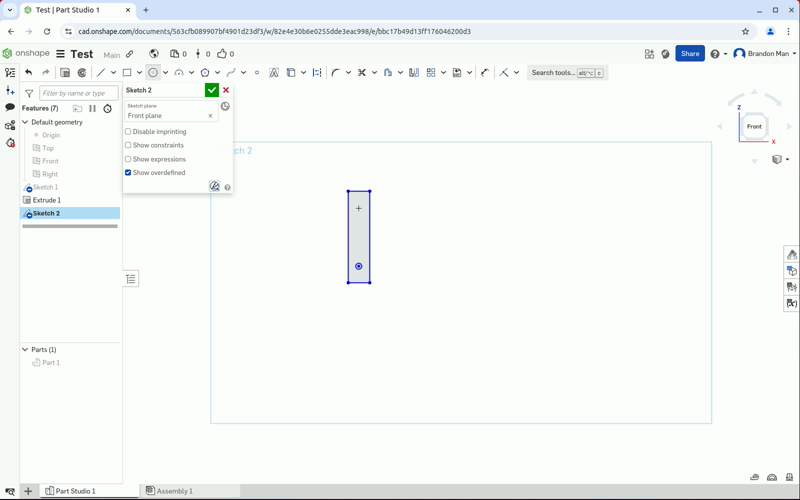
key_up(shift)
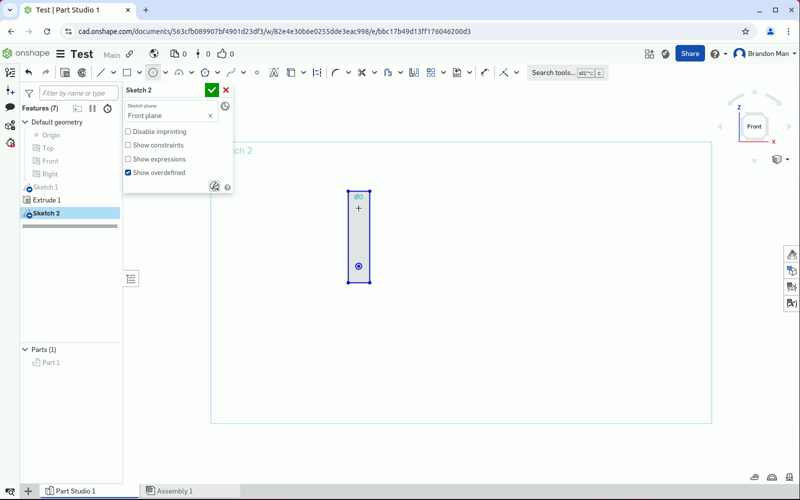
mouse_move(361, 207)
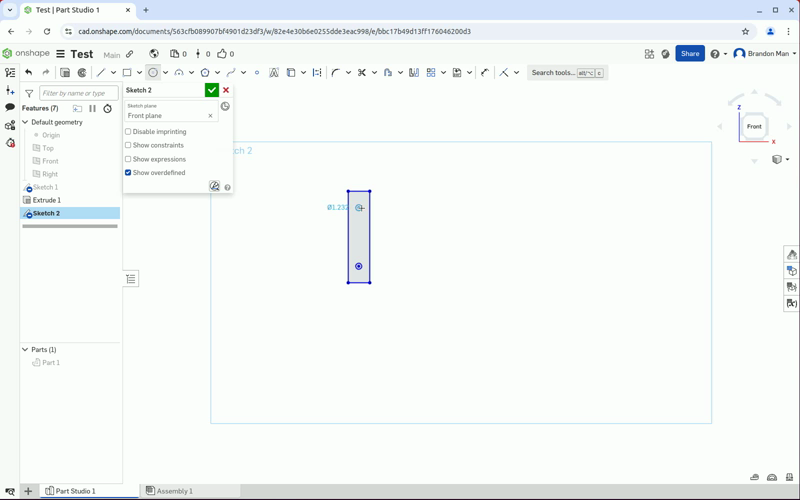
click(361, 207)
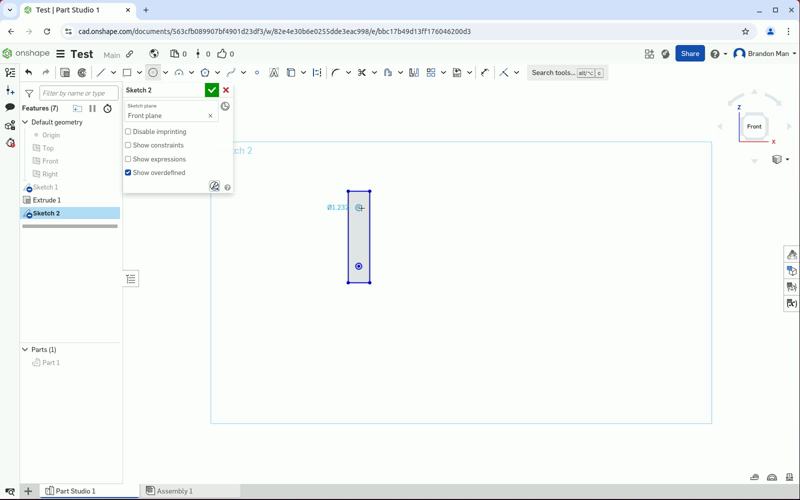
key(esc)
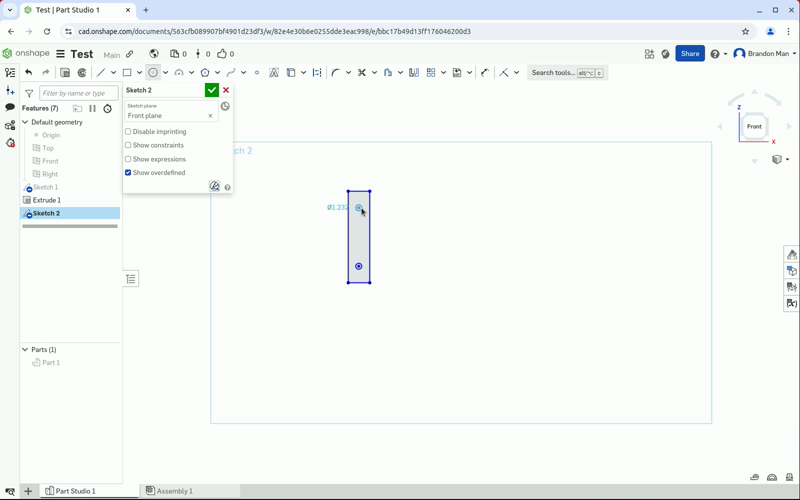
mouse_move(361, 230)
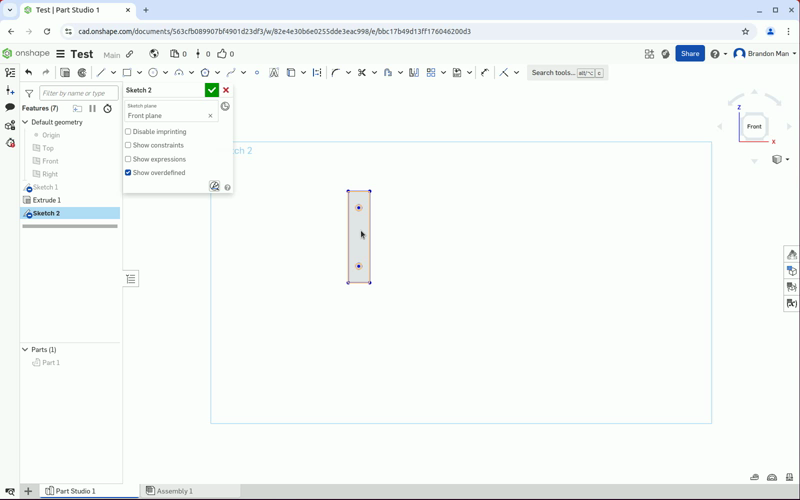
click(361, 230)
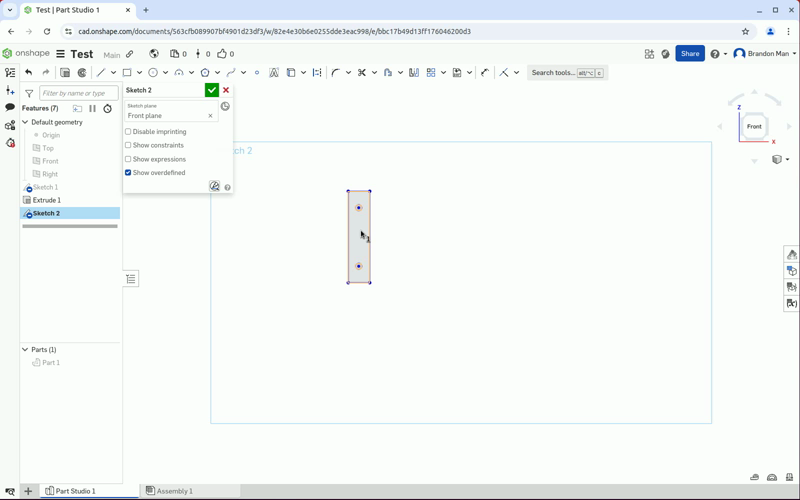
mouse_move(73, 352)
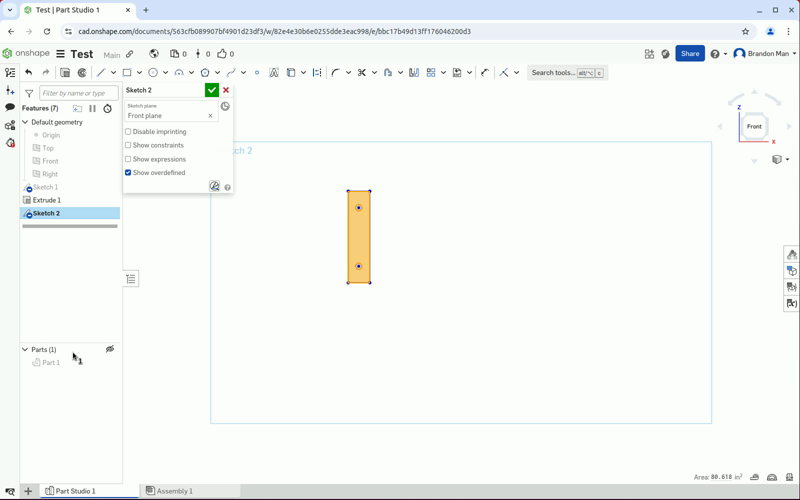
key(shift+y)
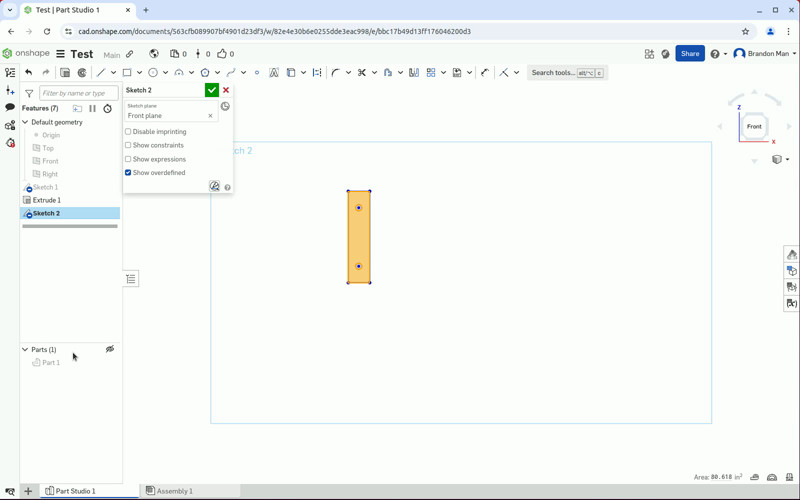
key(shift+e)
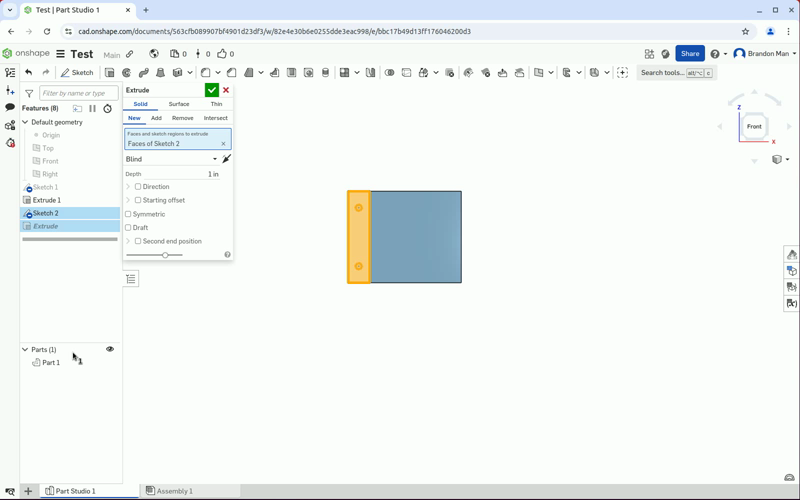
mouse_move(143, 106)
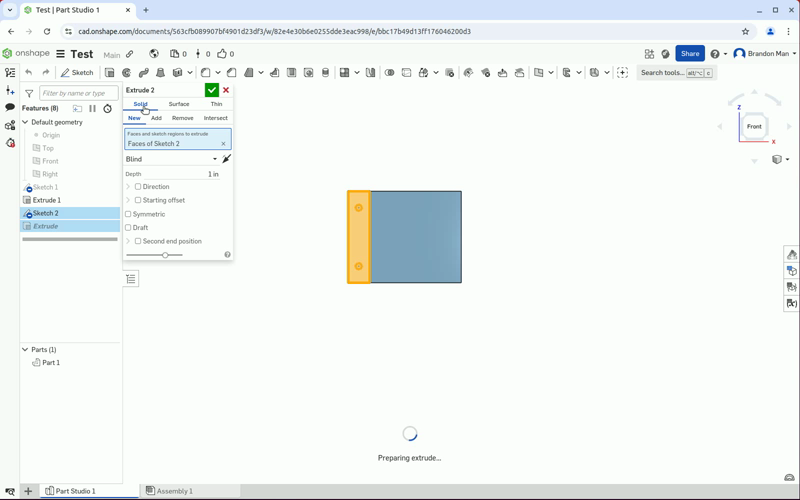
click(143, 106)
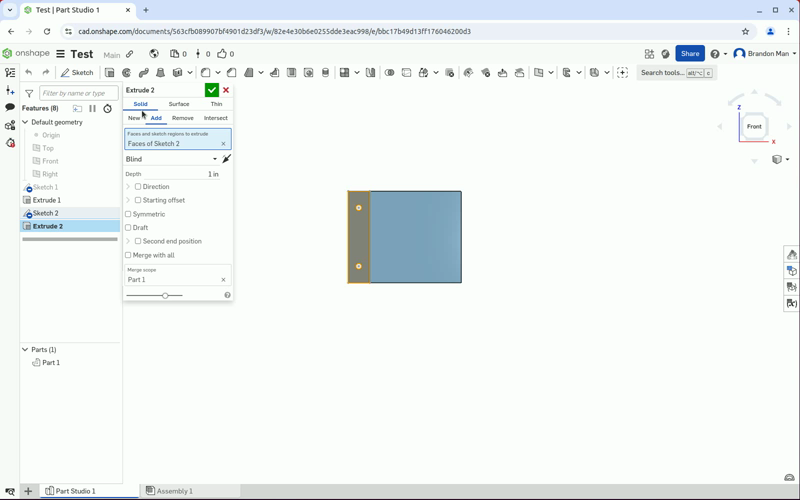
mouse_move(137, 120)
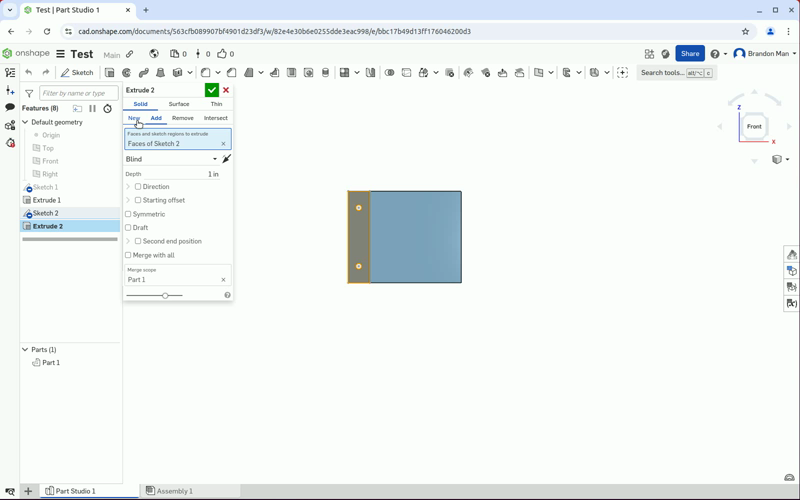
click(137, 120)
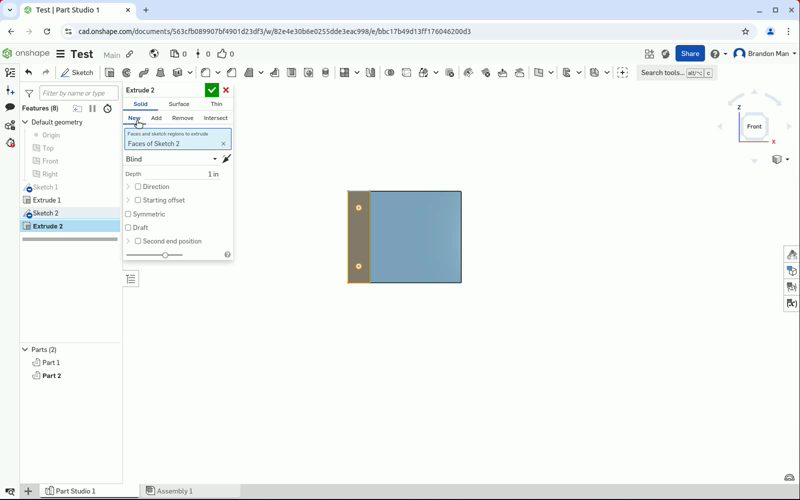
key(tab, 4)
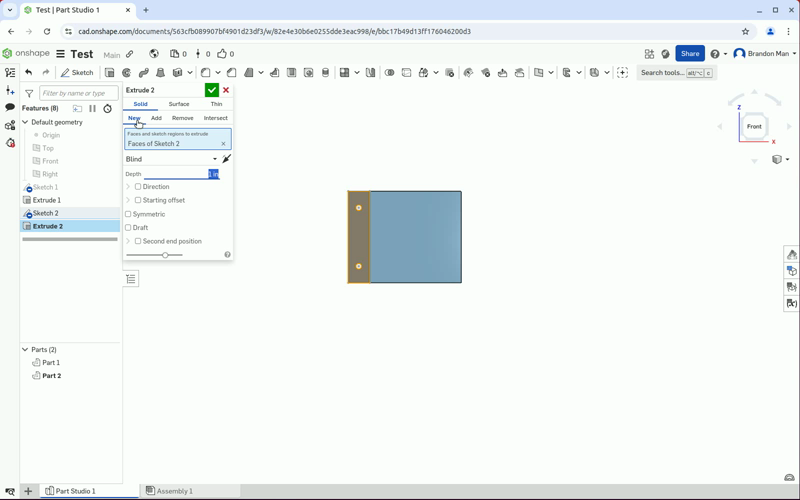
text(1.926)
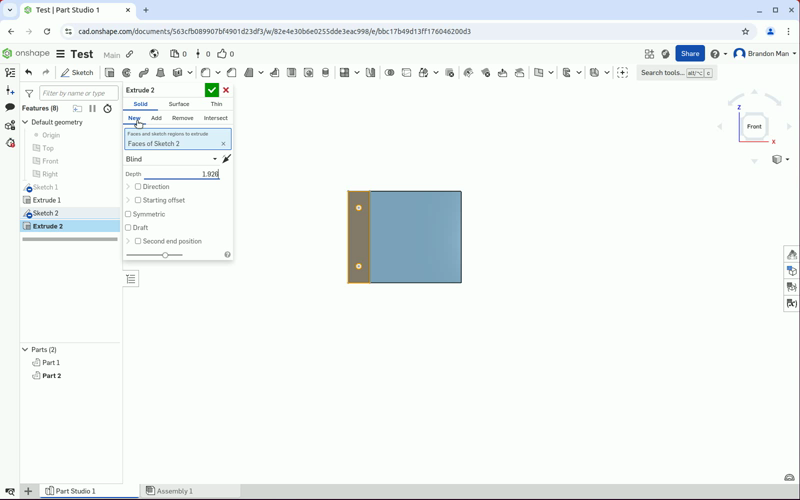
key(tab, 3)
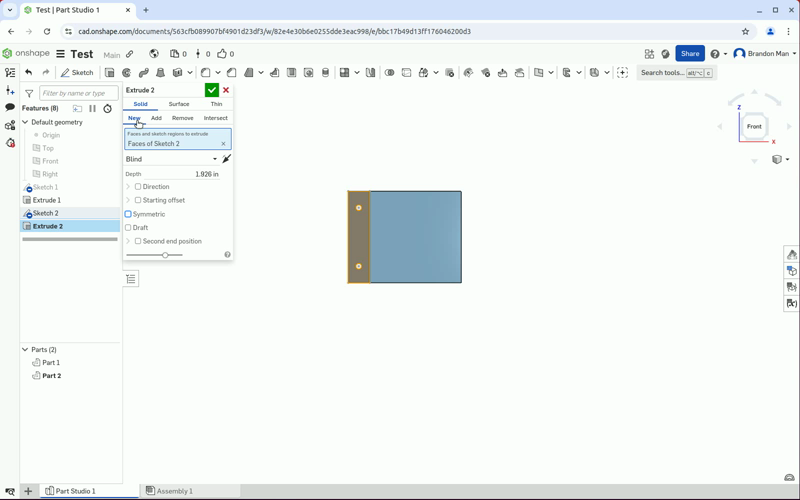
key(space)
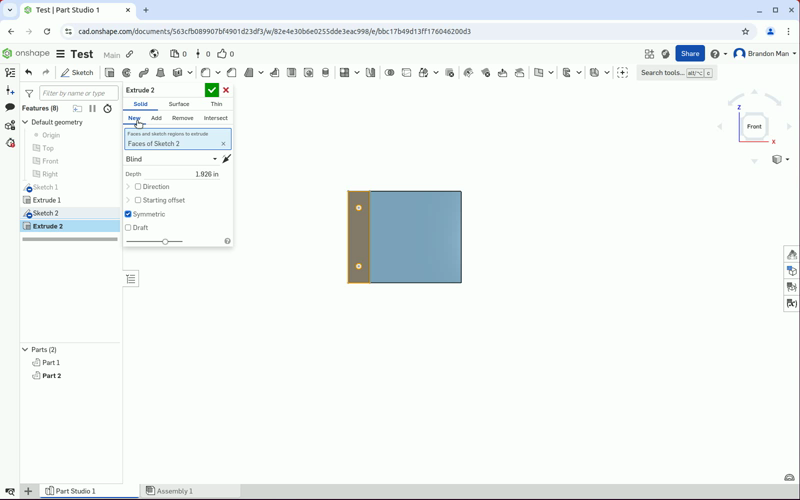
key(enter)
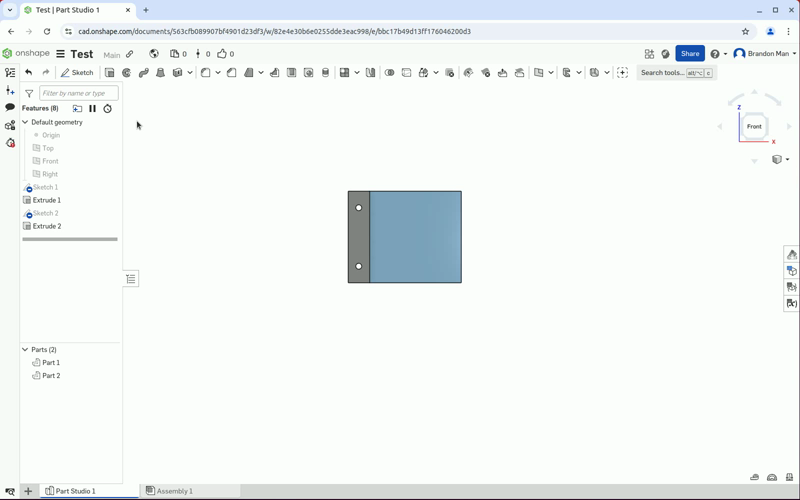
key(shift+h)
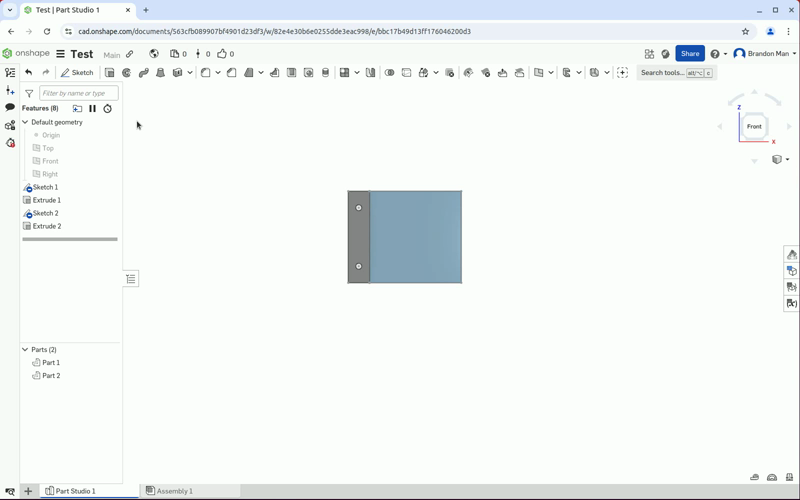
key(shift+h)
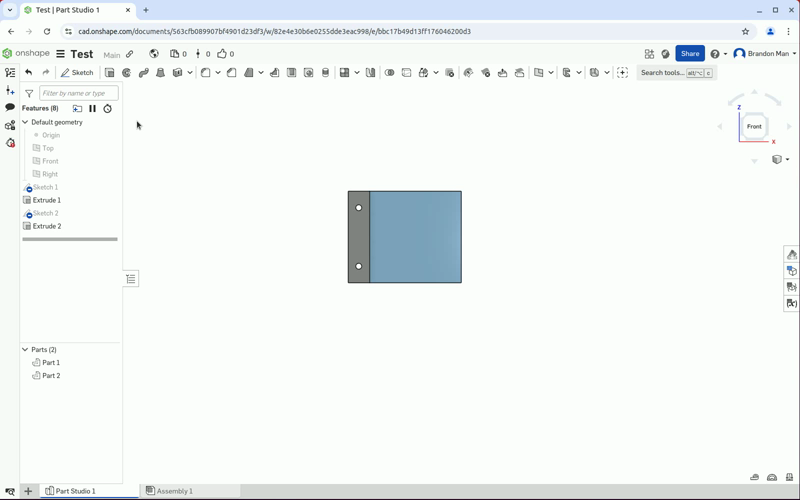
mouse_move(73, 189)
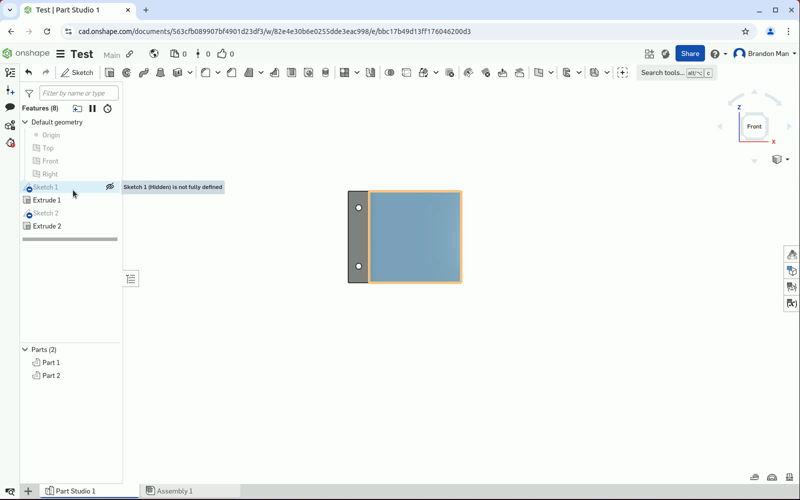
click(73, 189)
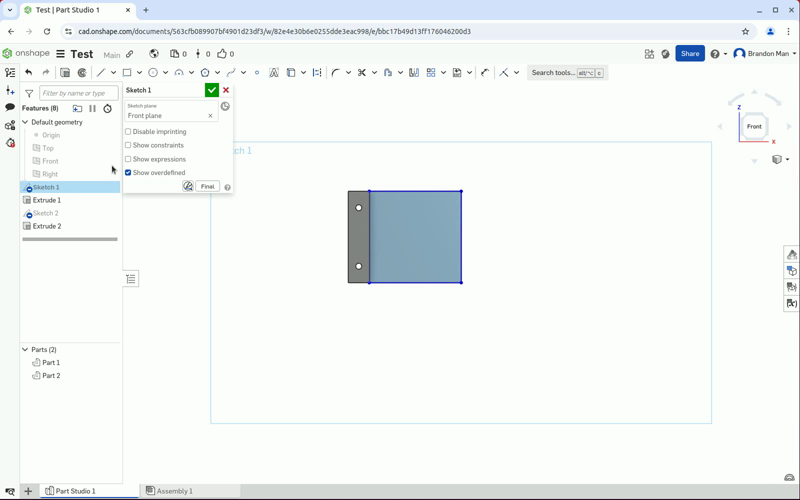
mouse_move(229, 92)
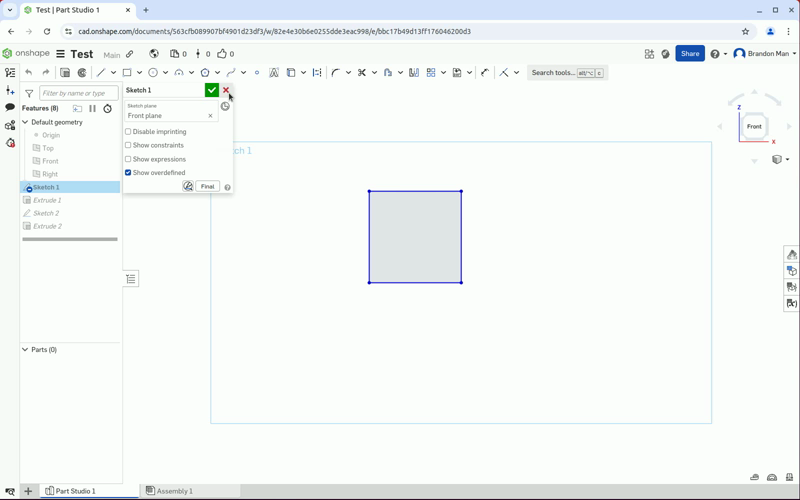
click(229, 92)
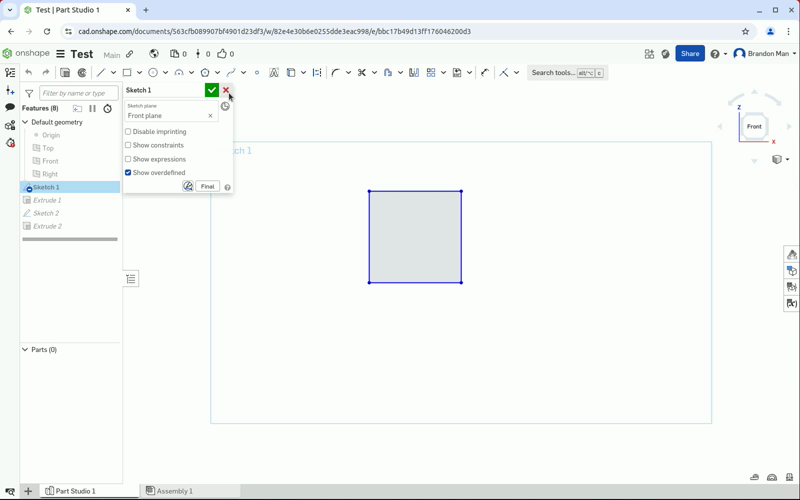
key(shift+s)
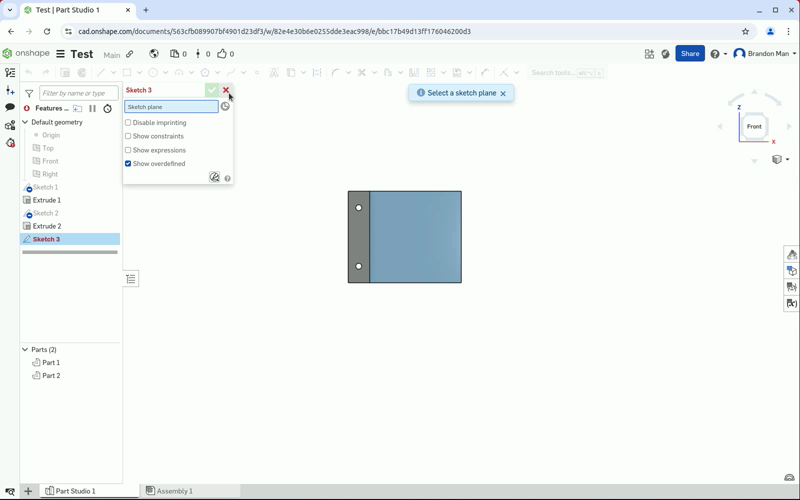
mouse_move(73, 163)
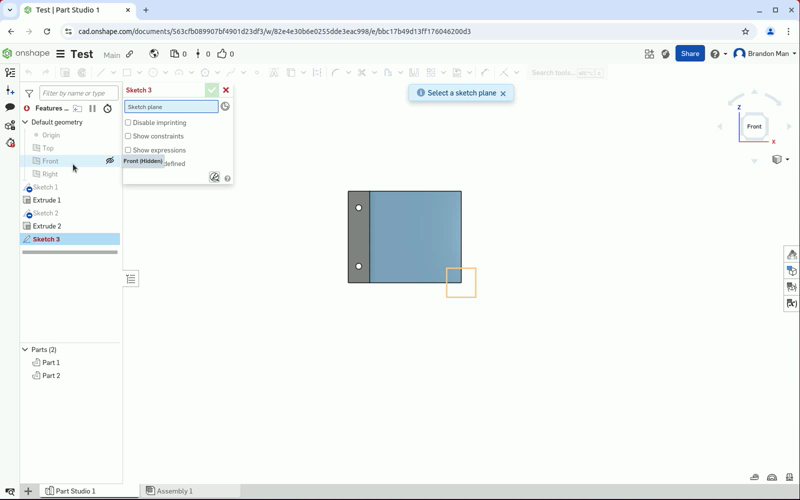
click(73, 163)
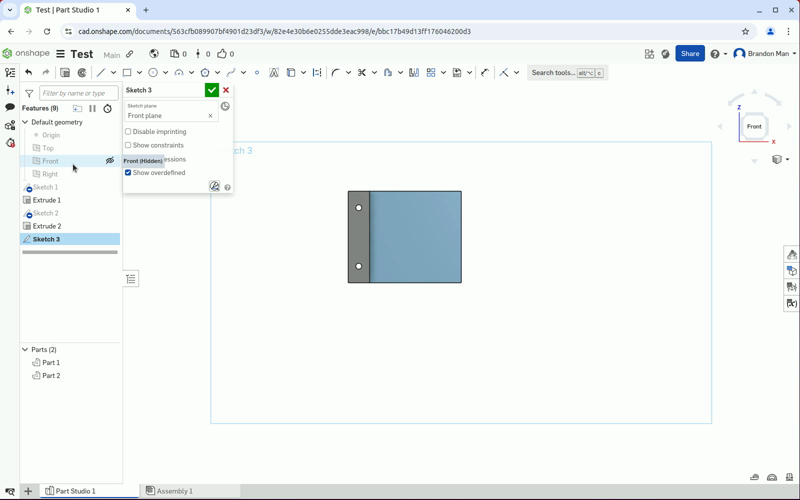
mouse_move(73, 352)
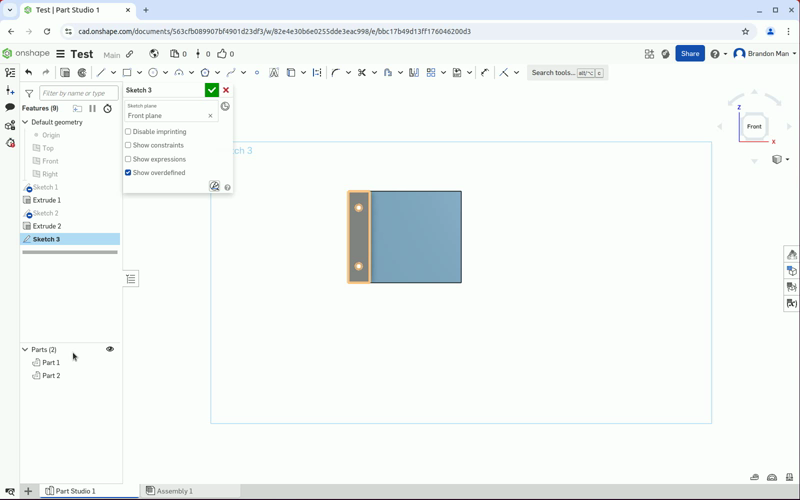
key(y)
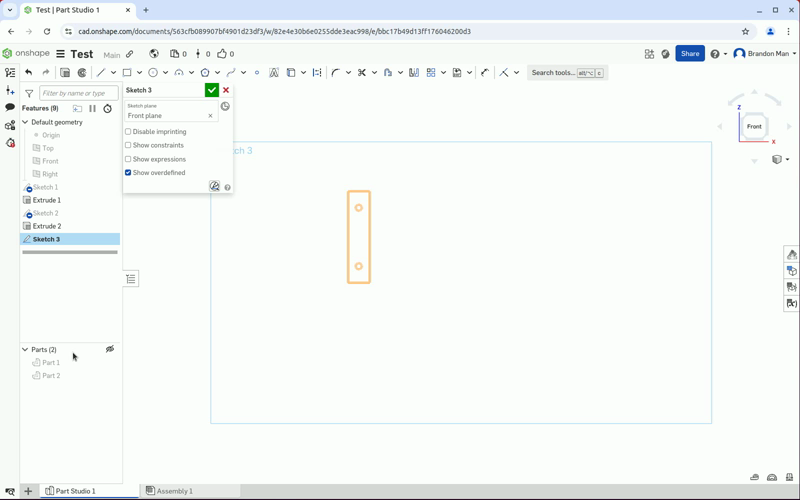
key(l)
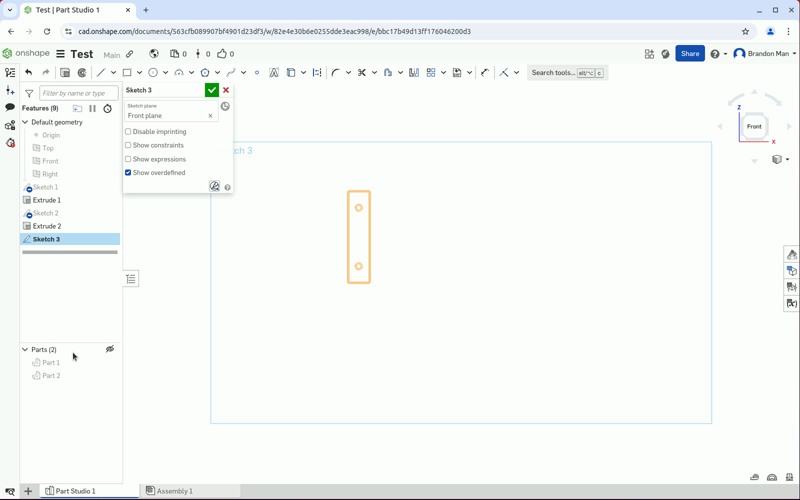
key_down(shift)
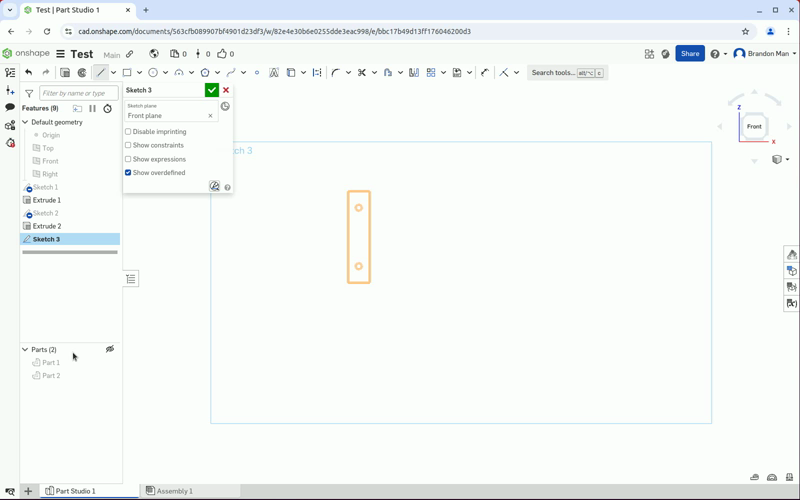
mouse_move(460, 282)
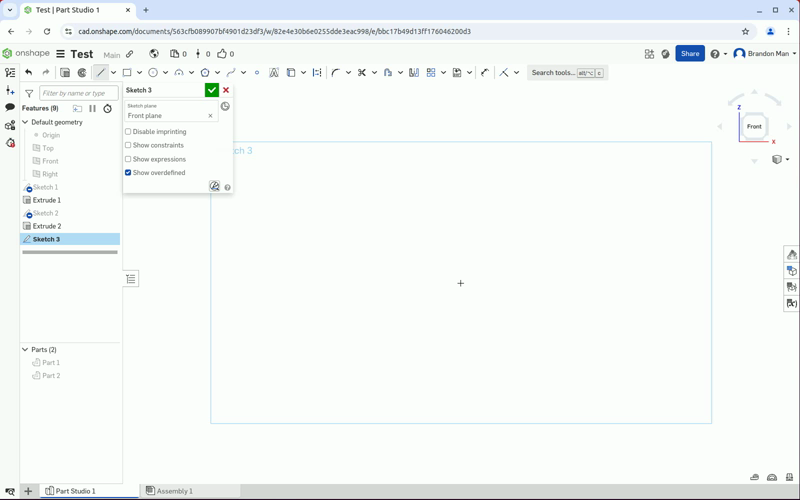
click(460, 282)
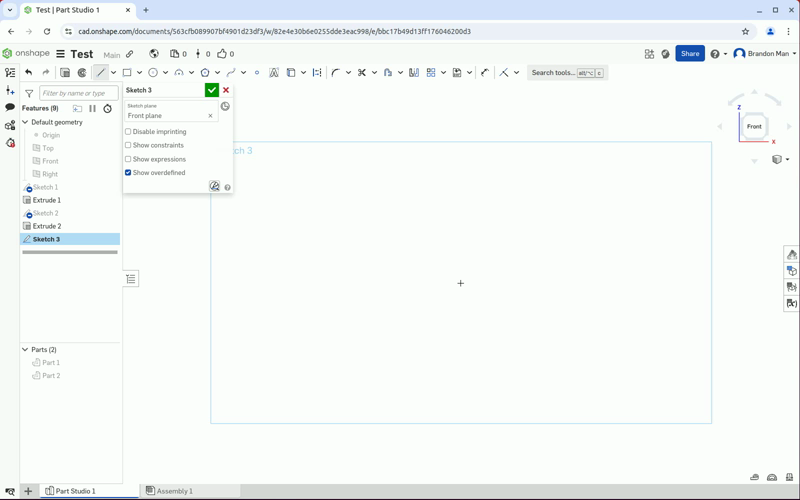
key_up(shift)
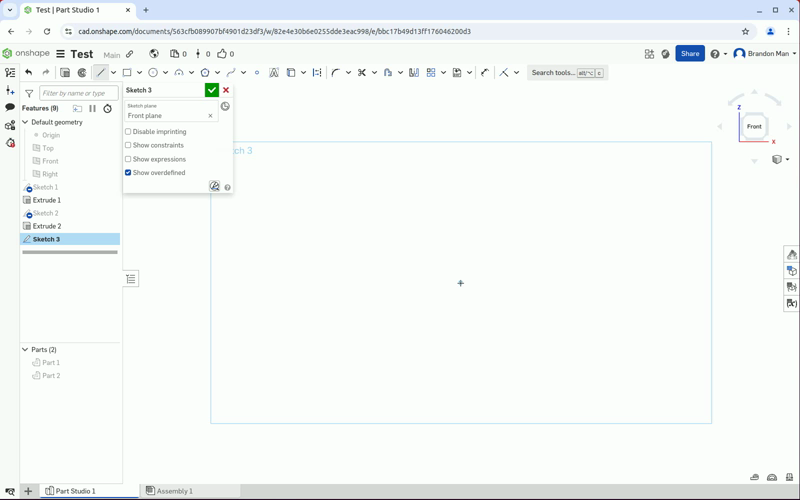
key_down(shift)
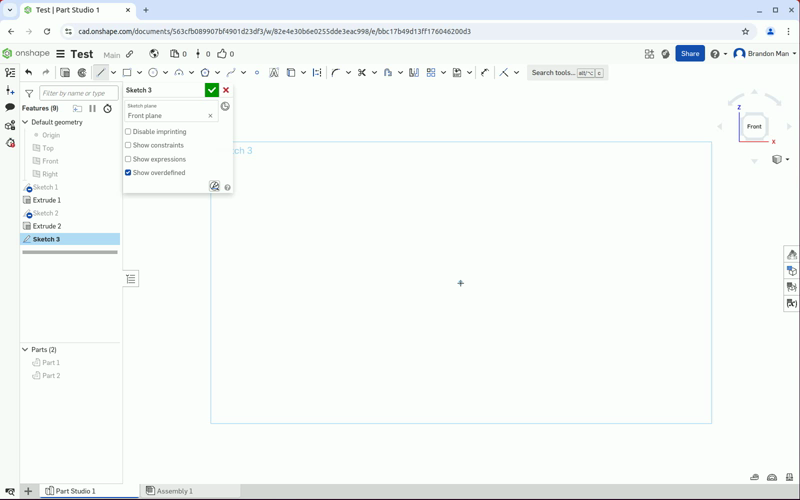
mouse_move(490, 282)
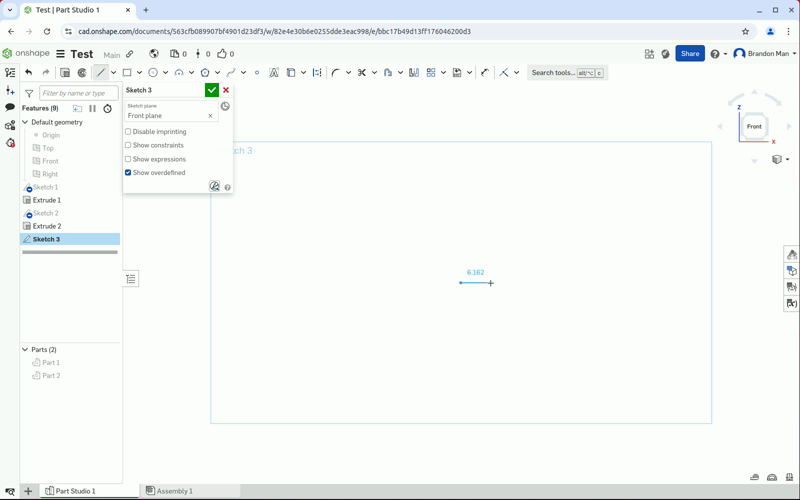
mouse_move(482, 282)
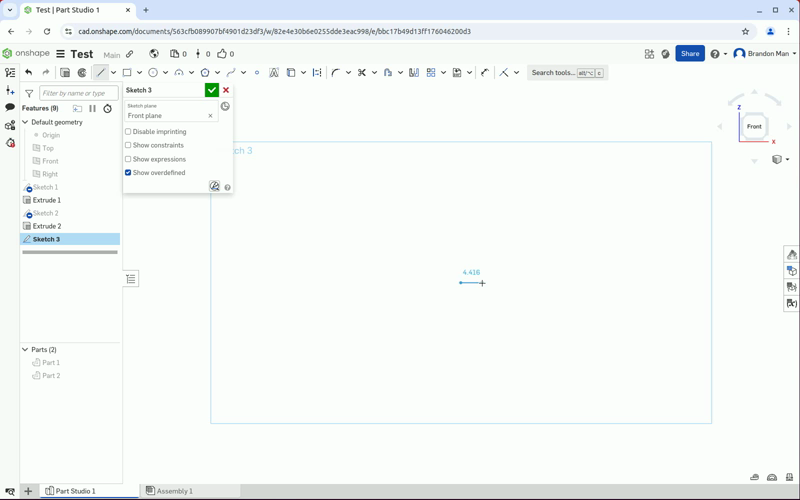
click(482, 282)
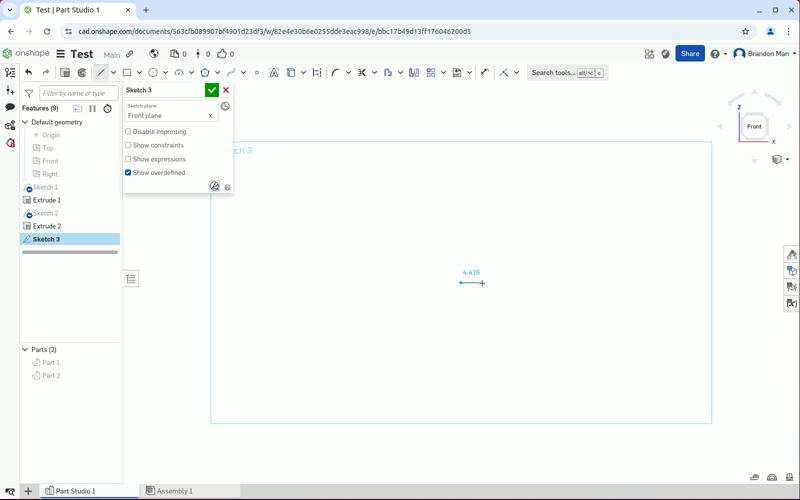
key_up(shift)
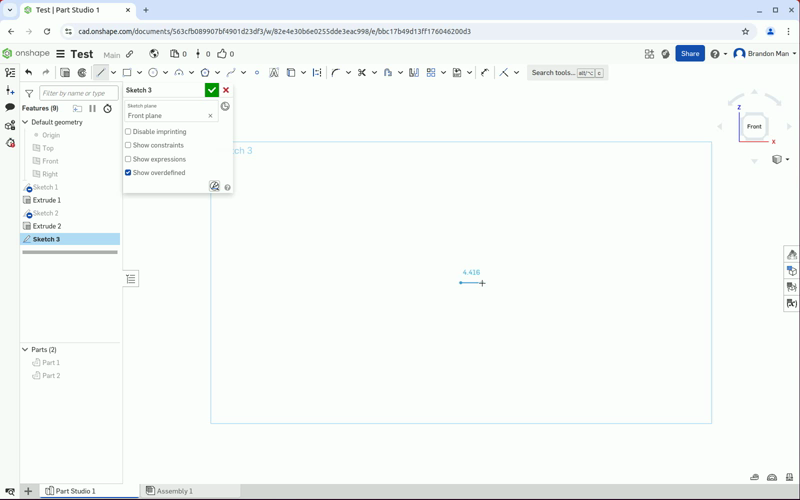
key_down(shift)
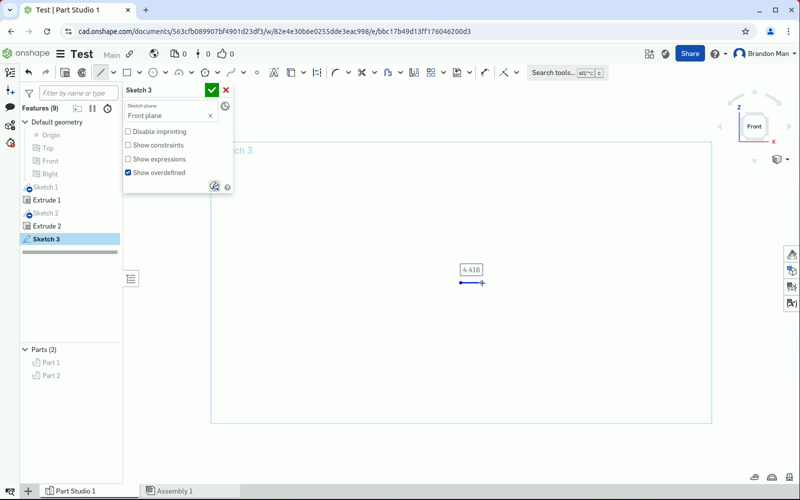
mouse_move(482, 191)
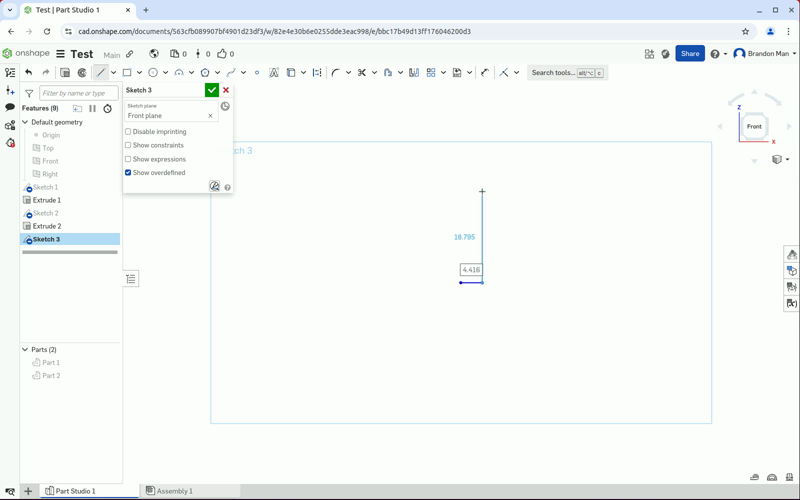
click(482, 191)
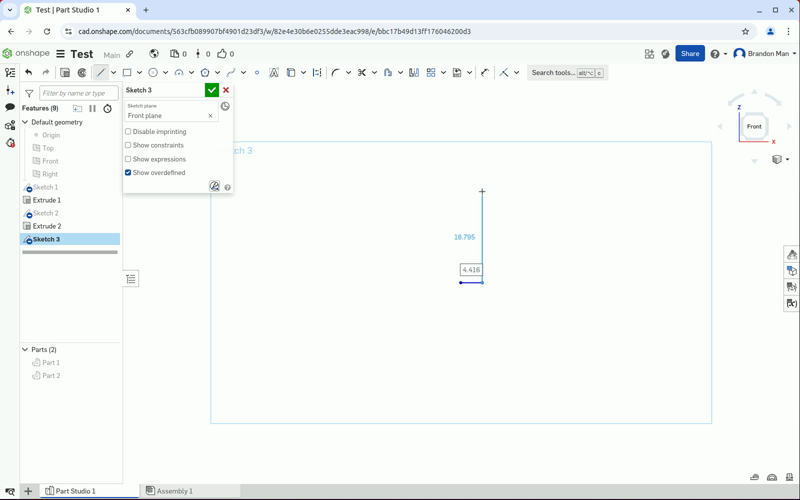
key_up(shift)
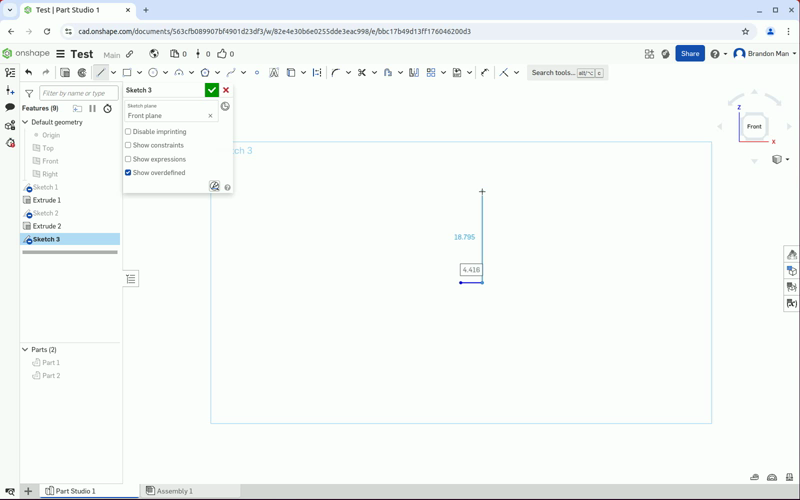
key_down(shift)
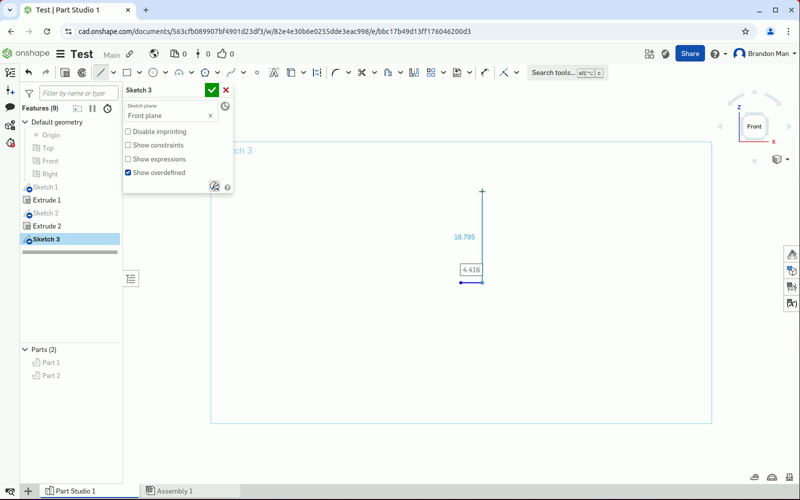
mouse_move(512, 191)
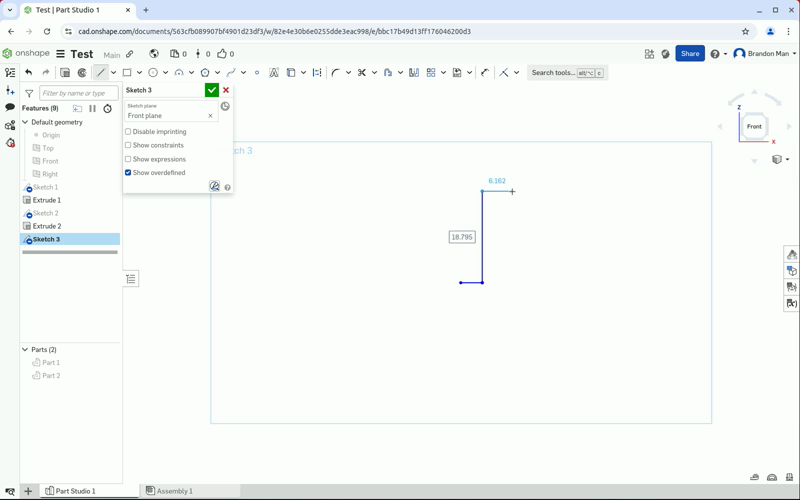
mouse_move(460, 191)
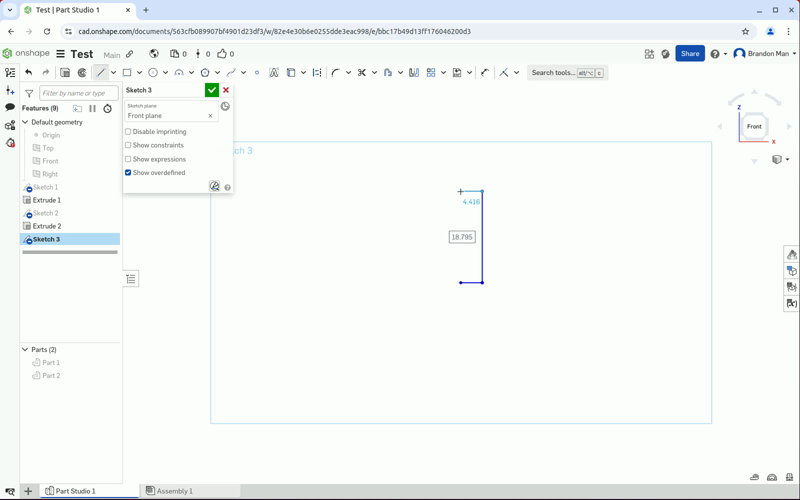
click(460, 191)
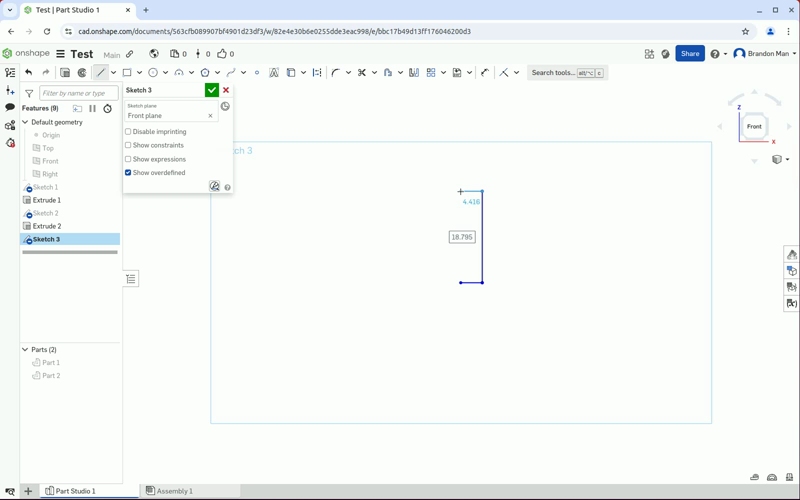
key_up(shift)
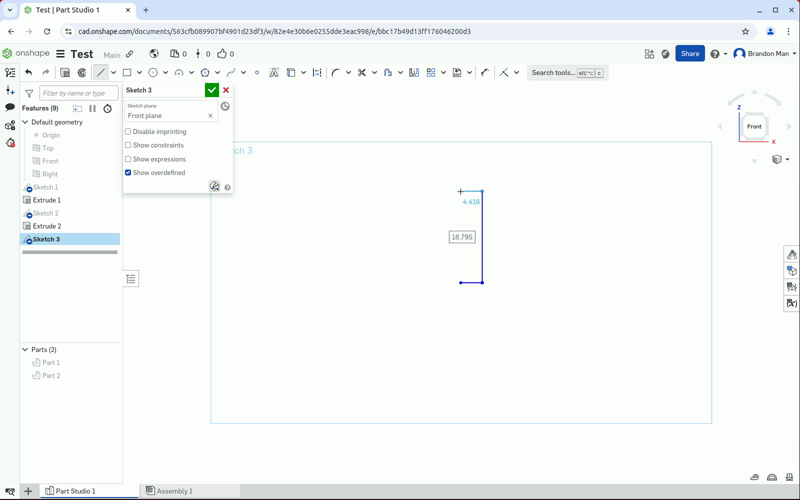
key_down(shift)
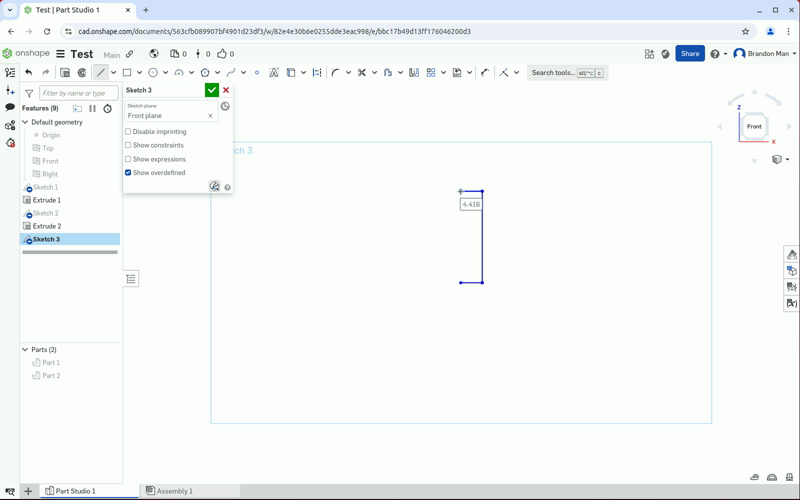
mouse_move(460, 282)
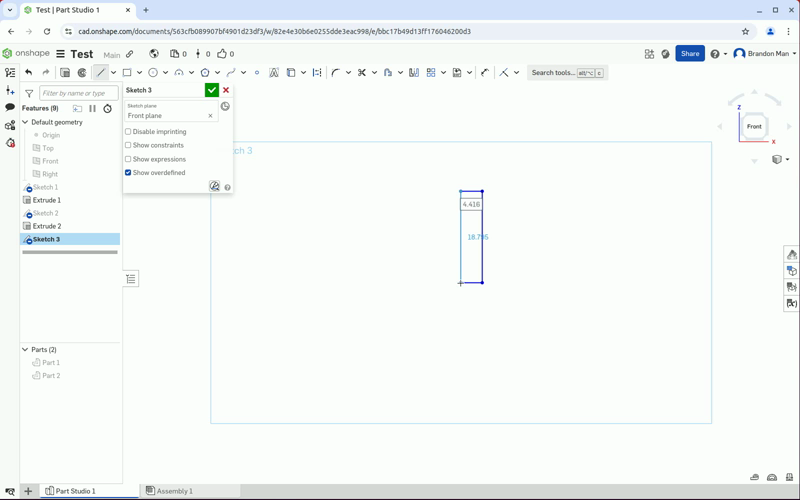
key_up(shift)
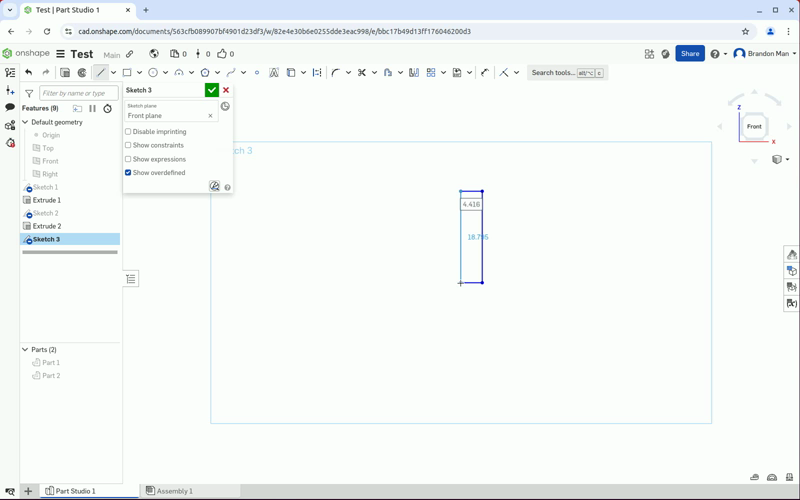
click(460, 282)
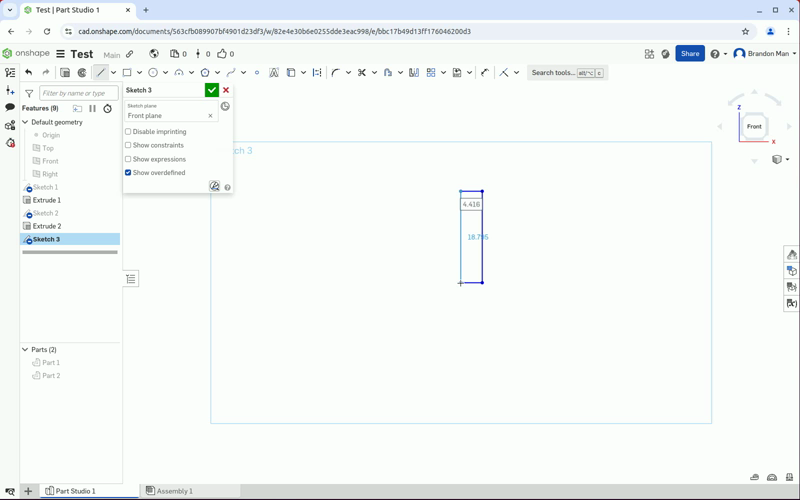
key(esc)
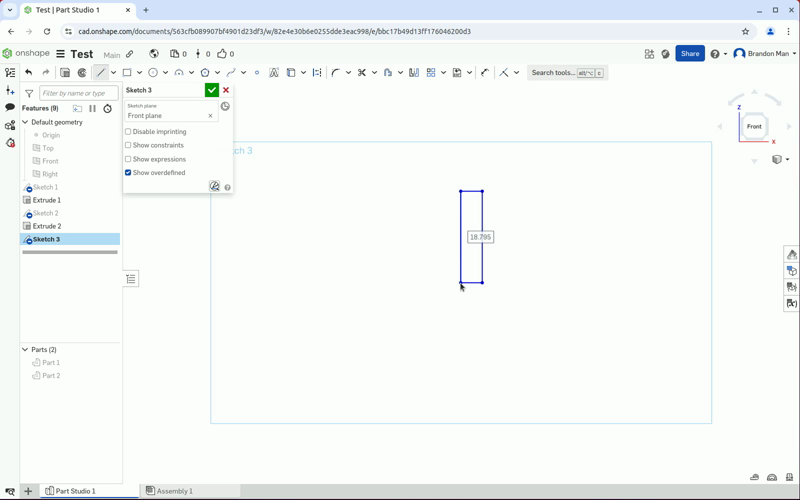
key(c)
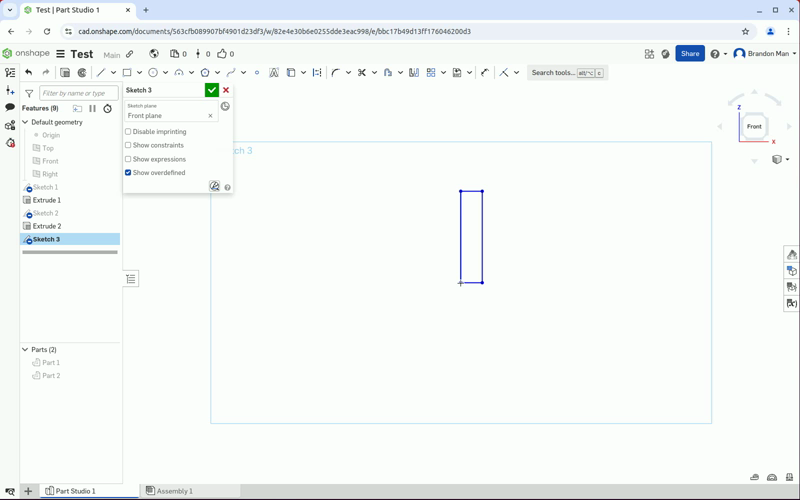
key_down(shift)
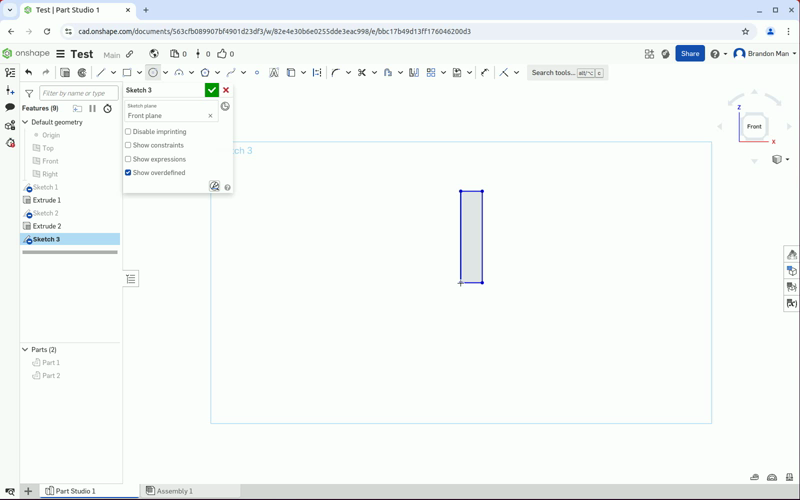
mouse_move(470, 266)
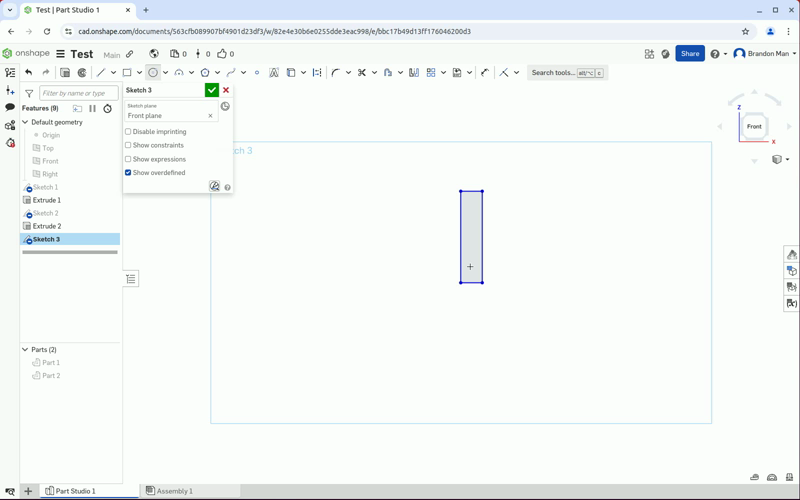
click(470, 266)
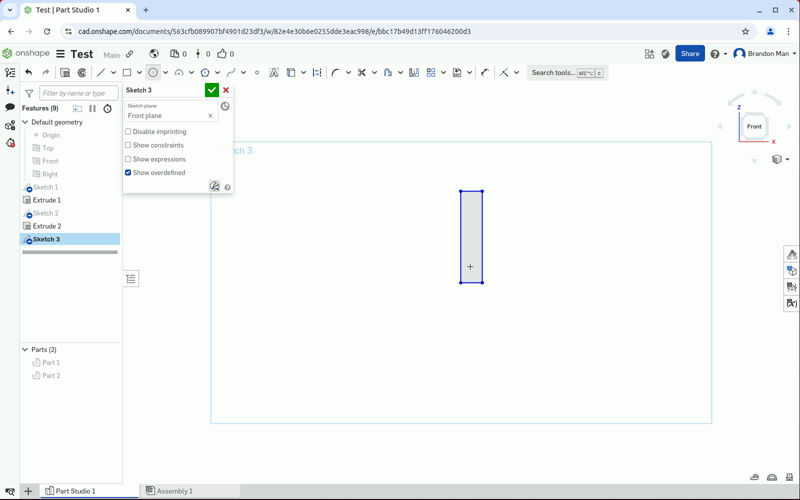
key_up(shift)
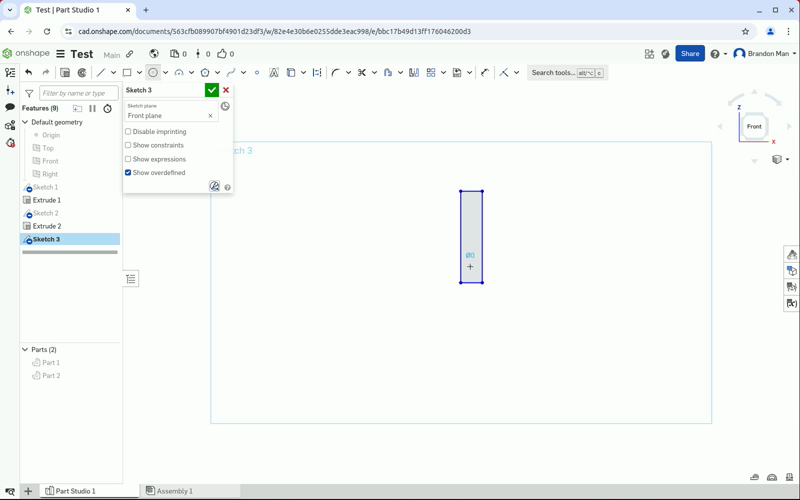
mouse_move(473, 266)
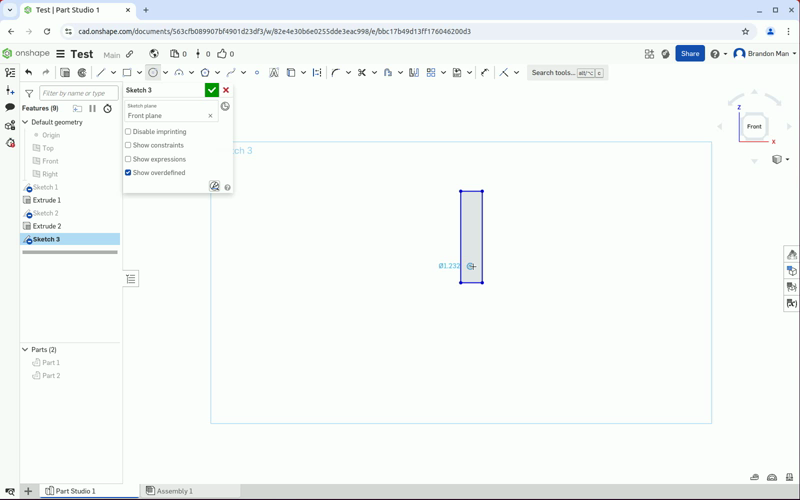
click(473, 266)
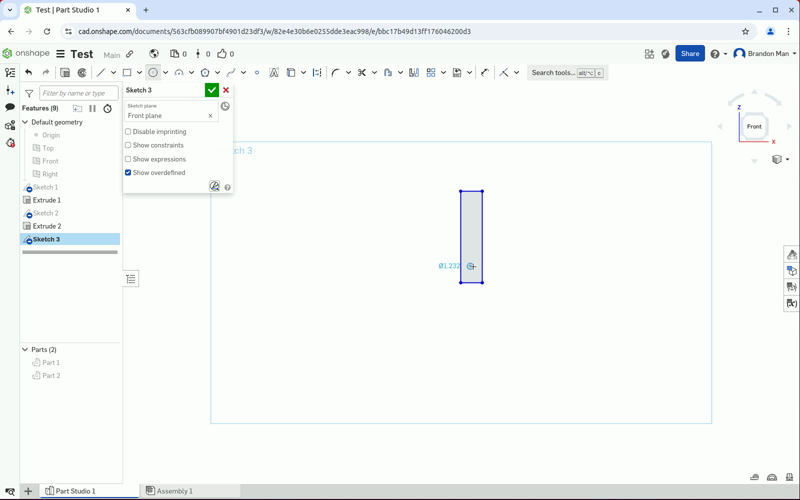
key(esc)
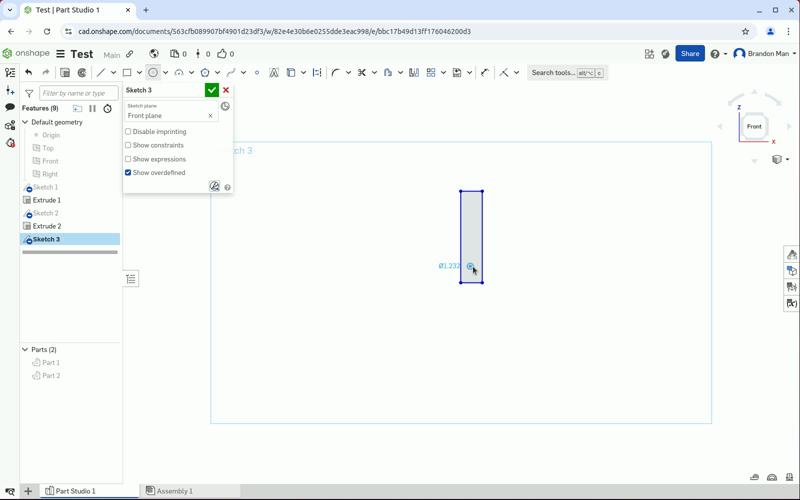
key(c)
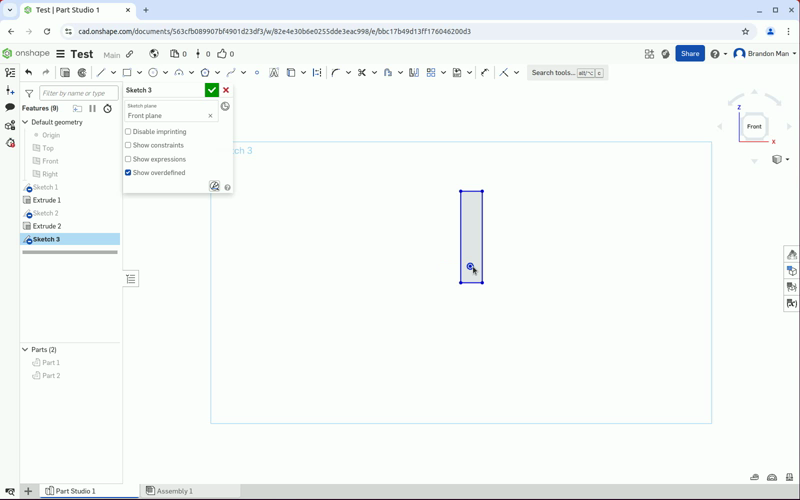
key_down(shift)
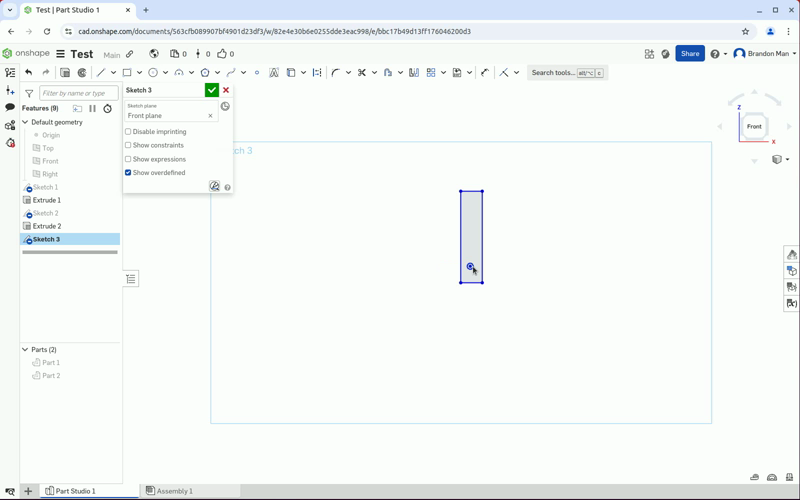
mouse_move(470, 207)
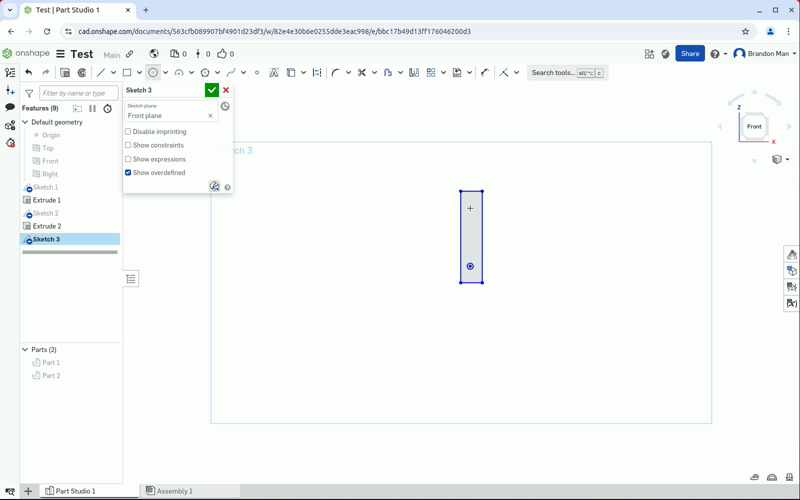
click(470, 207)
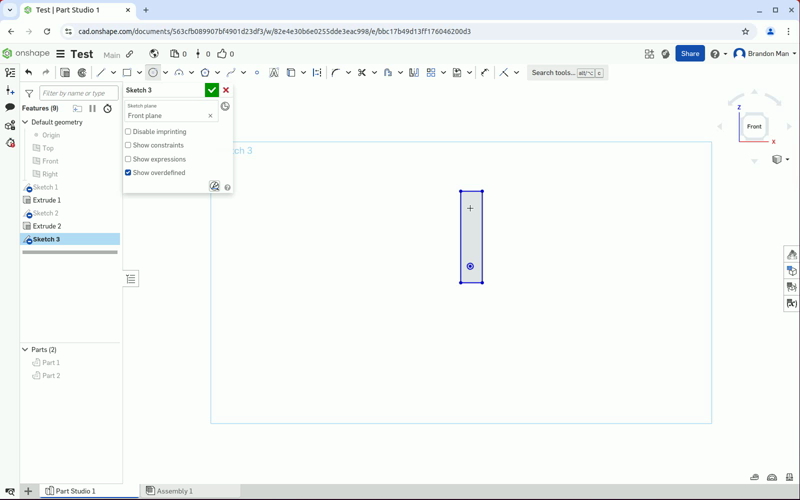
key_up(shift)
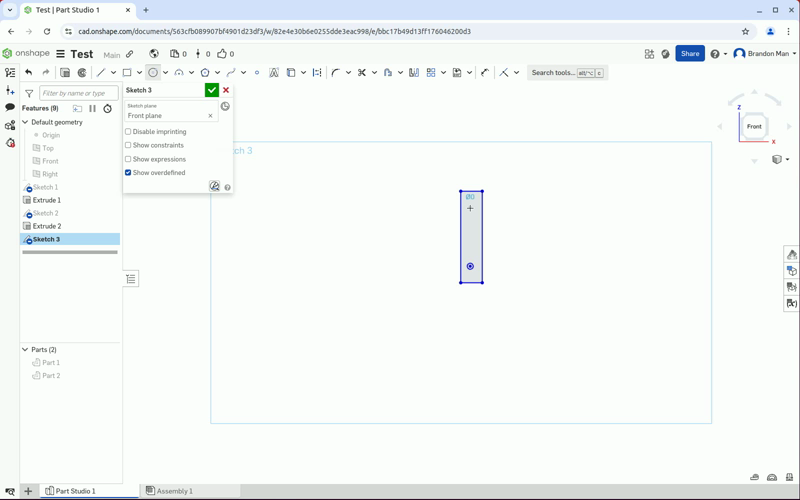
mouse_move(473, 207)
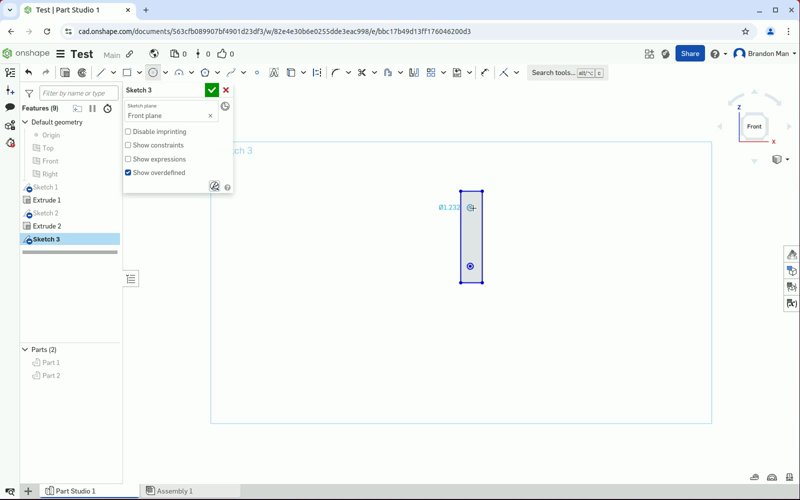
click(473, 207)
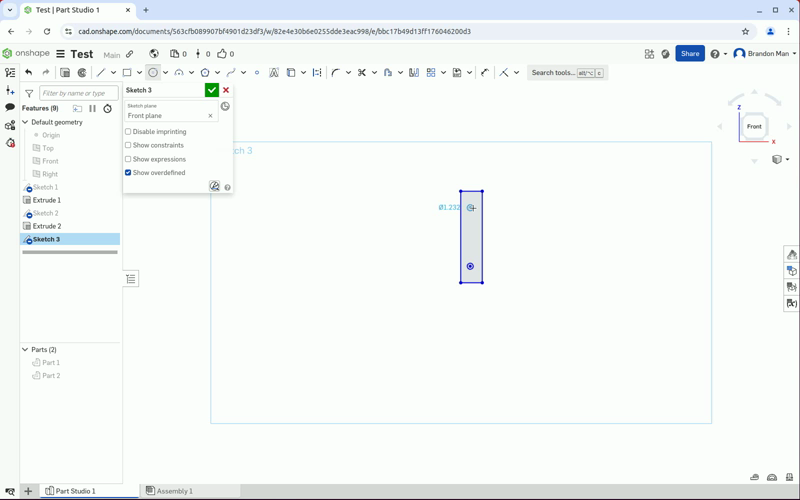
key(esc)
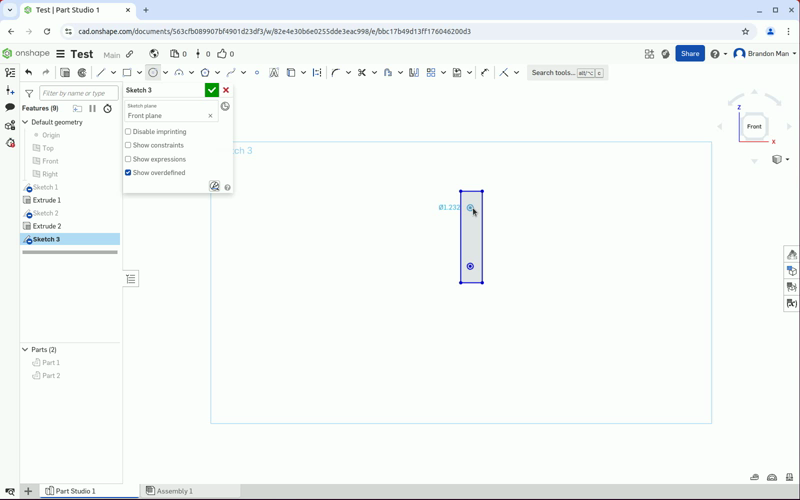
mouse_move(472, 212)
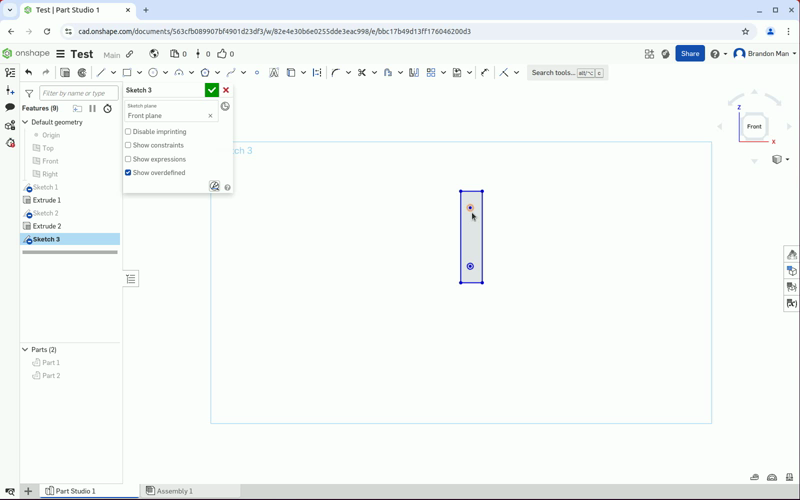
click(472, 212)
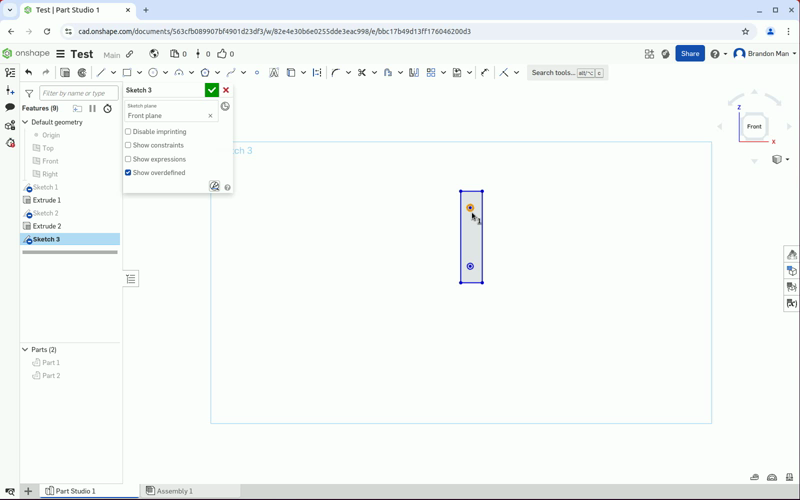
mouse_move(73, 352)
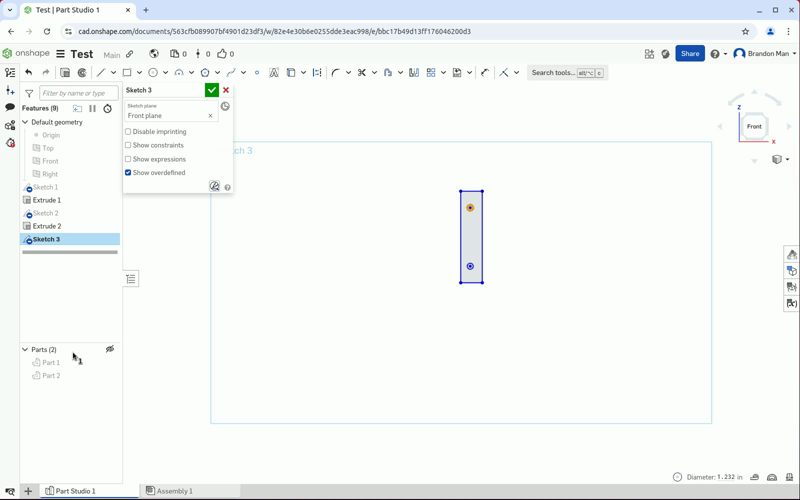
key(shift+y)
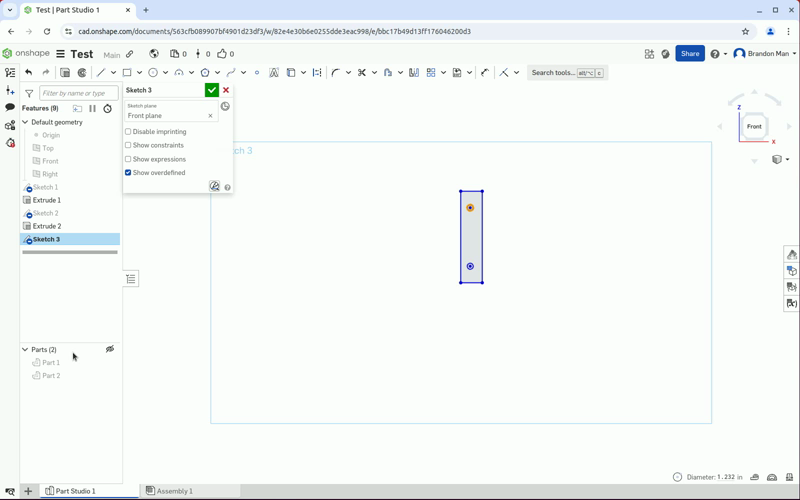
key(shift+e)
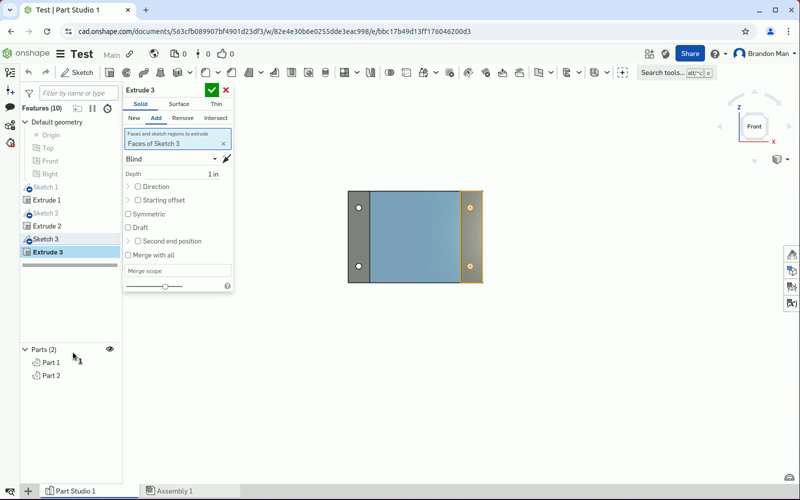
mouse_move(143, 106)
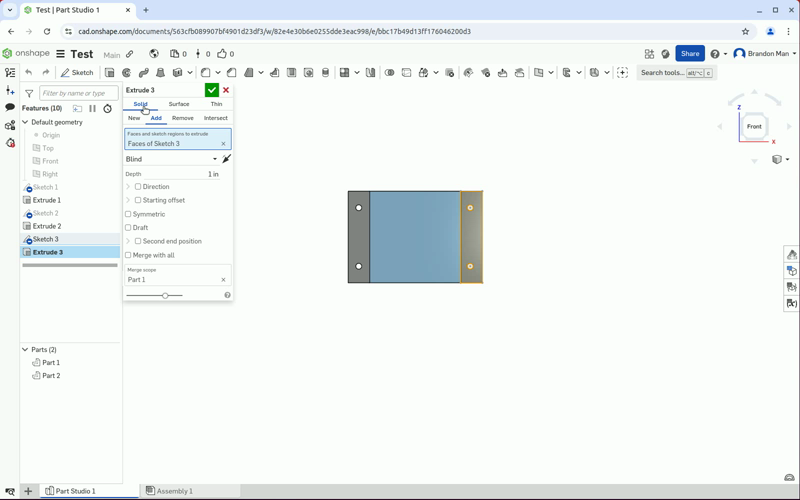
click(143, 106)
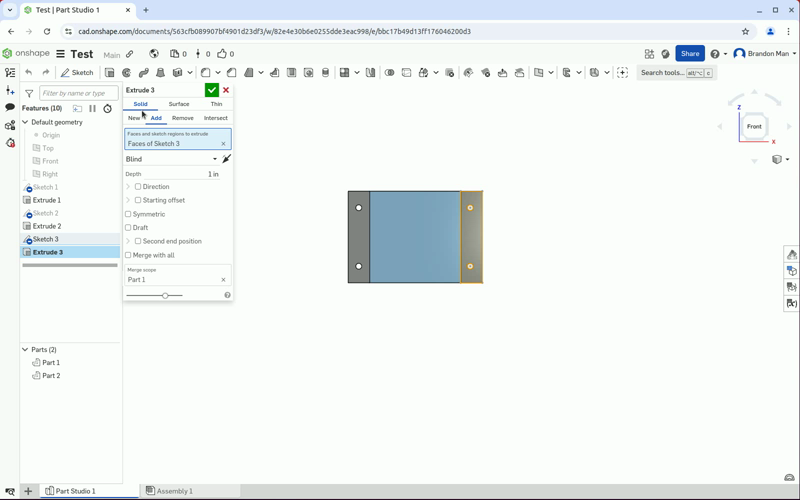
mouse_move(137, 120)
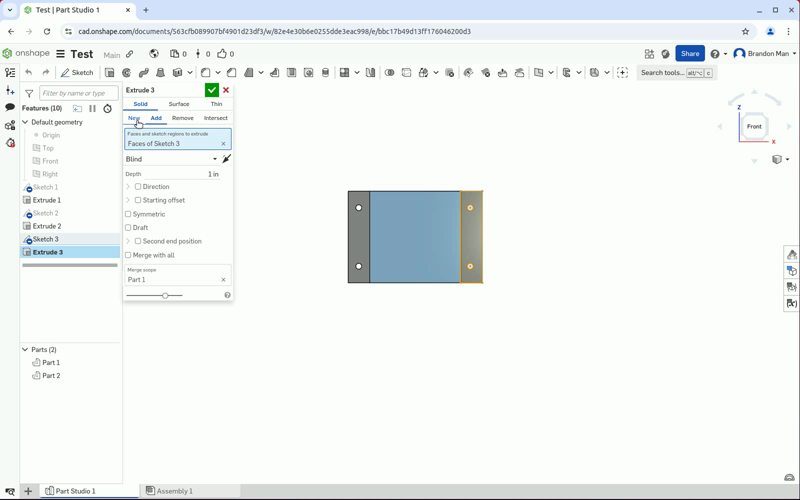
click(137, 120)
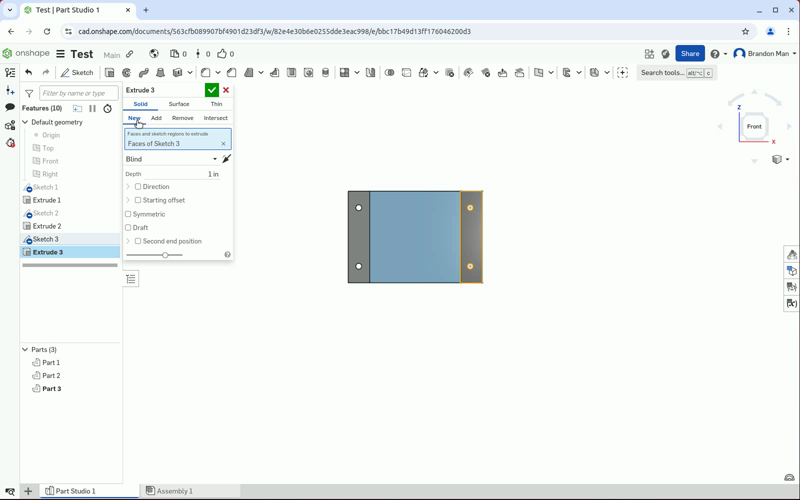
key(tab, 4)
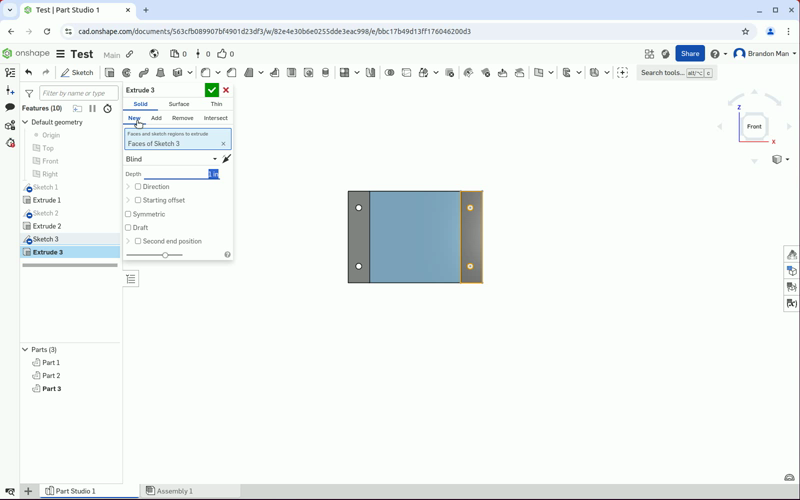
text(1.926)
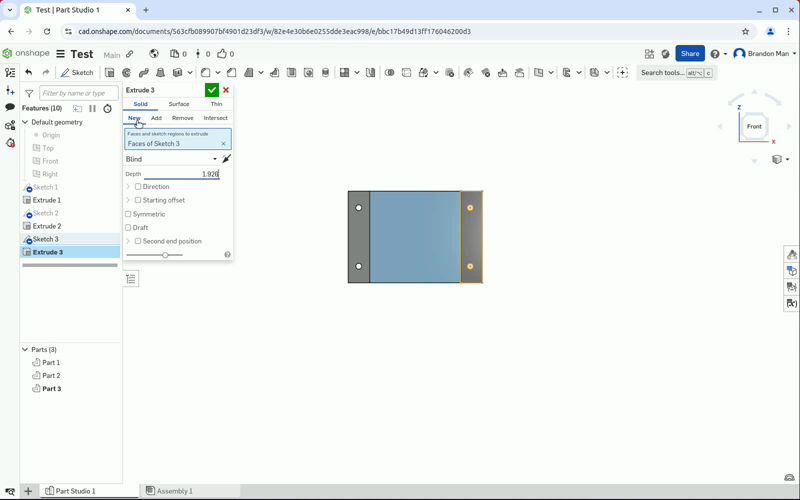
key(tab, 3)
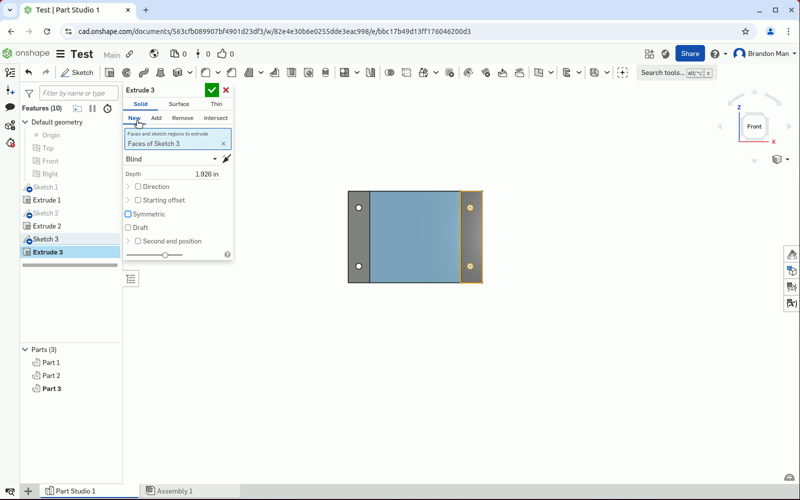
key(space)
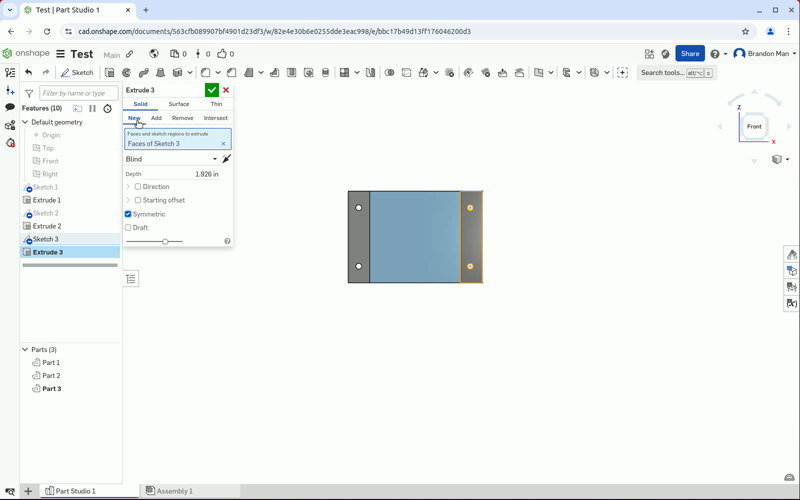
key(enter)
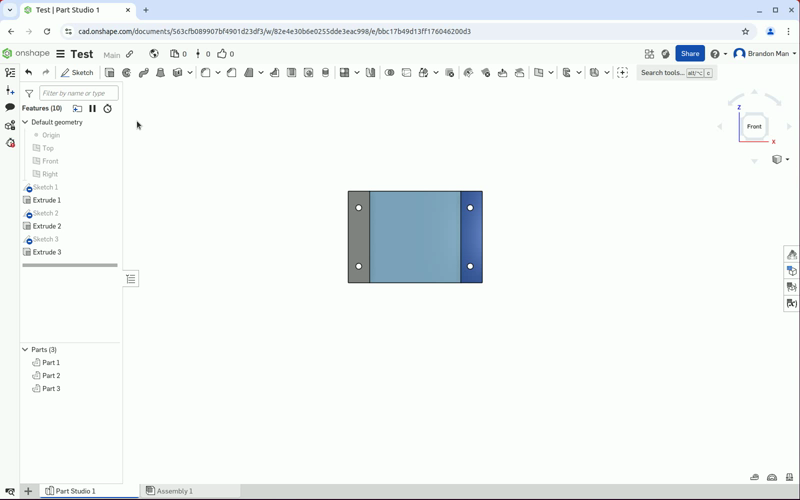
key(shift+h)
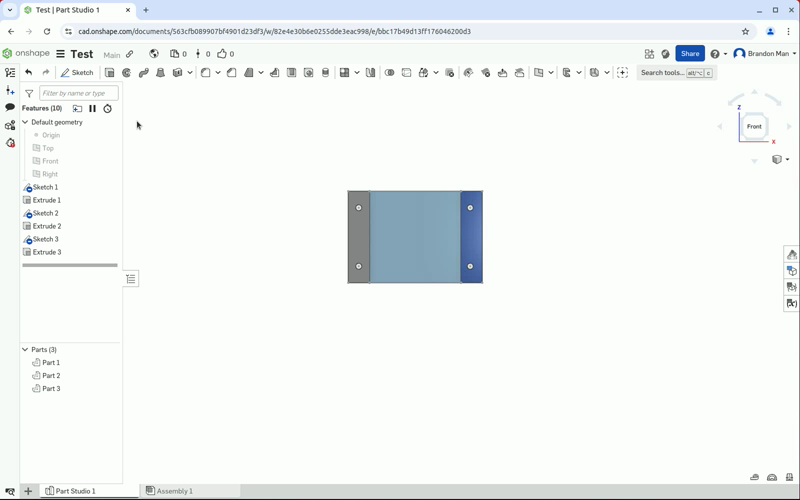
key(shift+h)
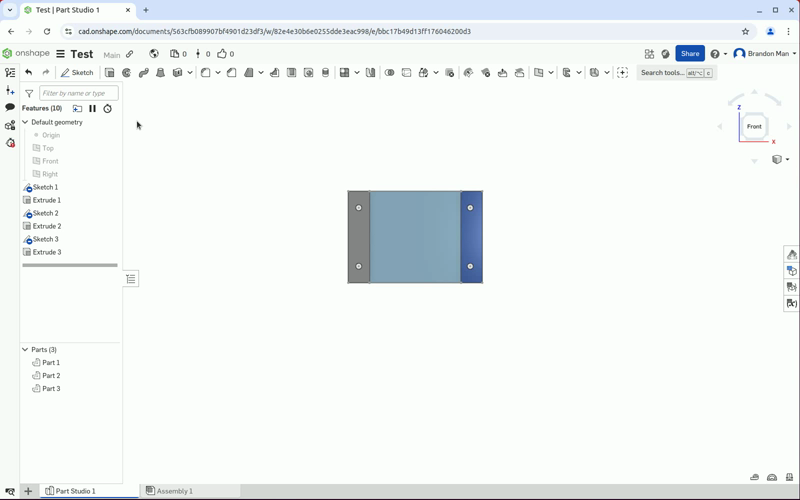
key(shift+7)
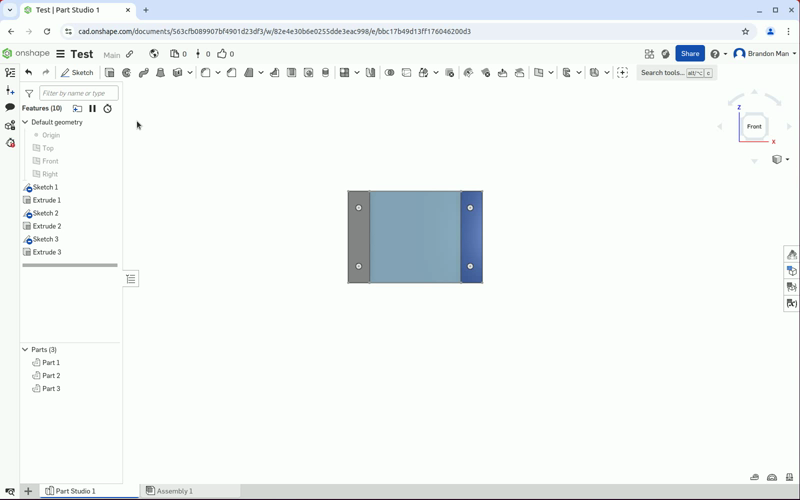
key(left, 2)
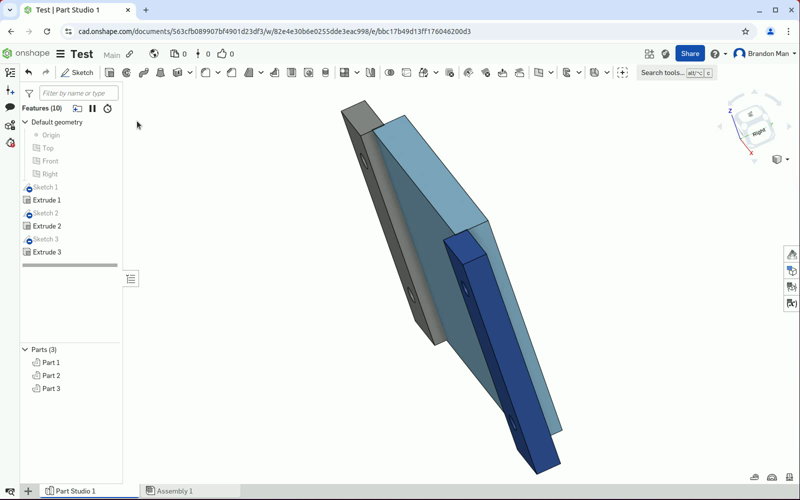
key(down, 2)
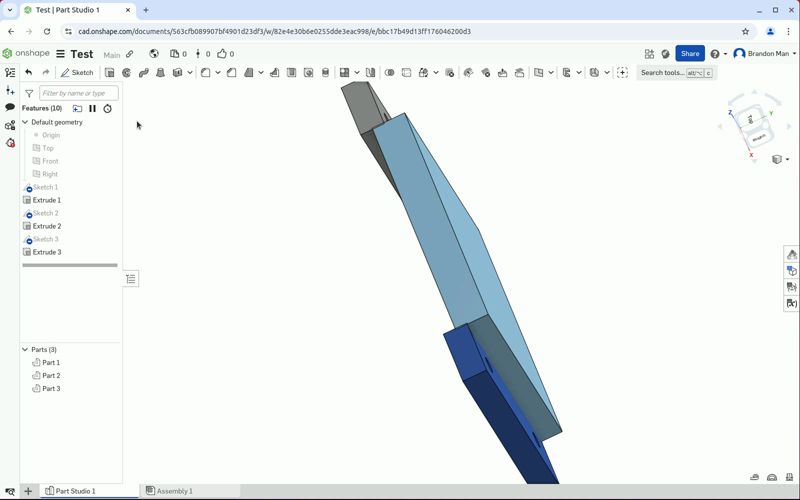
key(up, 2)
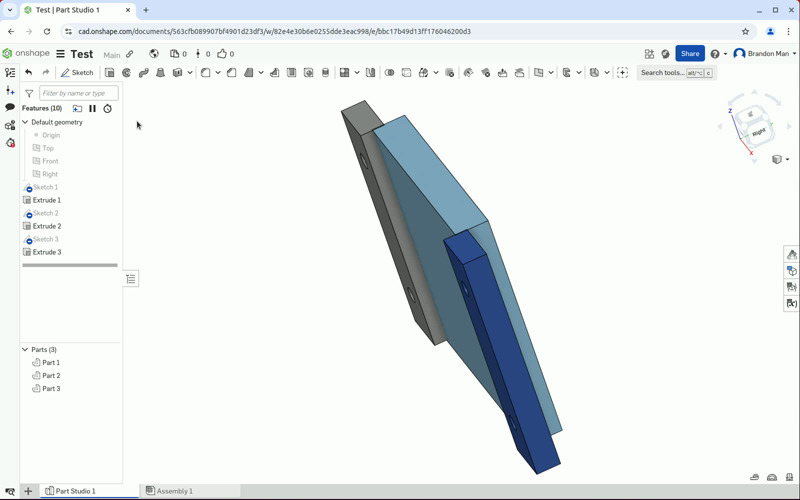
key(right, 2)
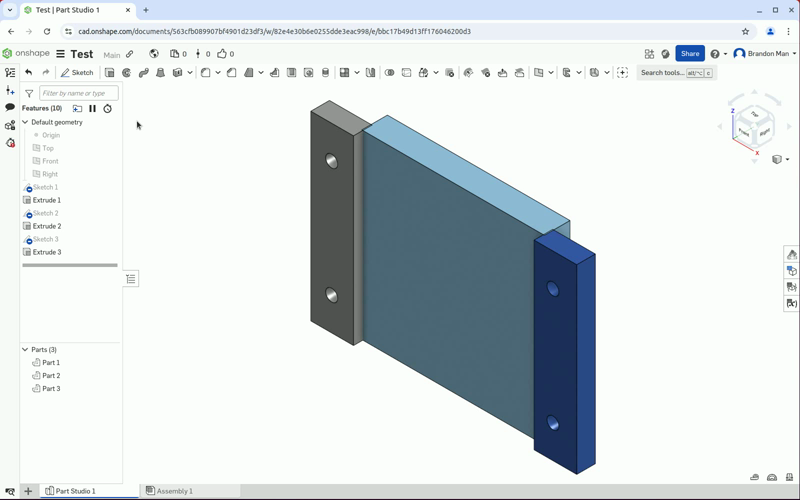
mouse_move(73, 189)
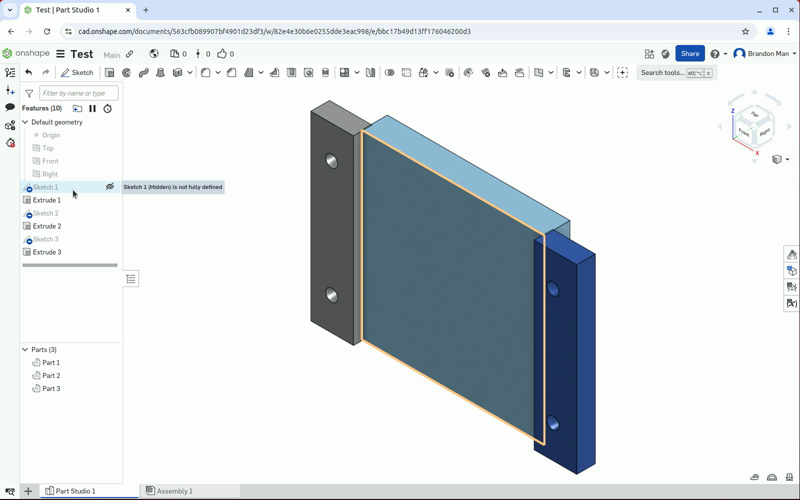
click(73, 189)